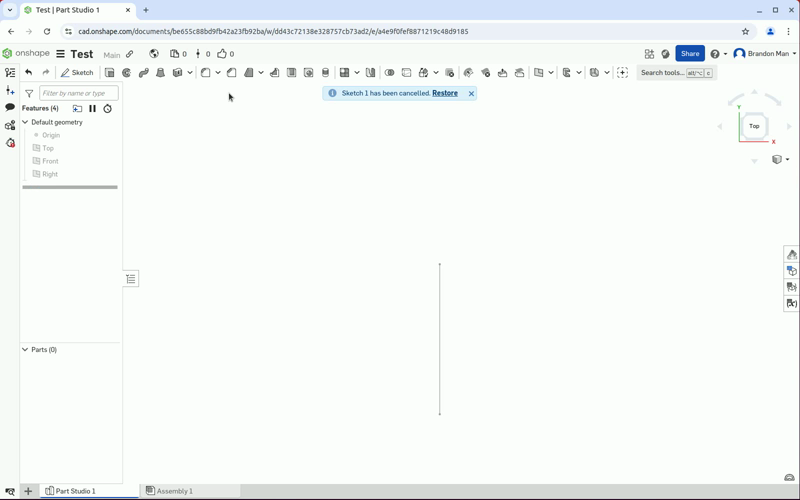
key(shift+h)
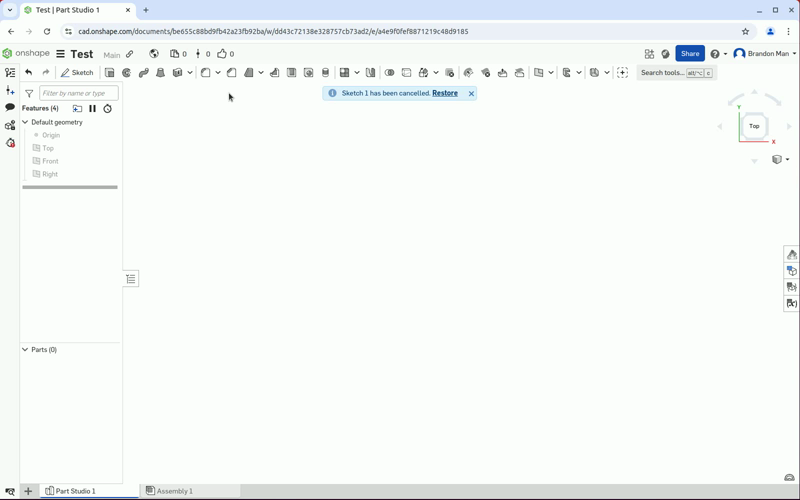
mouse_move(73, 352)
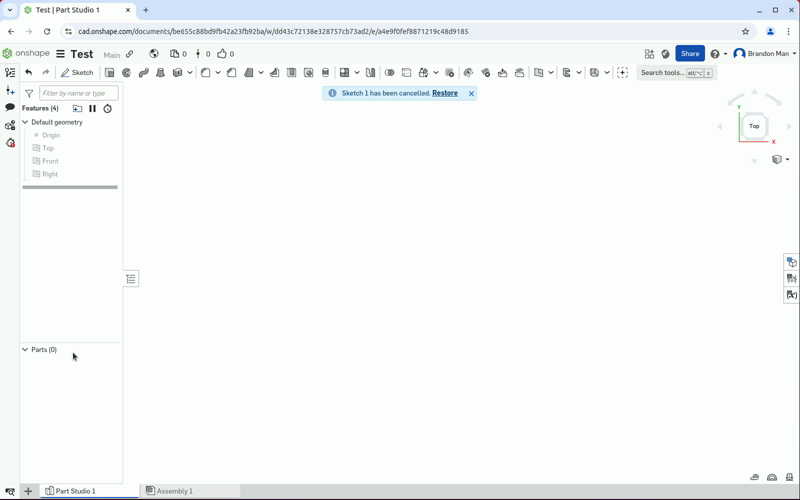
key(y)
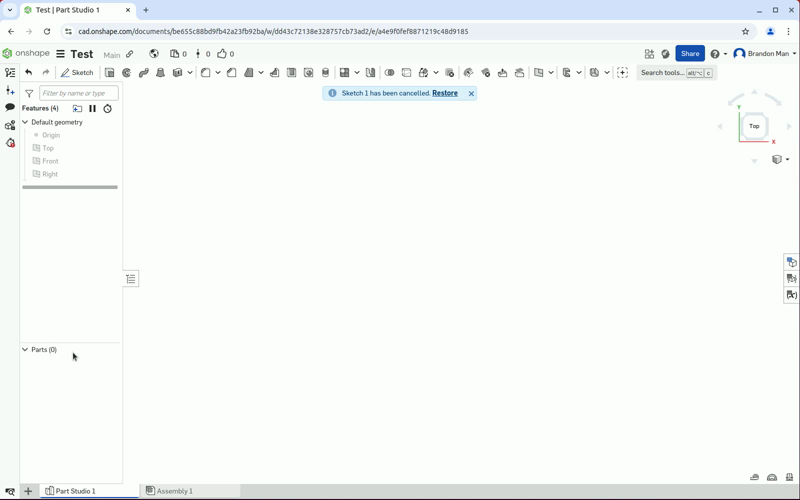
key(shift+p)
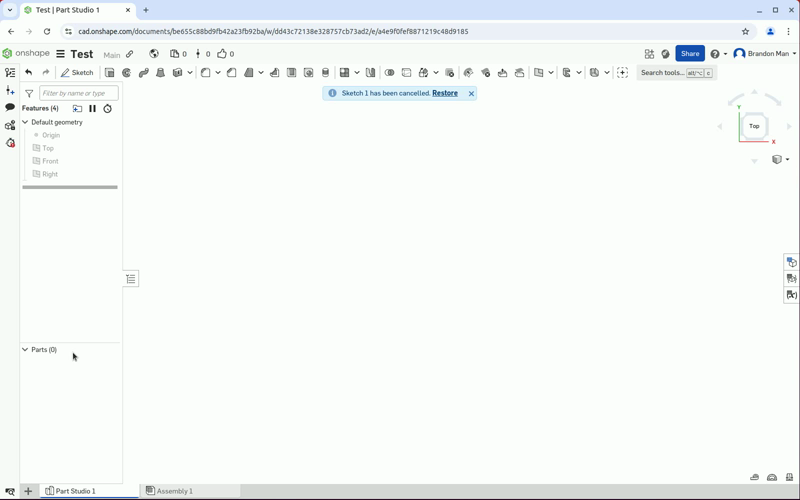
key(space)
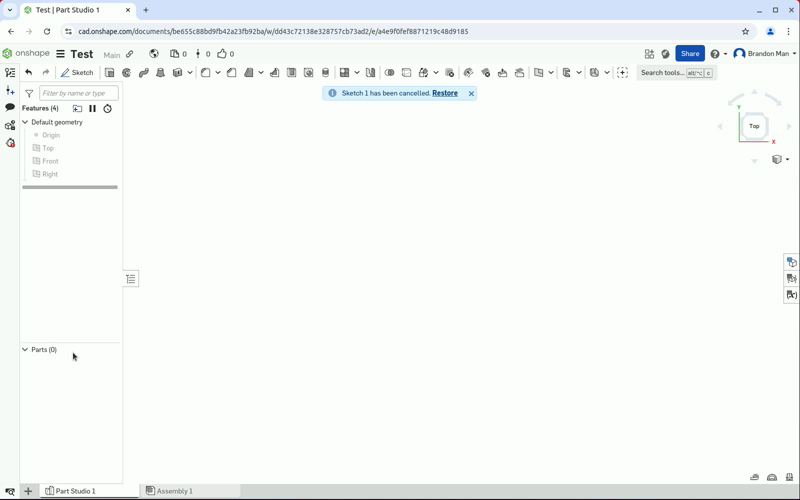
key_down(shift)
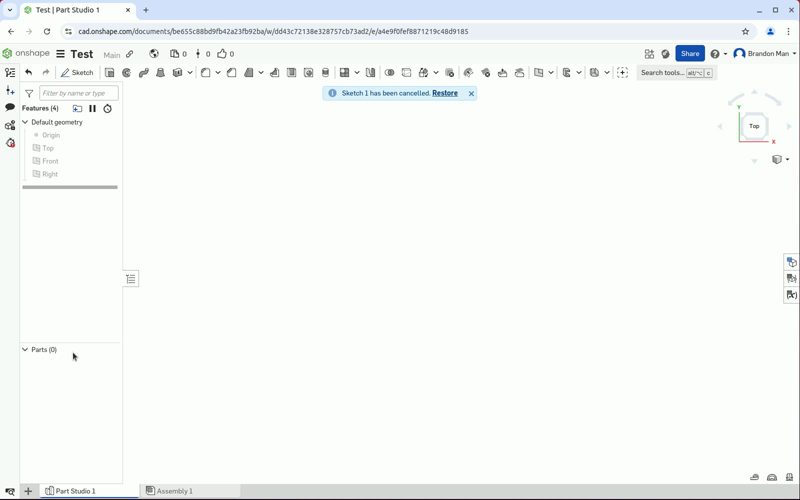
key(up)
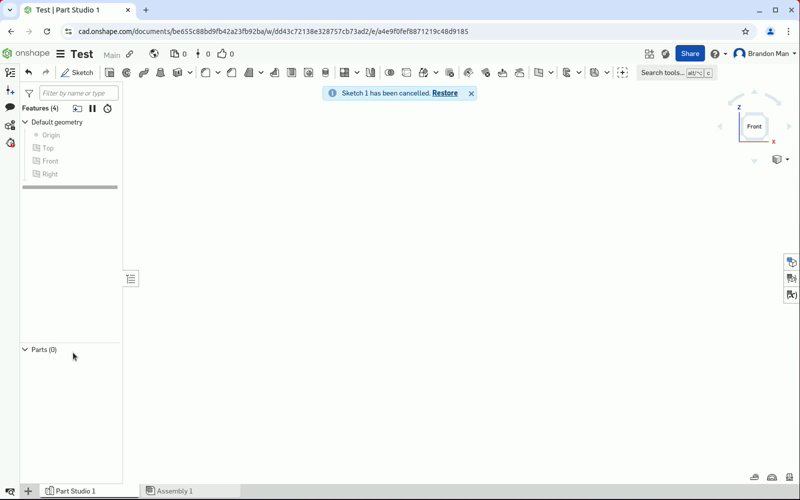
key_up(shift)
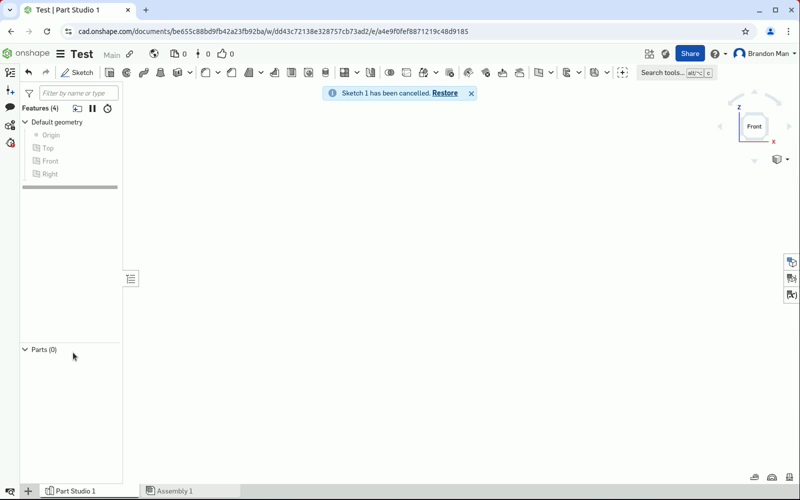
mouse_move(73, 352)
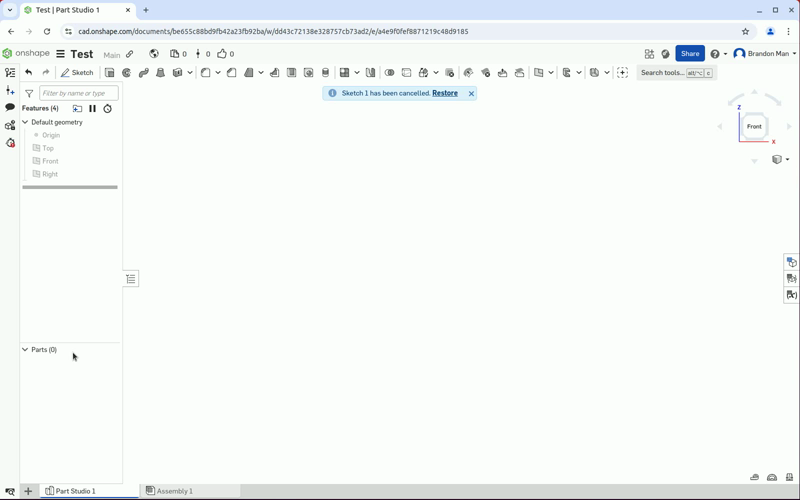
key(shift+y)
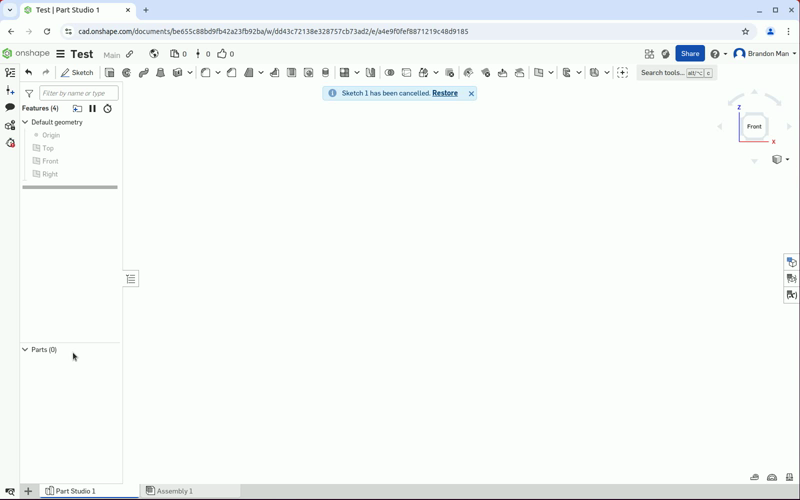
key(shift+s)
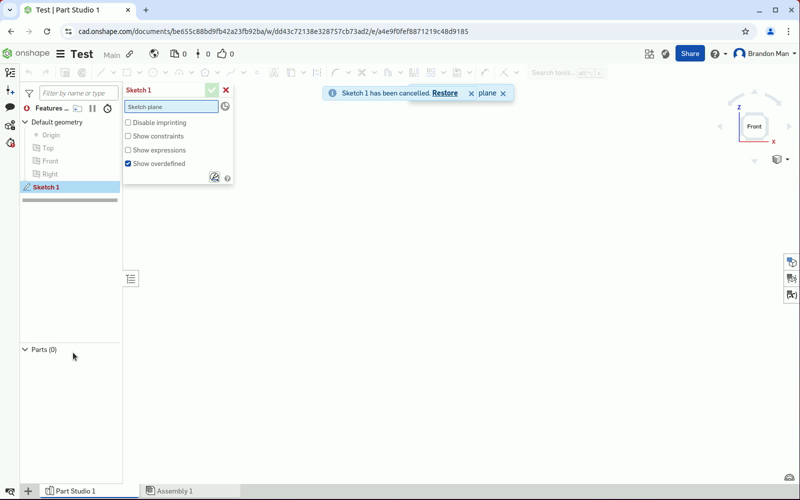
mouse_move(73, 163)
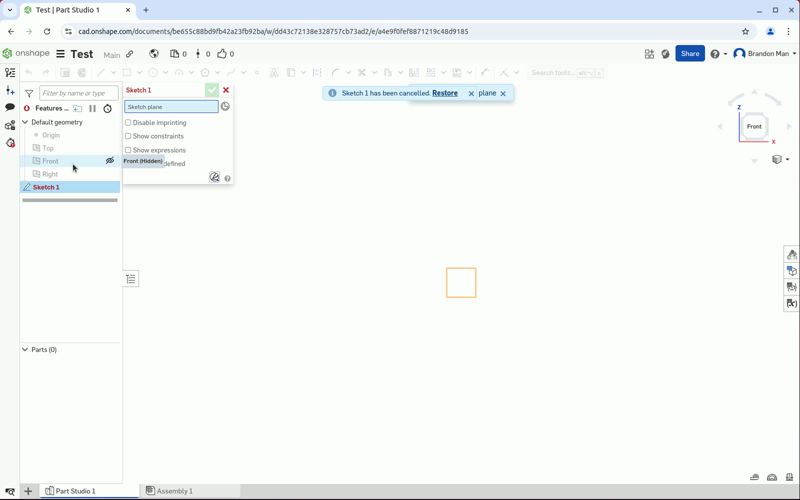
click(73, 163)
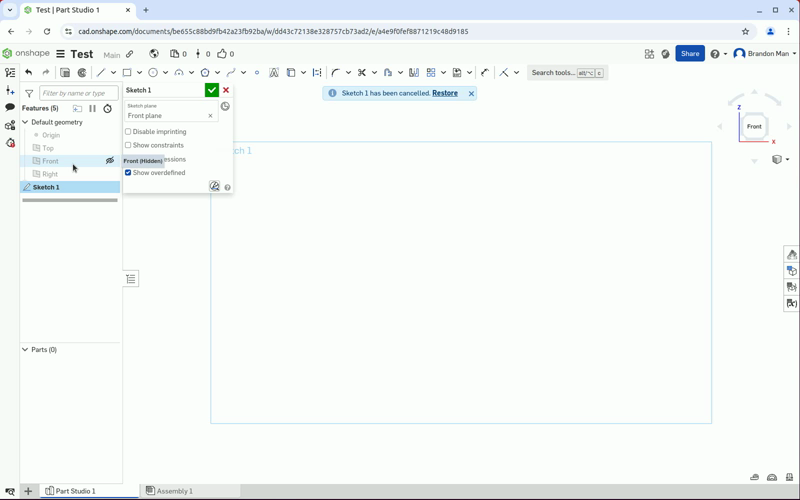
mouse_move(73, 352)
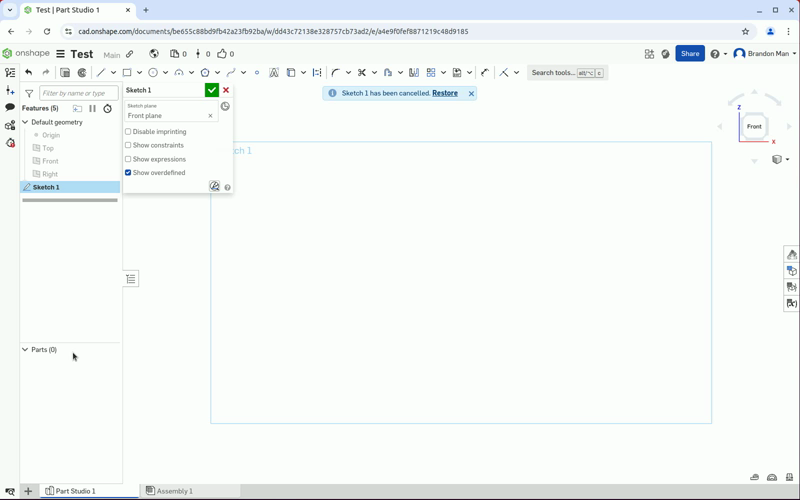
key(y)
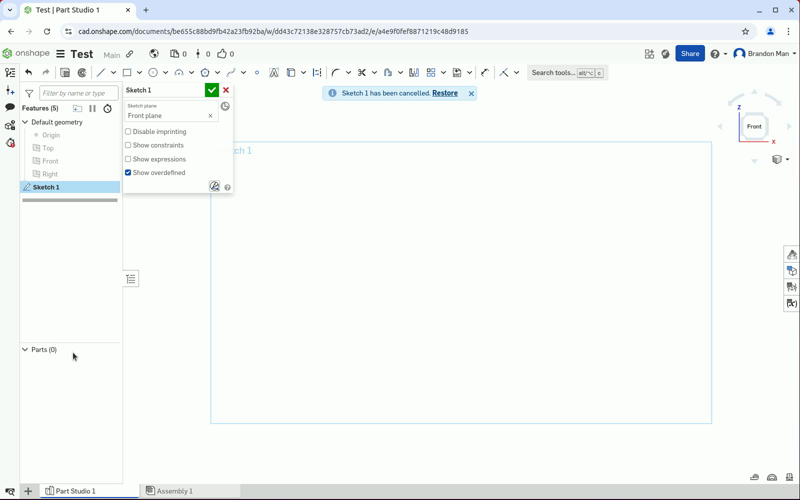
key(l)
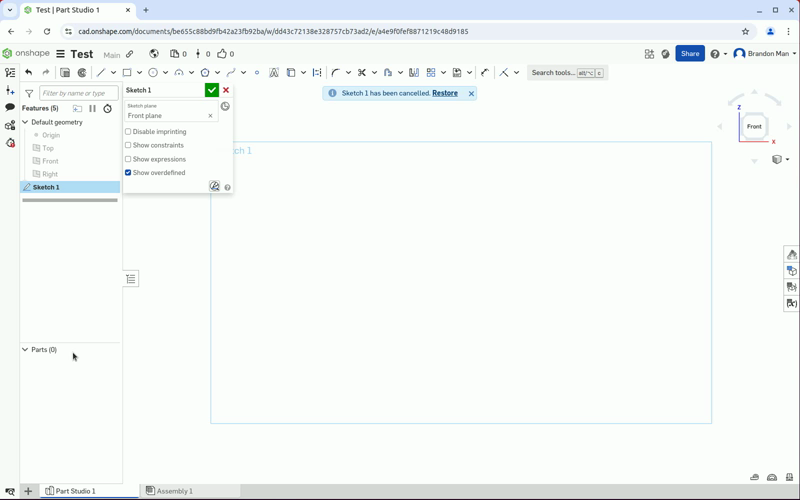
key_down(shift)
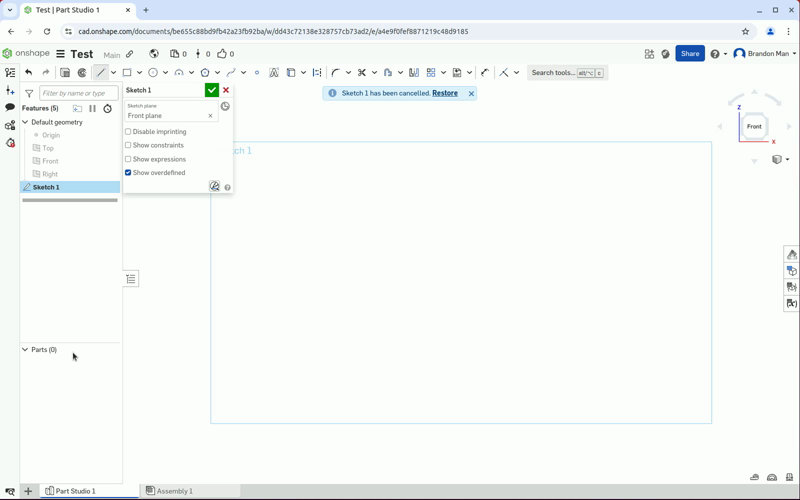
mouse_move(404, 260)
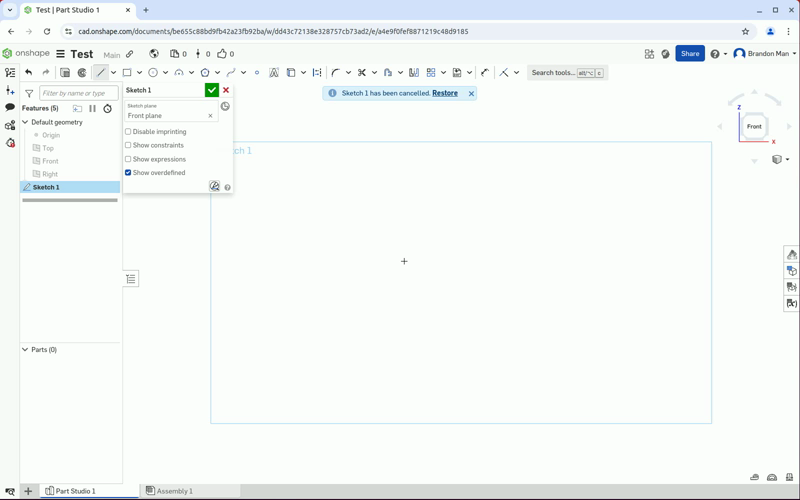
click(404, 260)
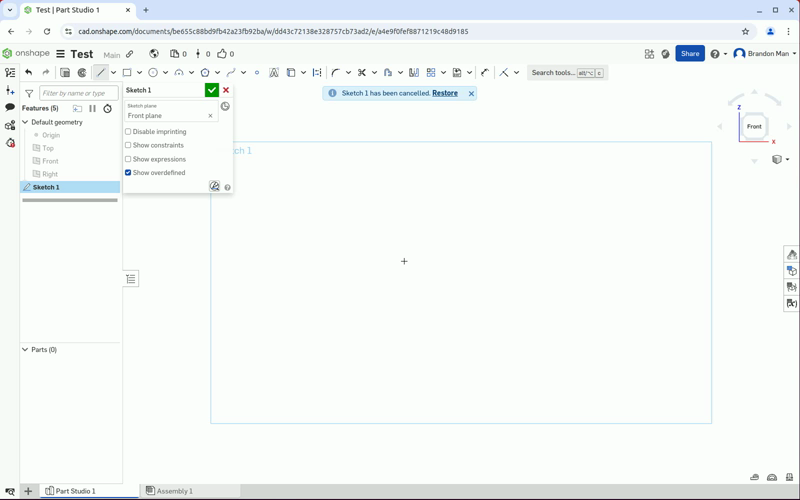
key_up(shift)
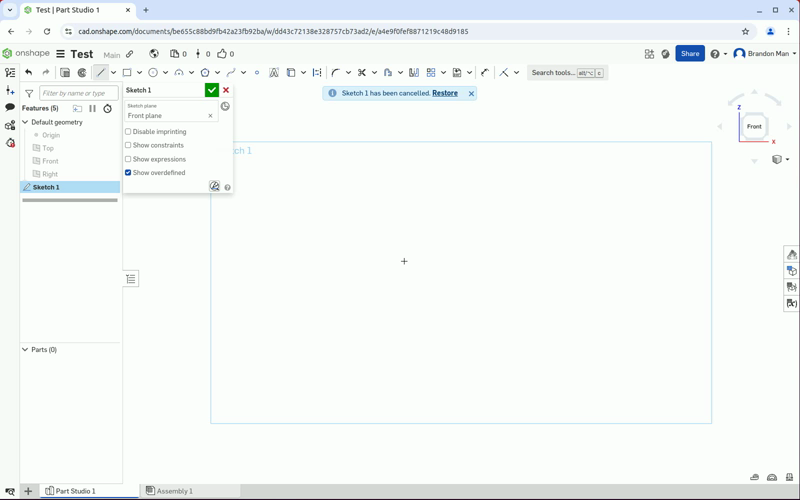
key_down(shift)
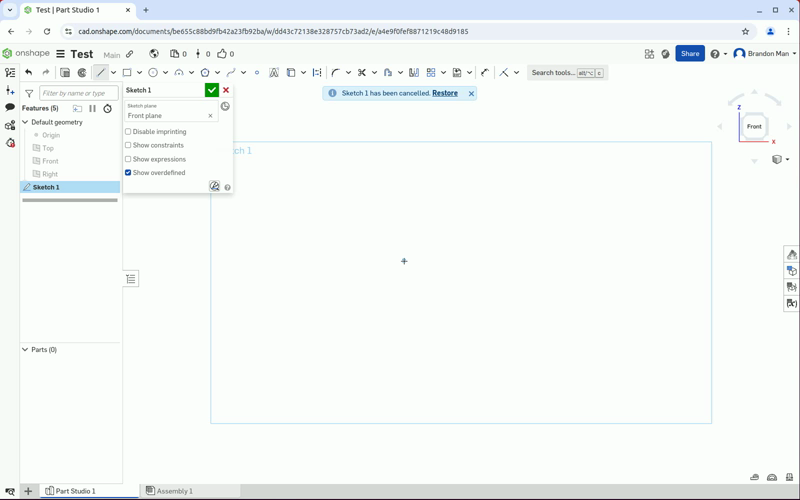
mouse_move(434, 260)
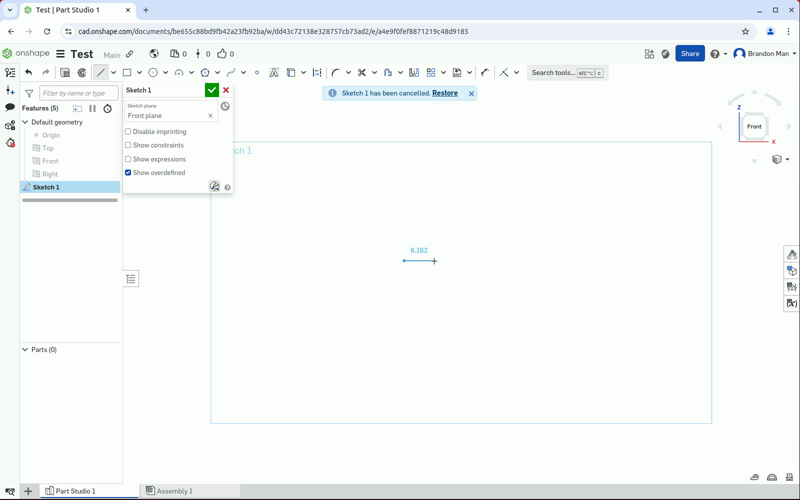
mouse_move(461, 260)
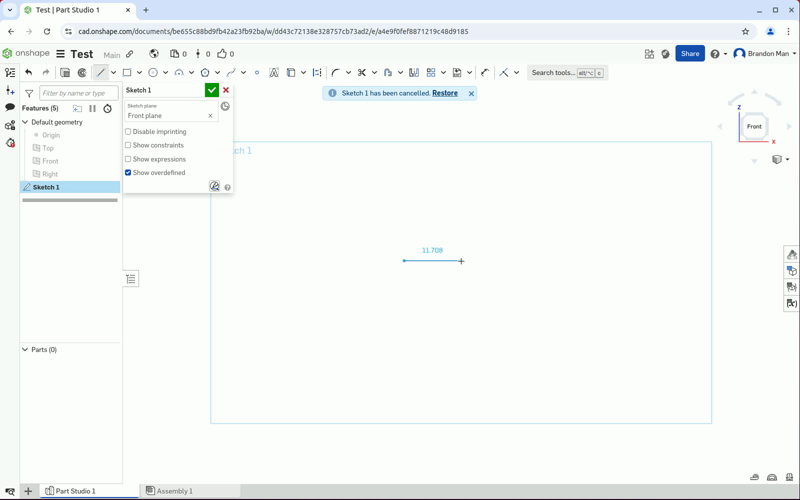
click(461, 260)
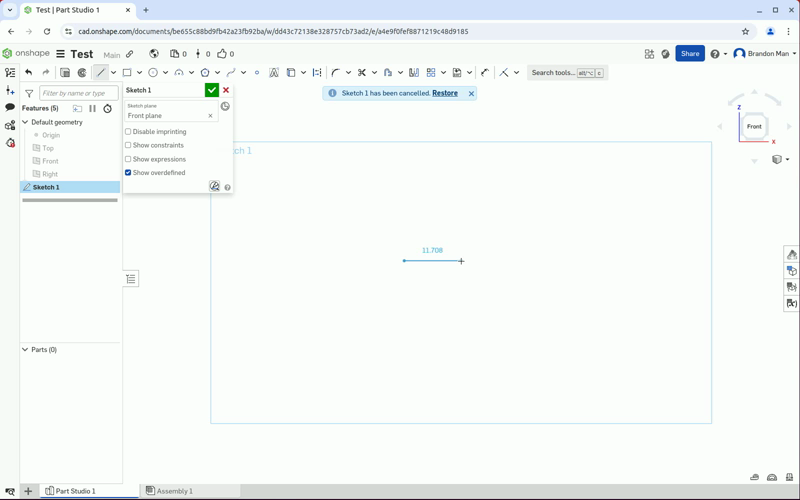
key_up(shift)
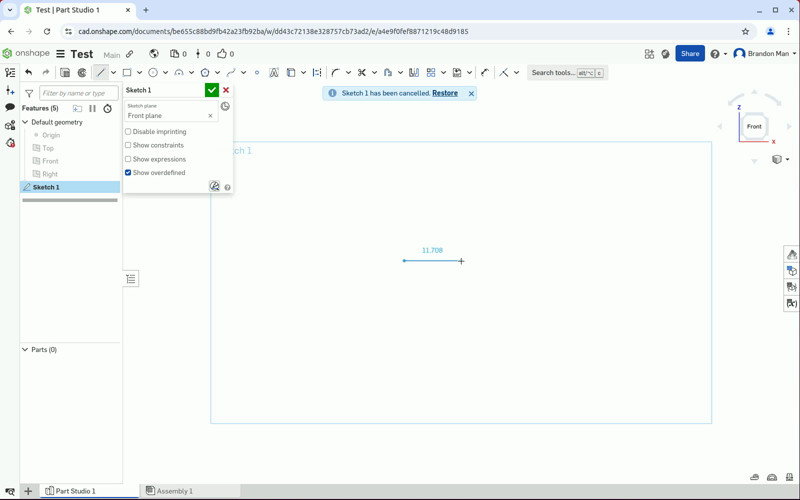
key_down(shift)
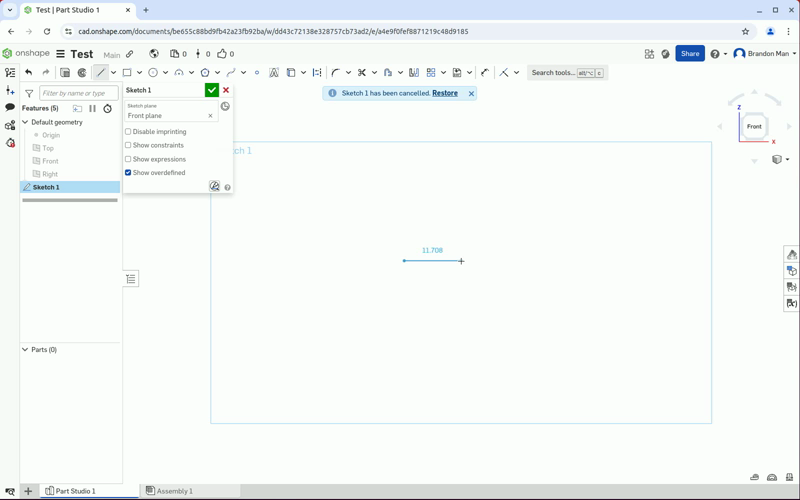
mouse_move(491, 260)
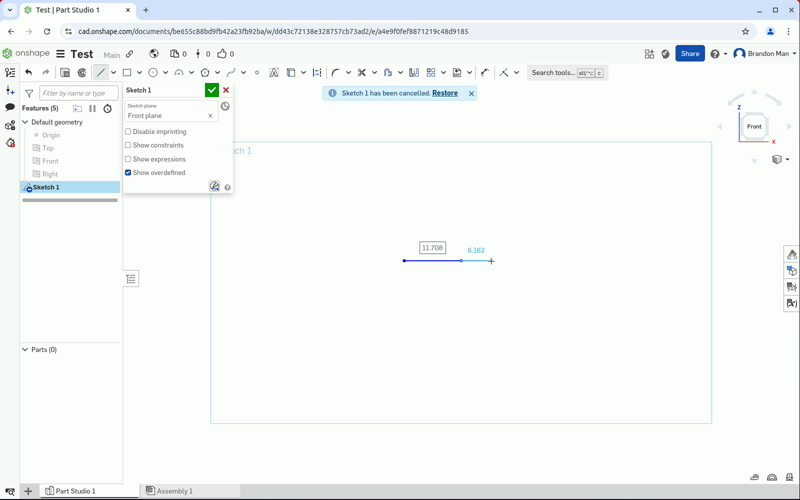
mouse_move(461, 237)
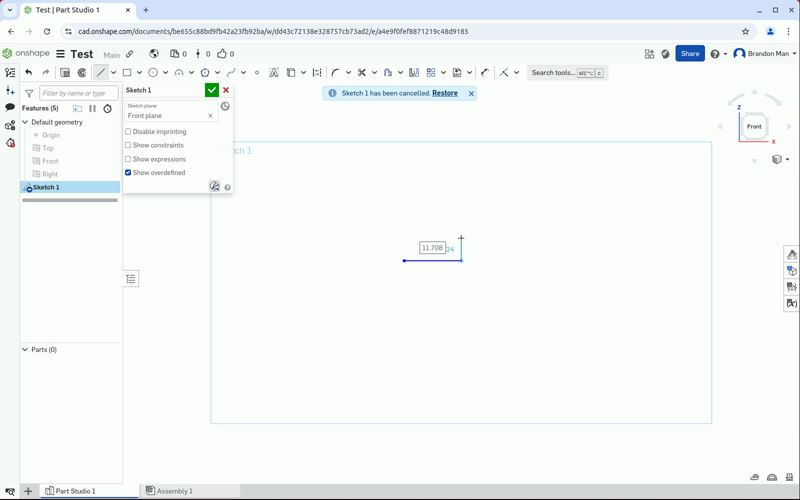
click(461, 237)
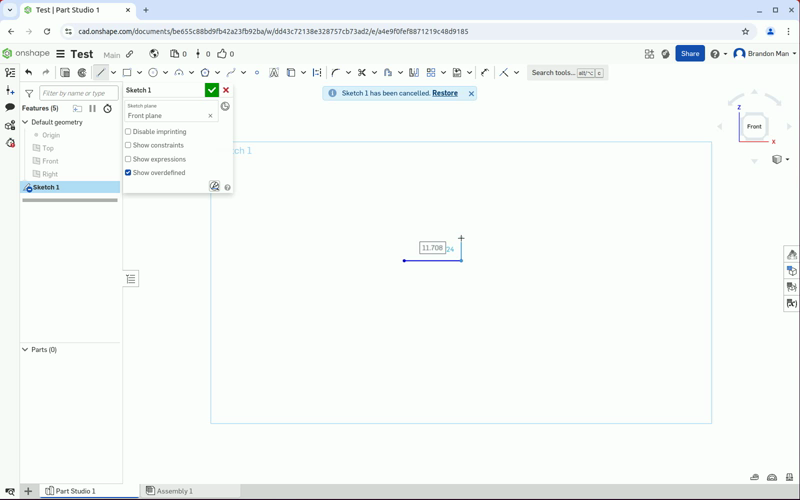
key_up(shift)
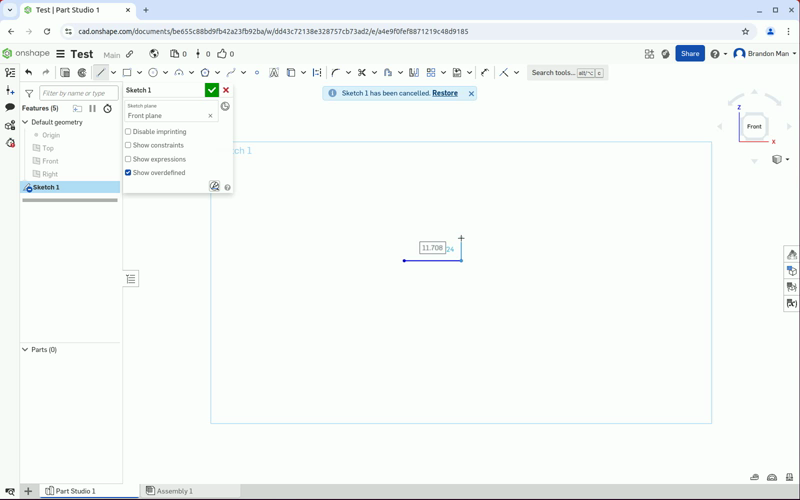
key_down(shift)
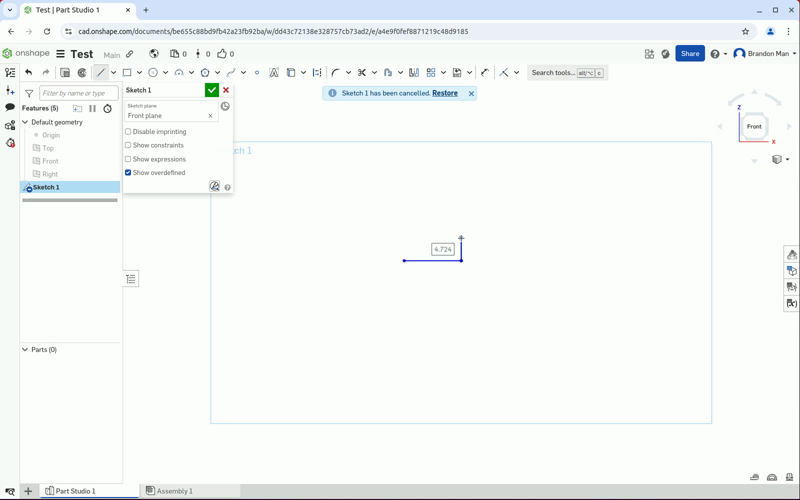
mouse_move(491, 237)
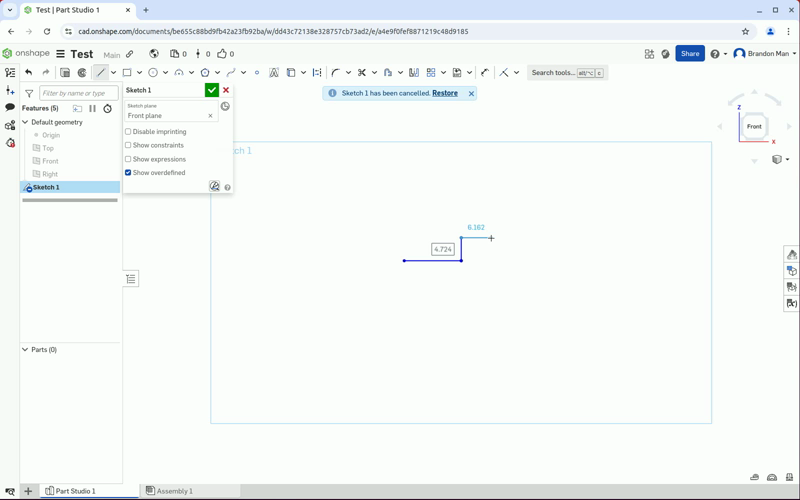
mouse_move(404, 237)
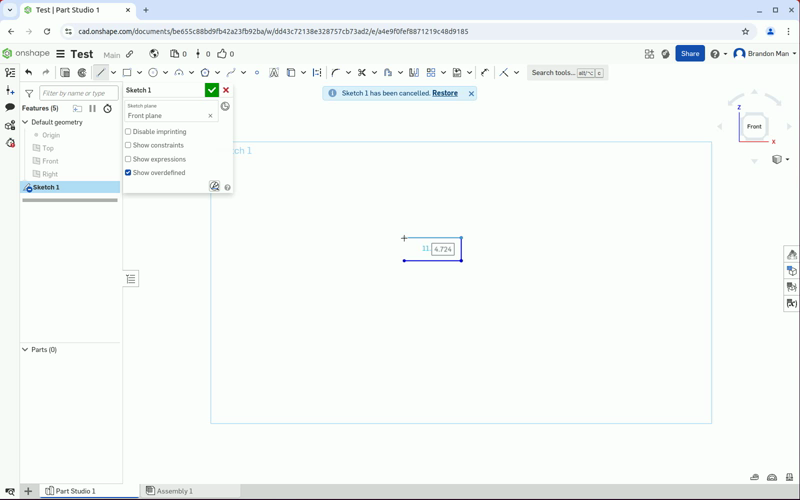
click(404, 237)
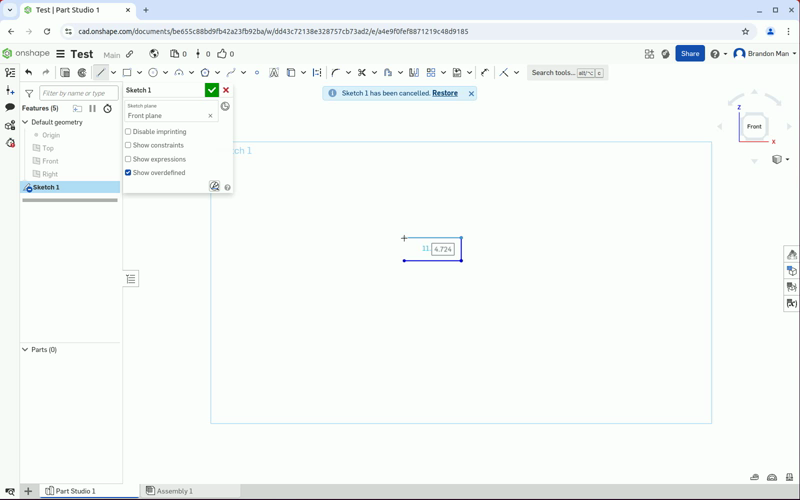
key_up(shift)
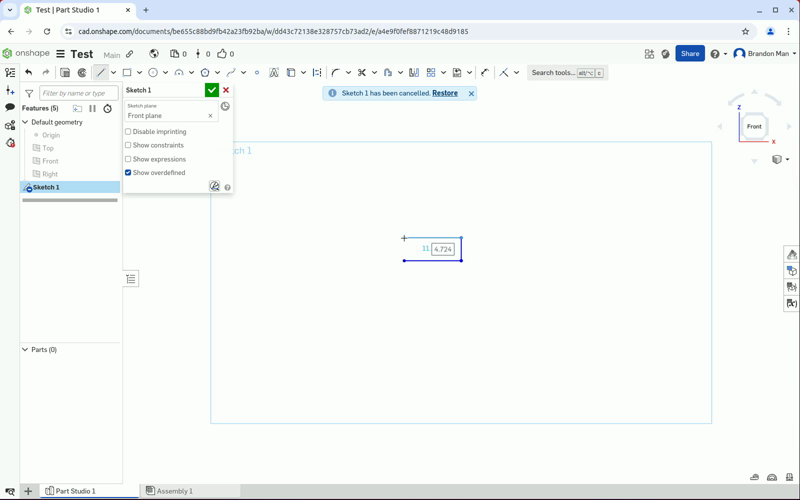
mouse_move(434, 237)
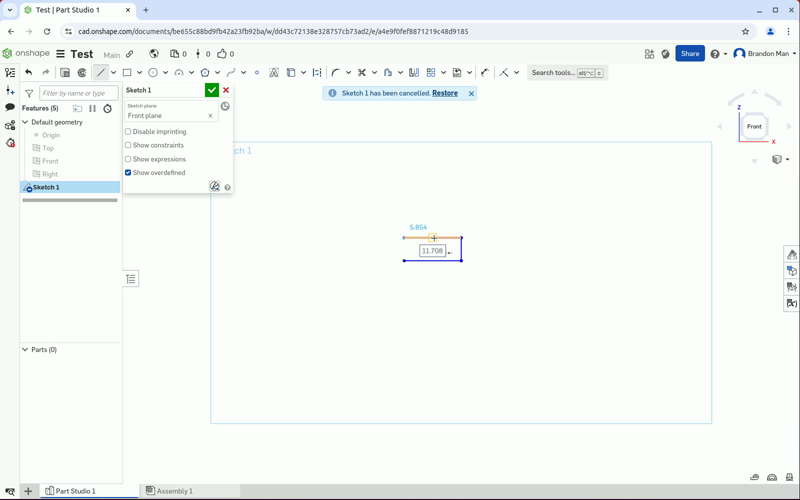
key_down(shift)
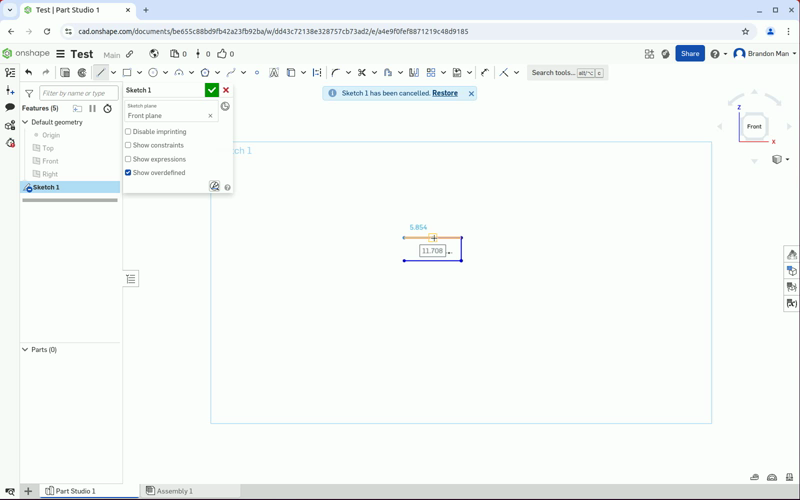
mouse_move(404, 260)
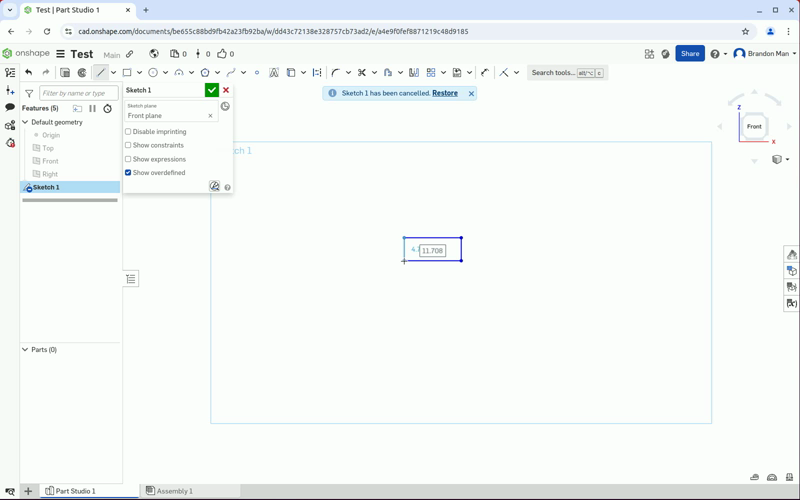
key_up(shift)
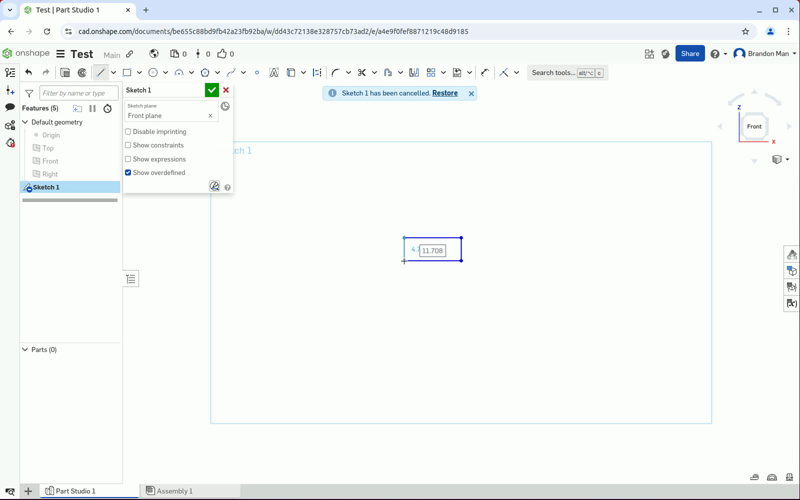
click(404, 260)
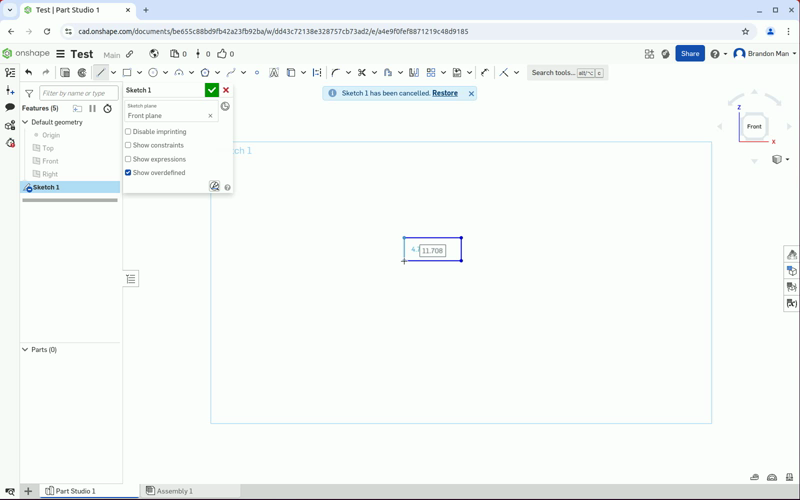
key(esc)
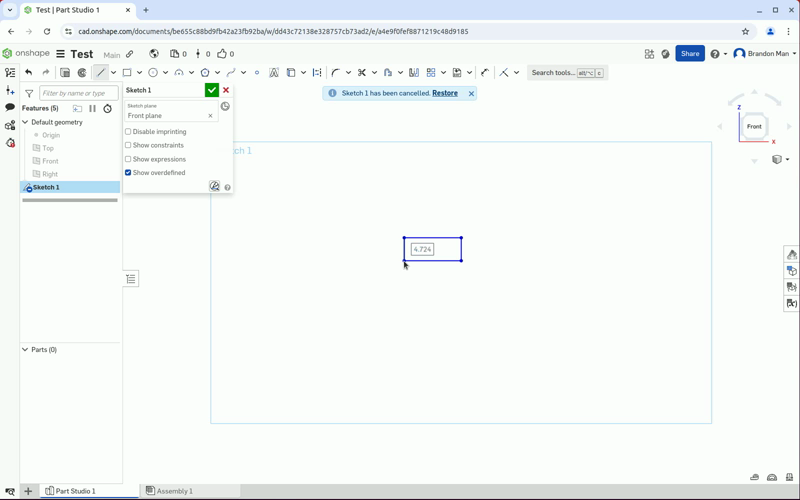
mouse_move(418, 253)
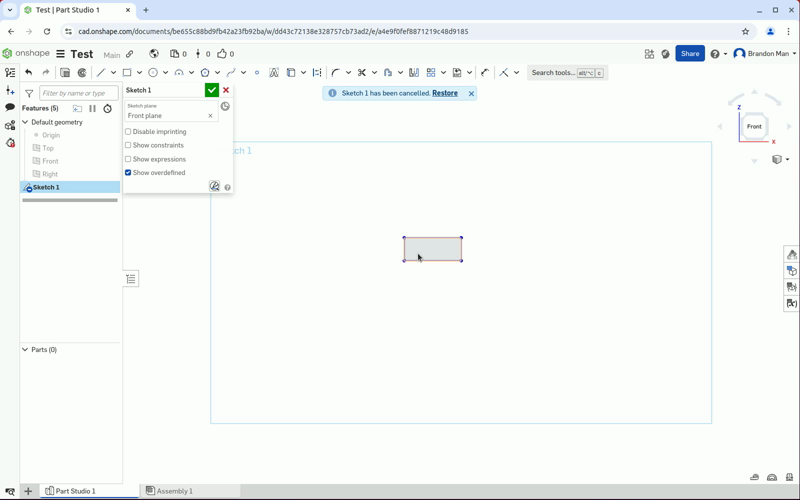
scroll(6)
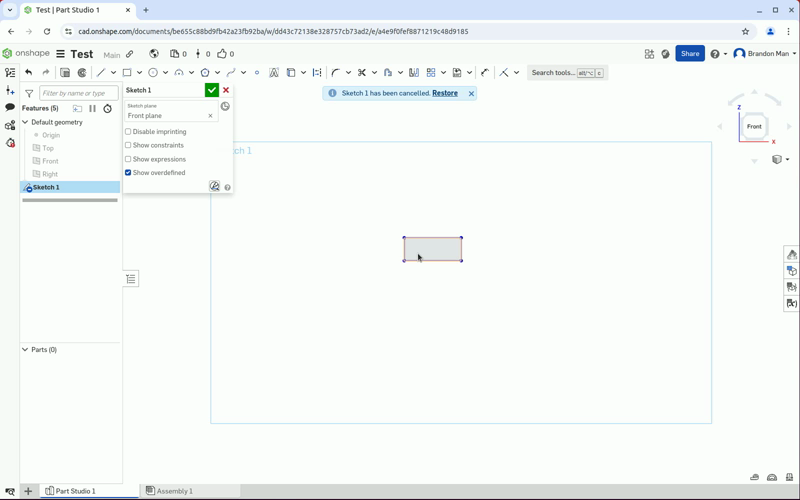
scroll(6)
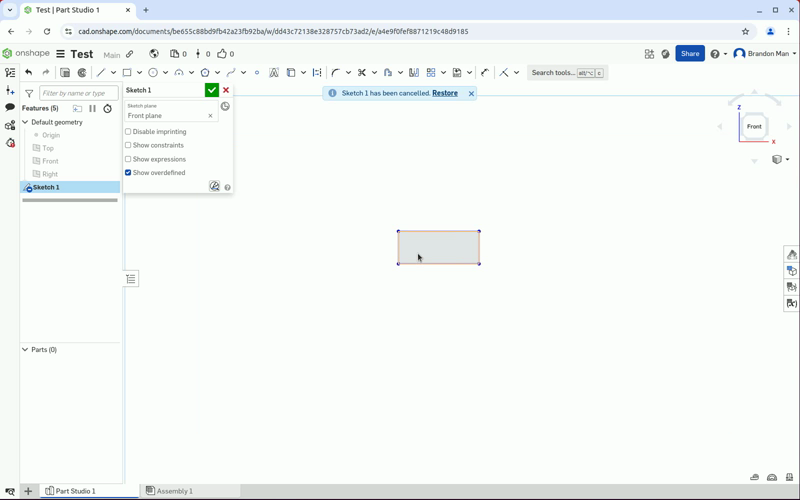
scroll(6)
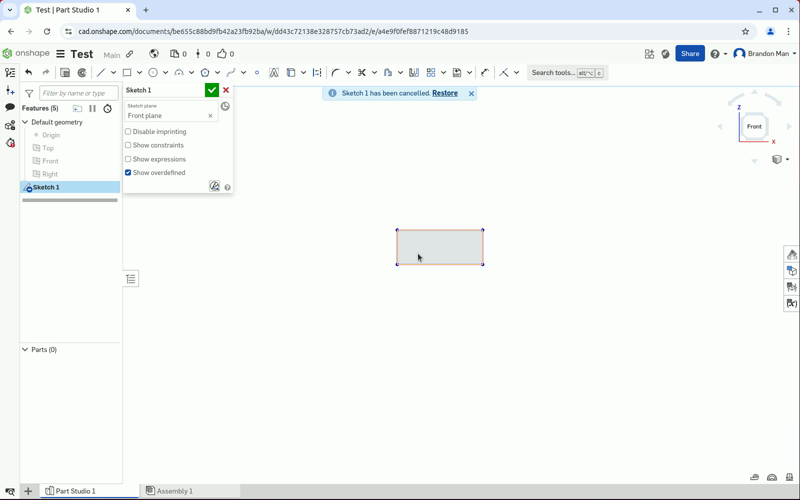
scroll(6)
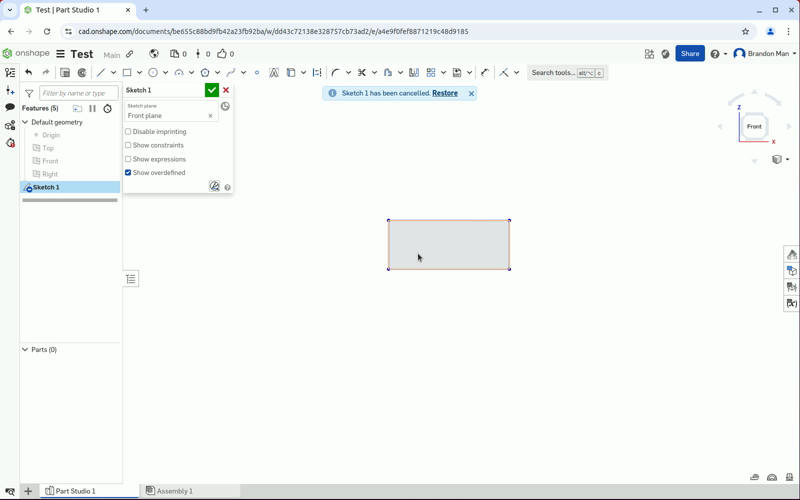
scroll(6)
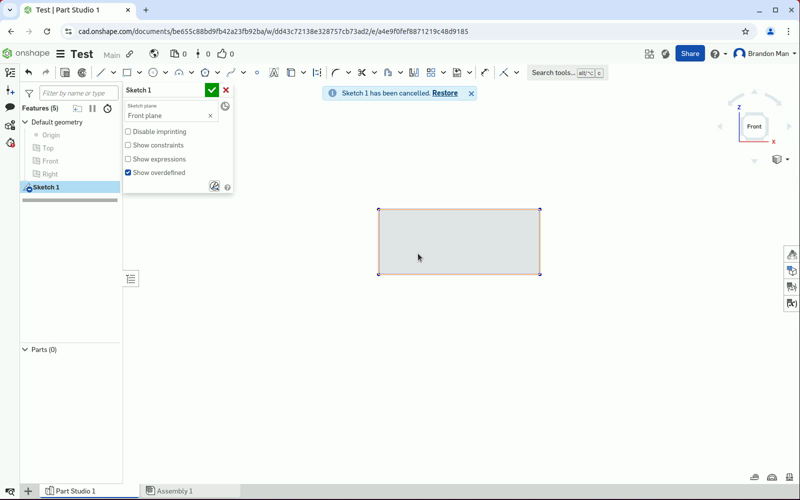
scroll(6)
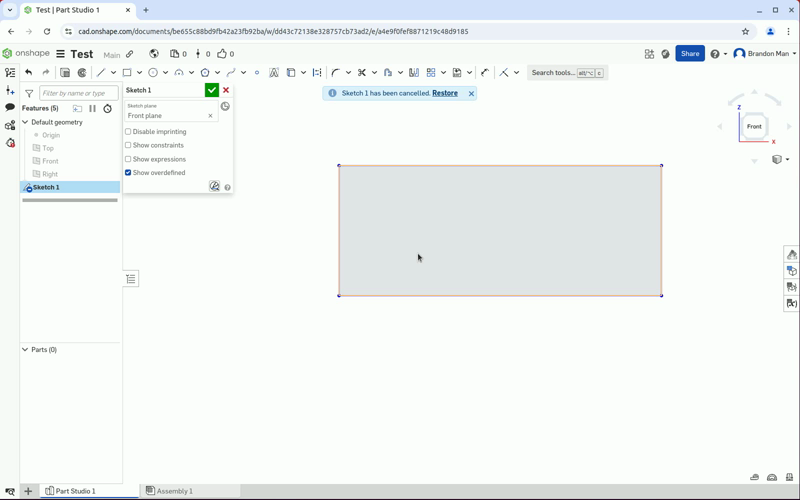
scroll(6)
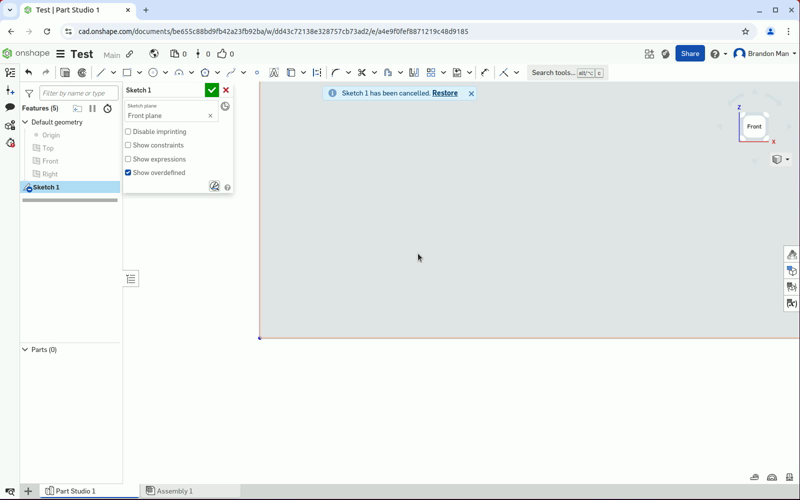
click(418, 253)
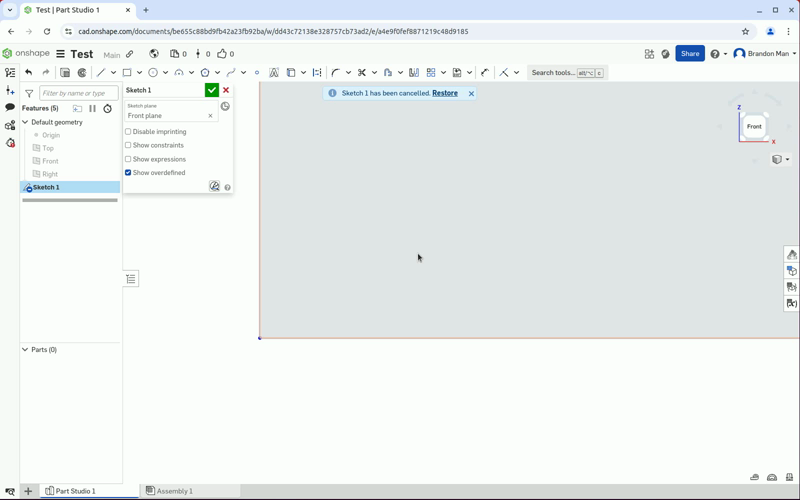
scroll(-6)
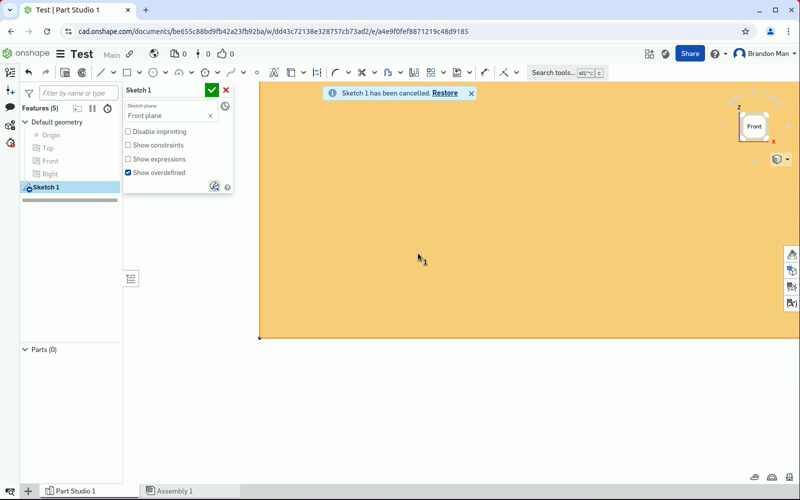
scroll(-6)
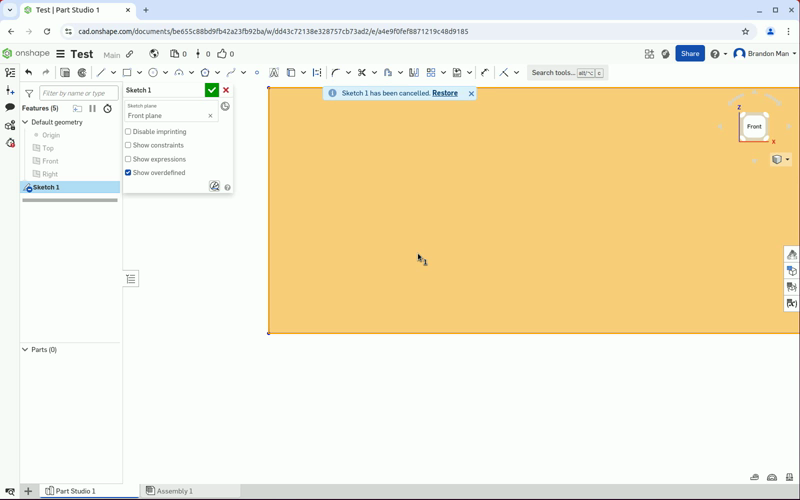
scroll(-6)
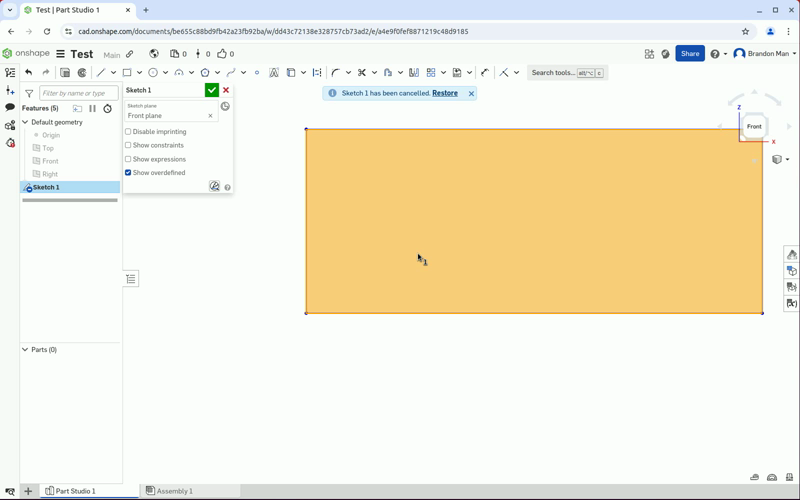
scroll(-6)
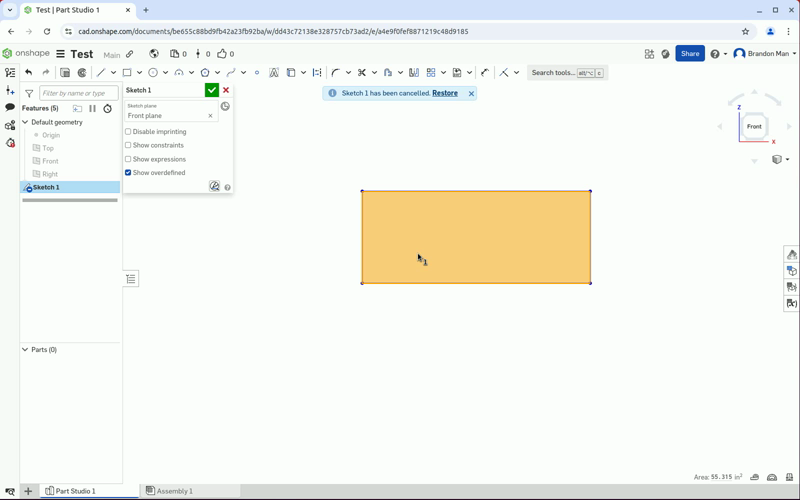
scroll(-6)
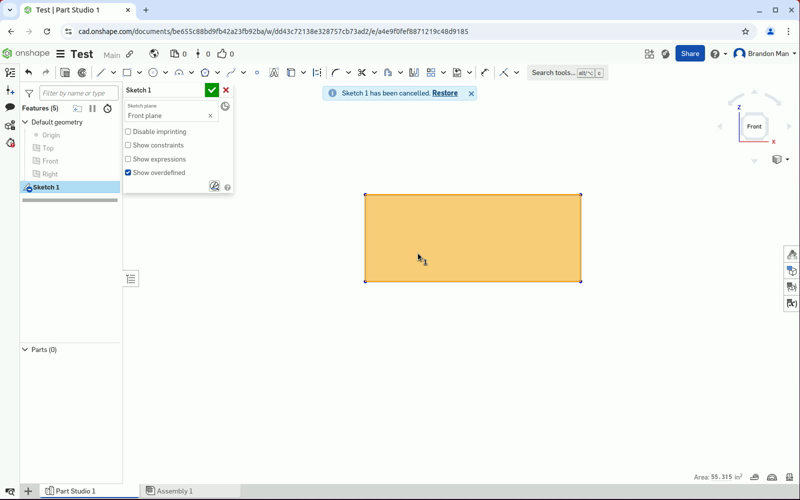
scroll(-6)
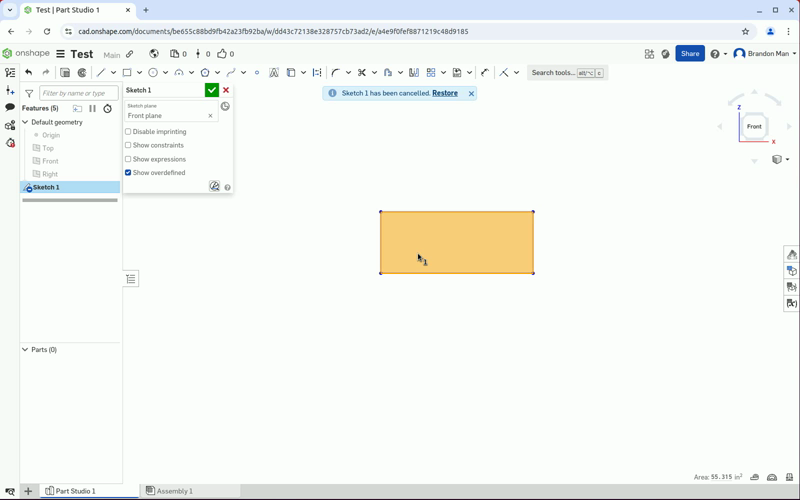
scroll(-6)
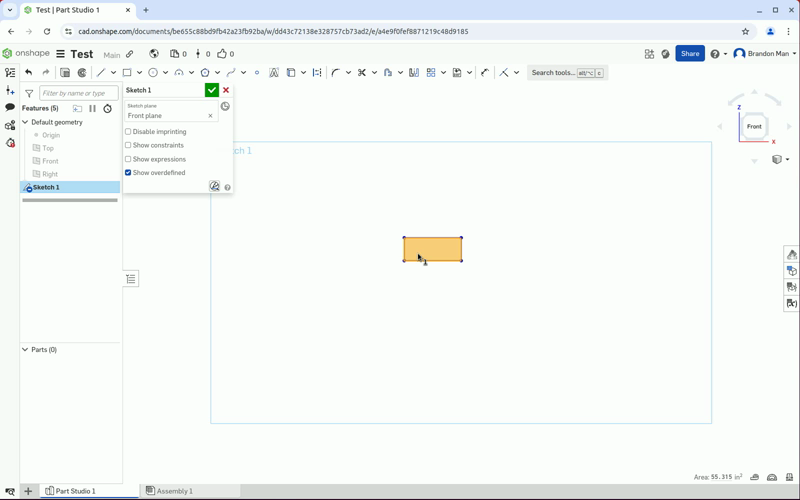
mouse_move(73, 352)
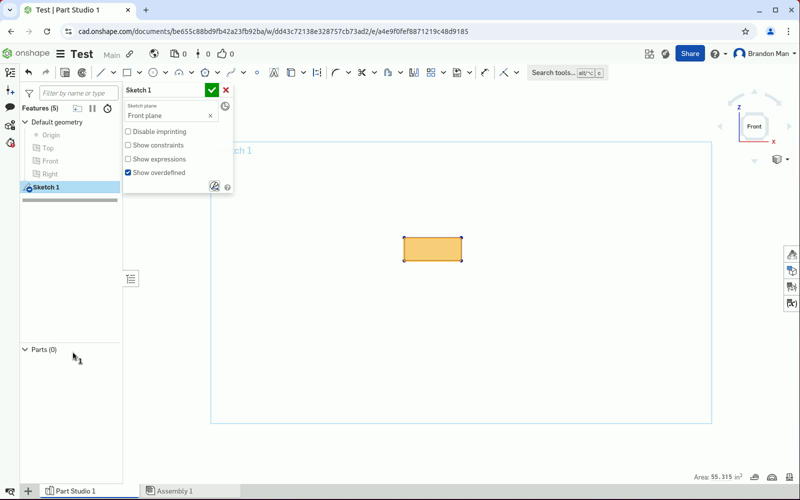
key(shift+y)
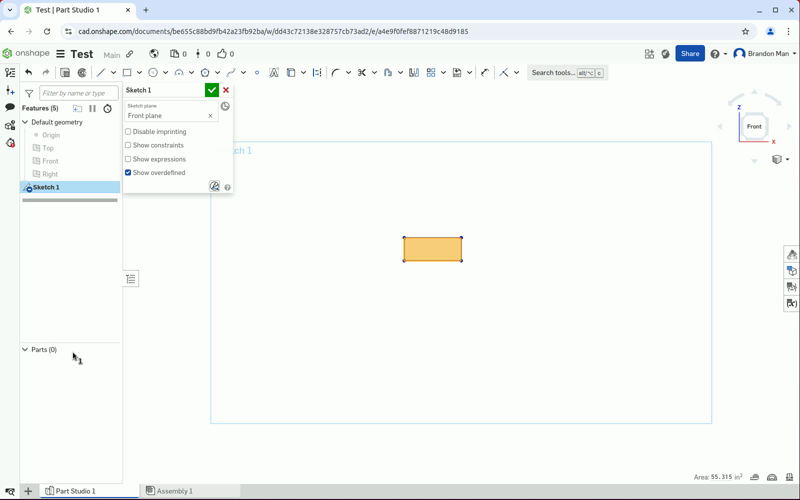
key(shift+e)
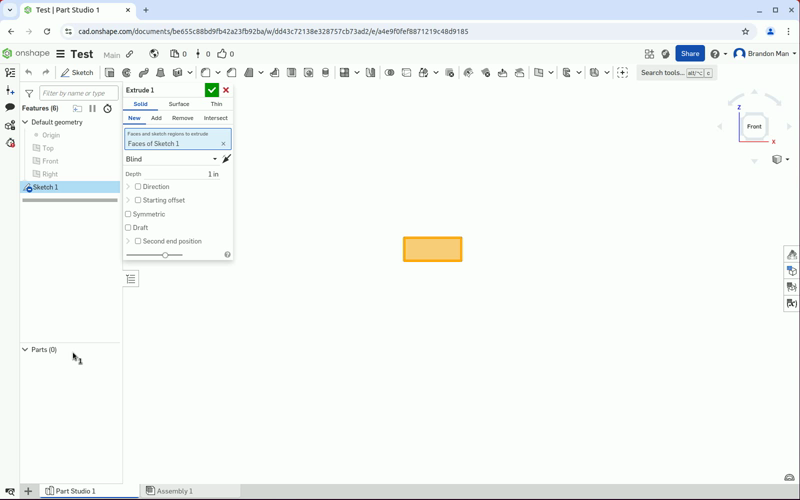
mouse_move(143, 106)
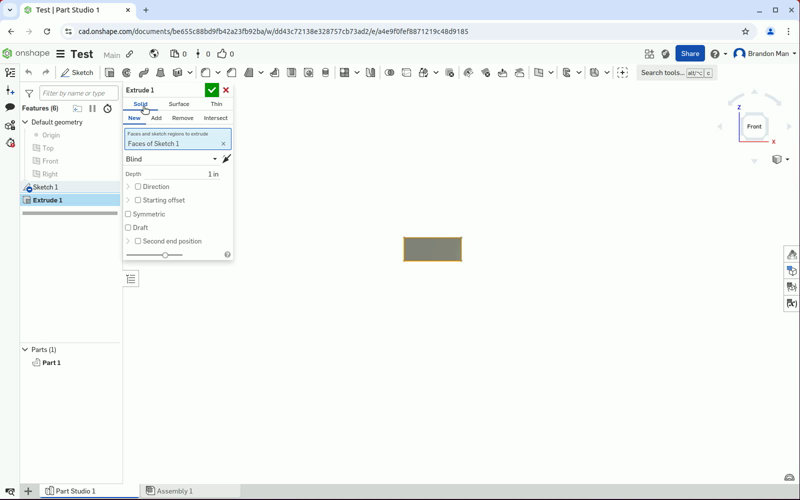
click(143, 106)
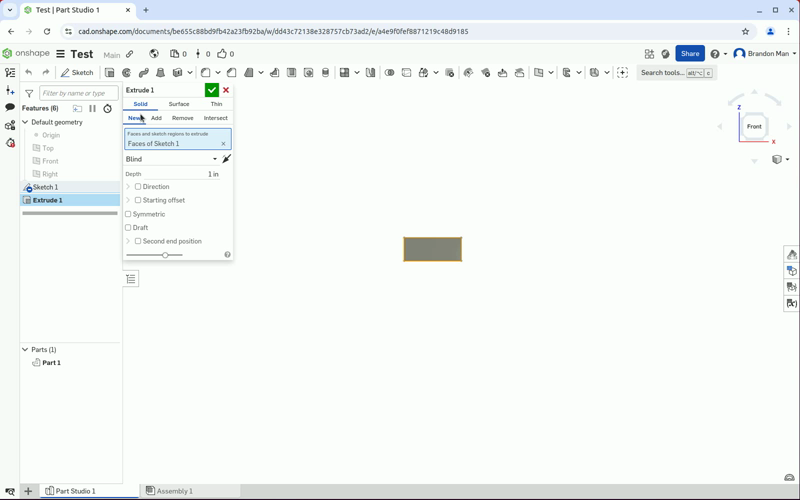
mouse_move(137, 120)
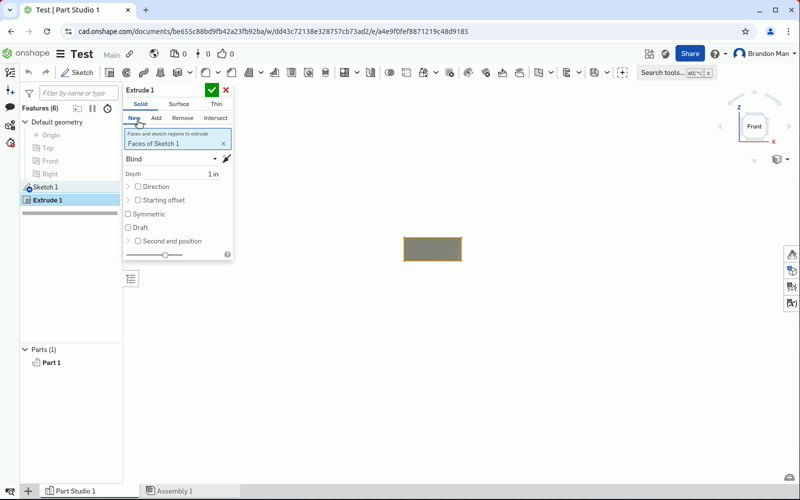
click(137, 120)
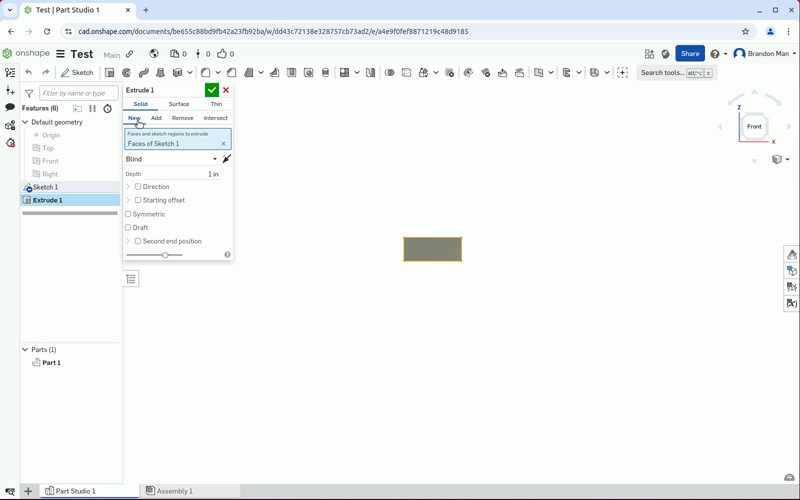
key(tab, 4)
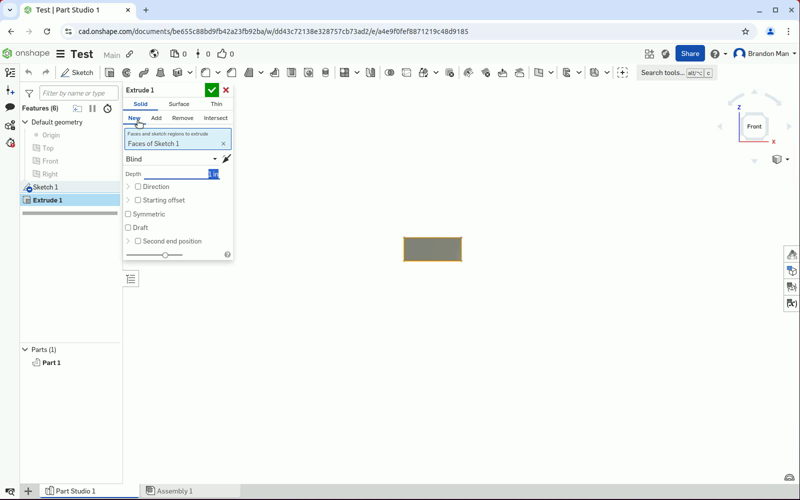
text(8.184)
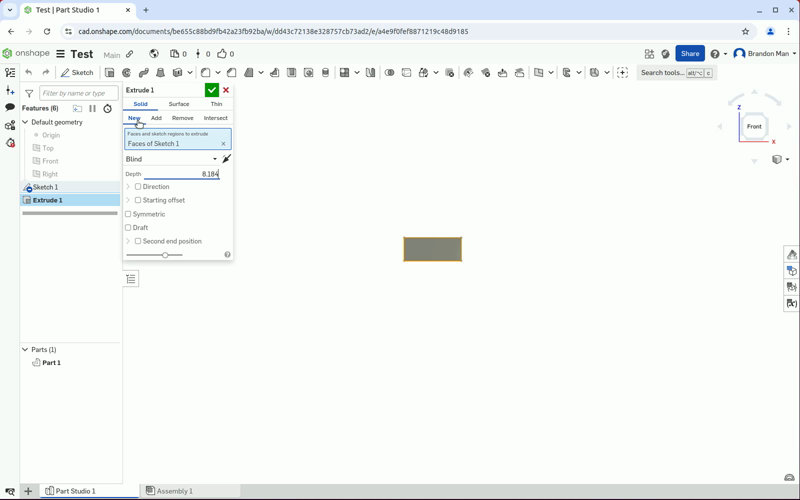
key(tab, 3)
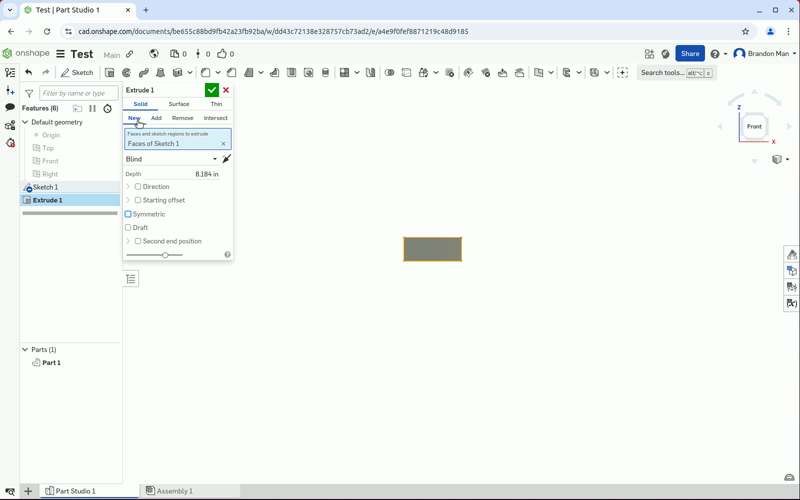
key(space)
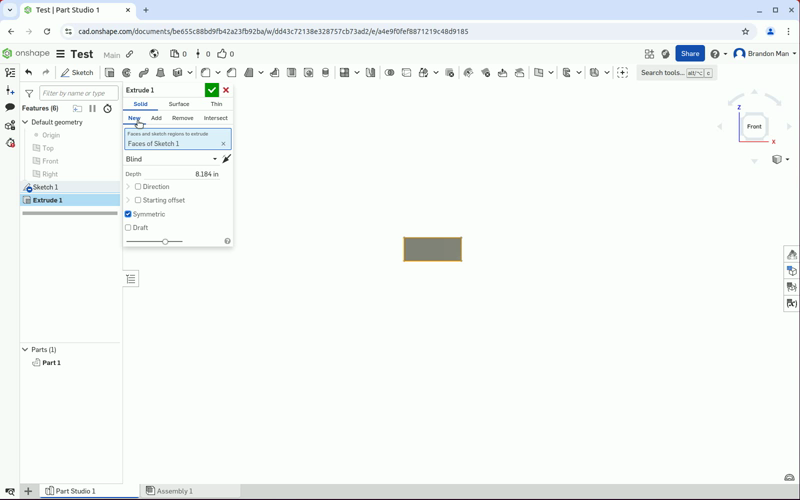
key(enter)
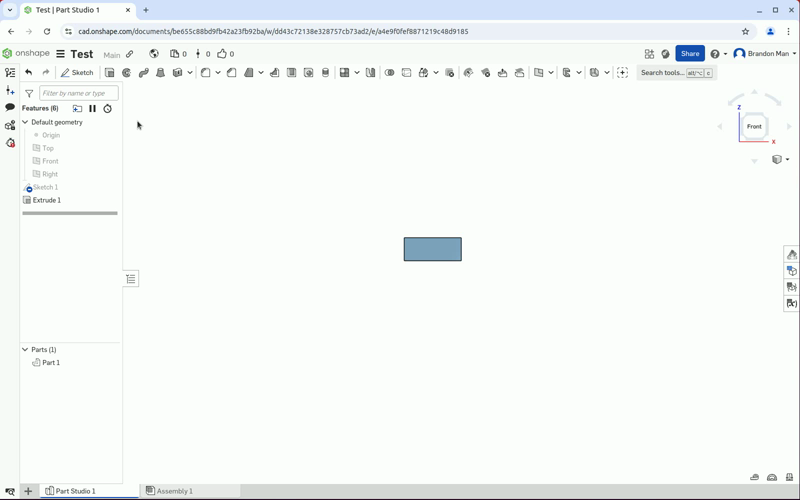
key(shift+h)
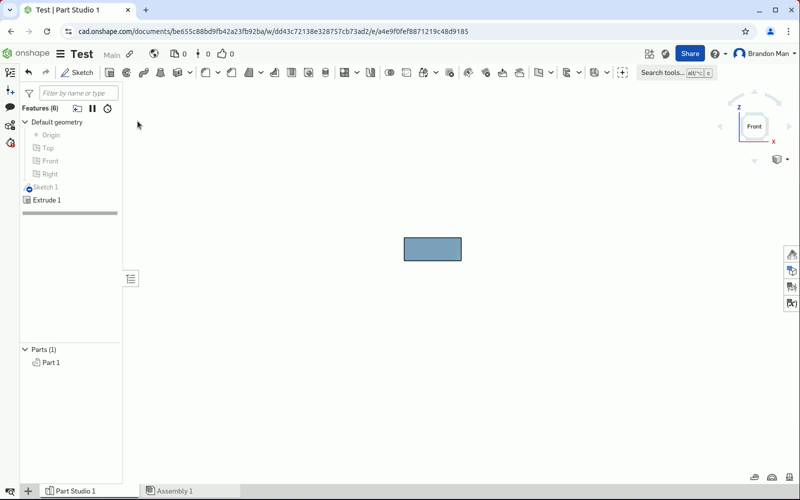
key(shift+h)
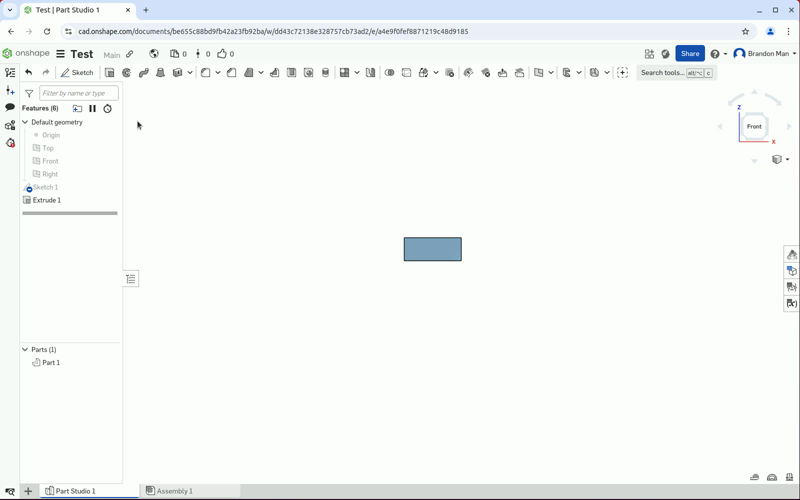
mouse_move(73, 189)
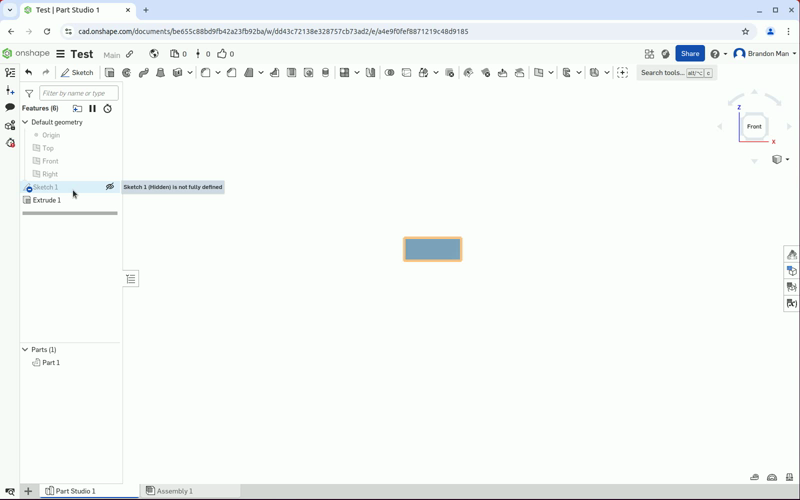
click(73, 189)
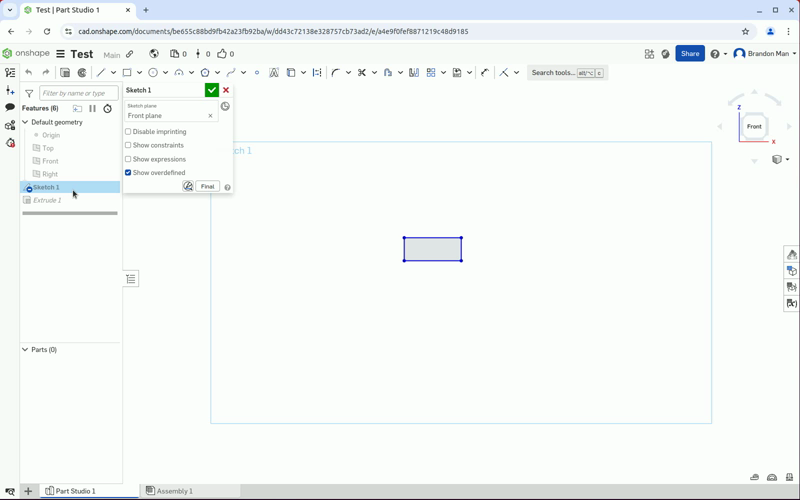
mouse_move(229, 92)
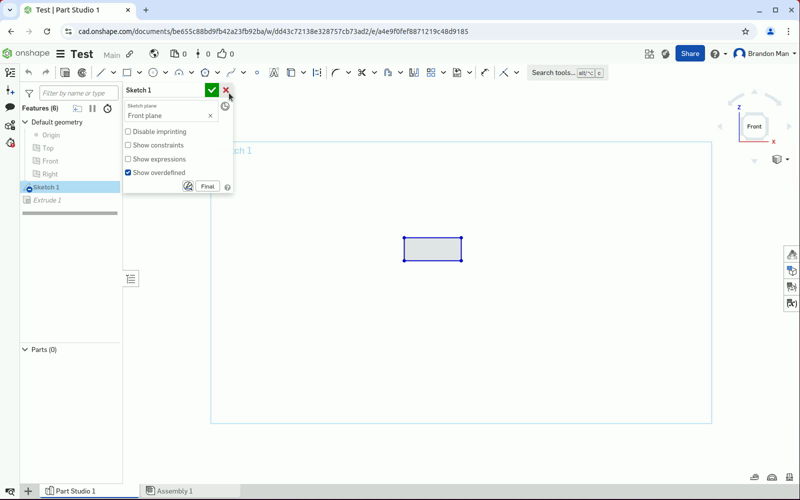
click(229, 92)
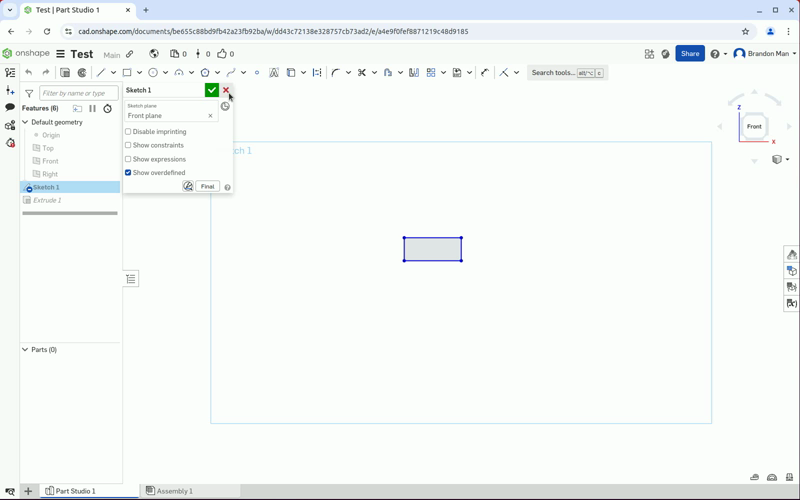
key(shift+s)
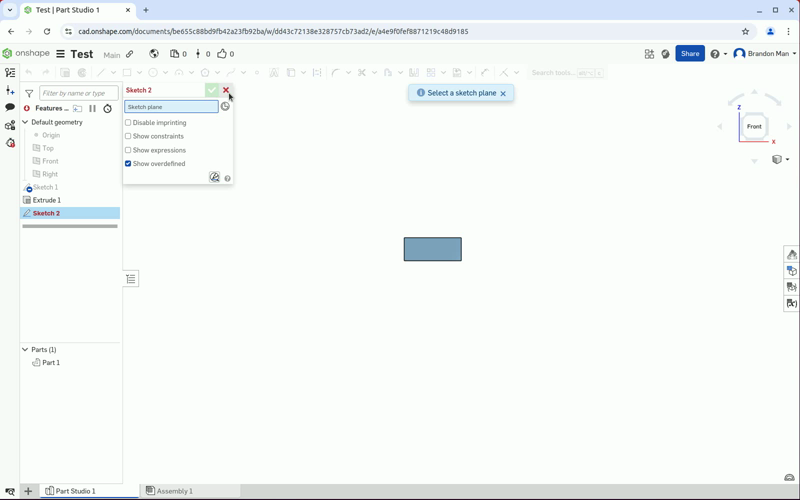
mouse_move(73, 163)
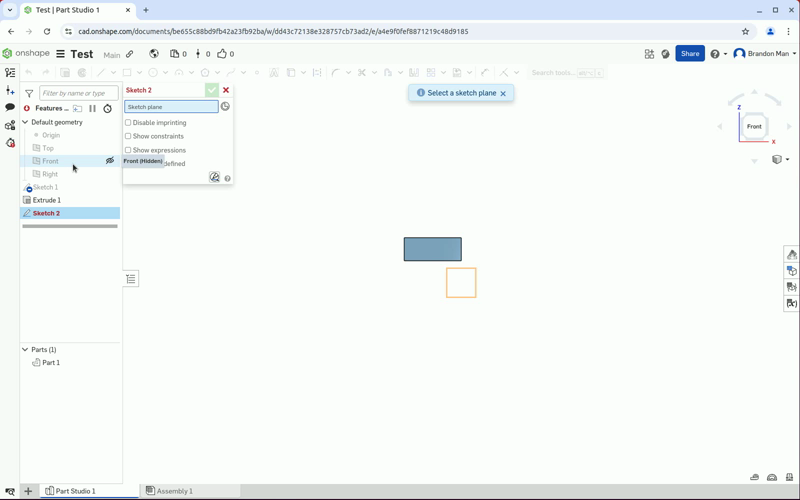
click(73, 163)
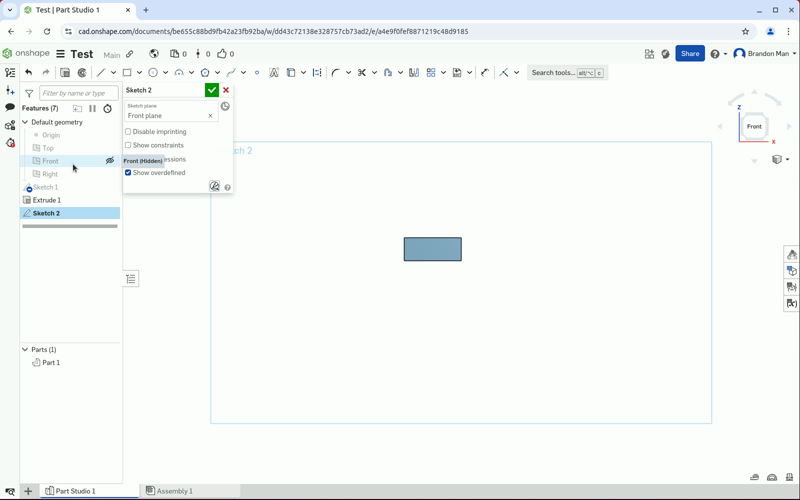
mouse_move(73, 352)
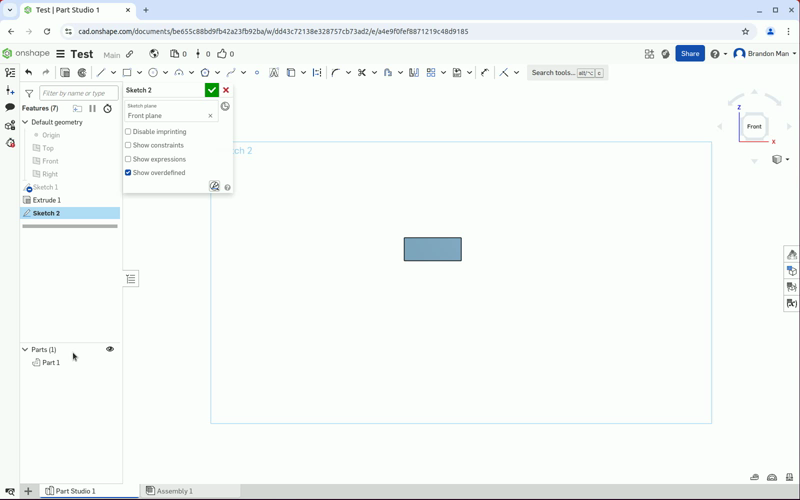
key(y)
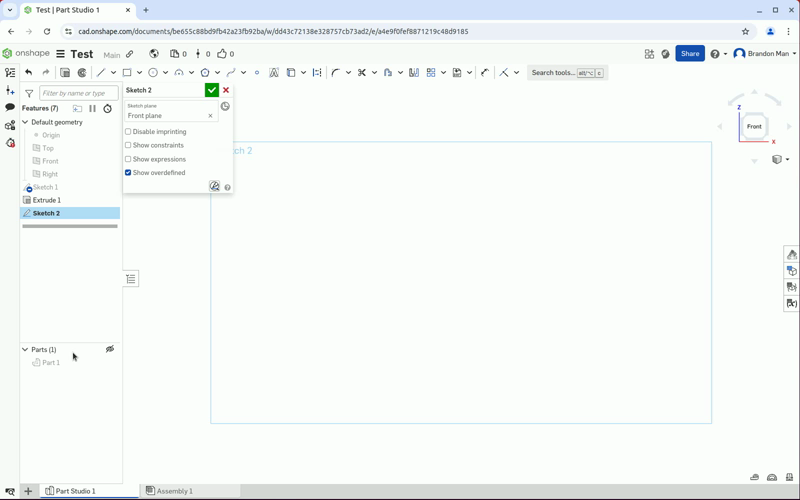
key(l)
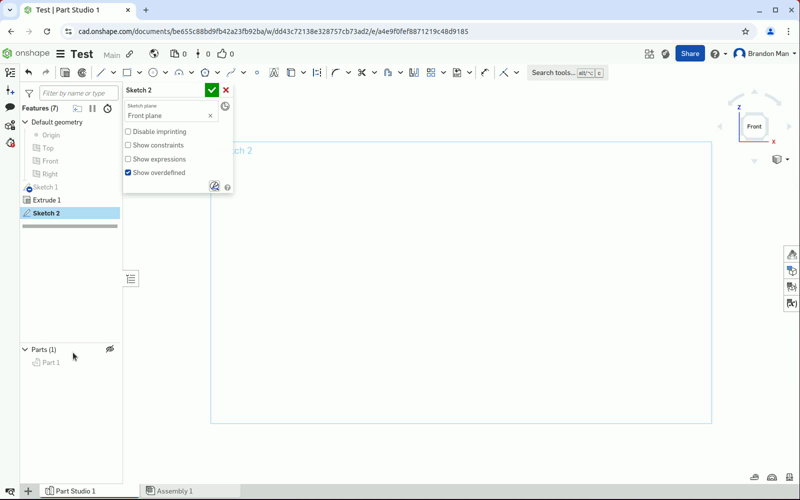
key_down(shift)
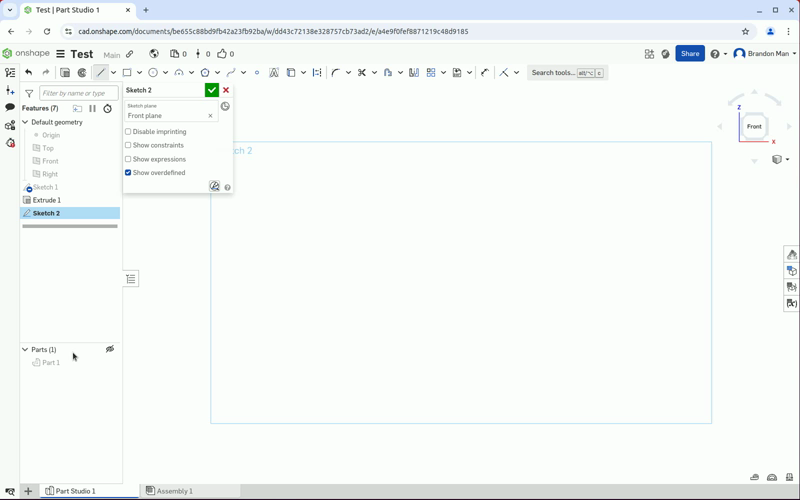
mouse_move(370, 305)
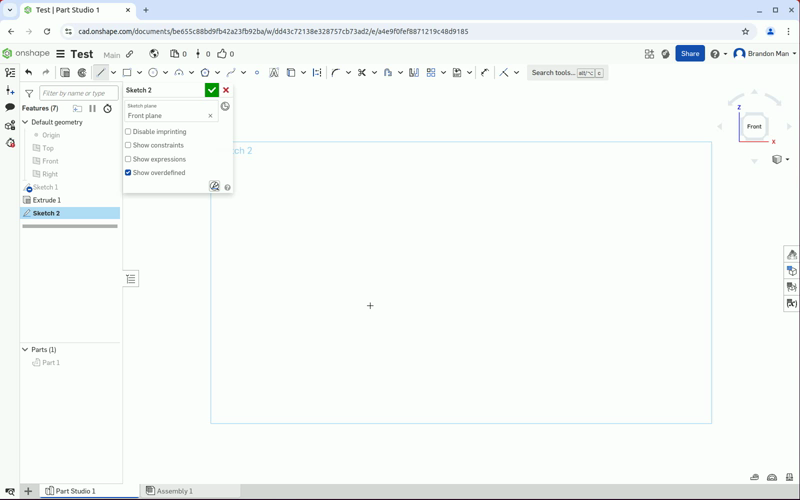
click(370, 305)
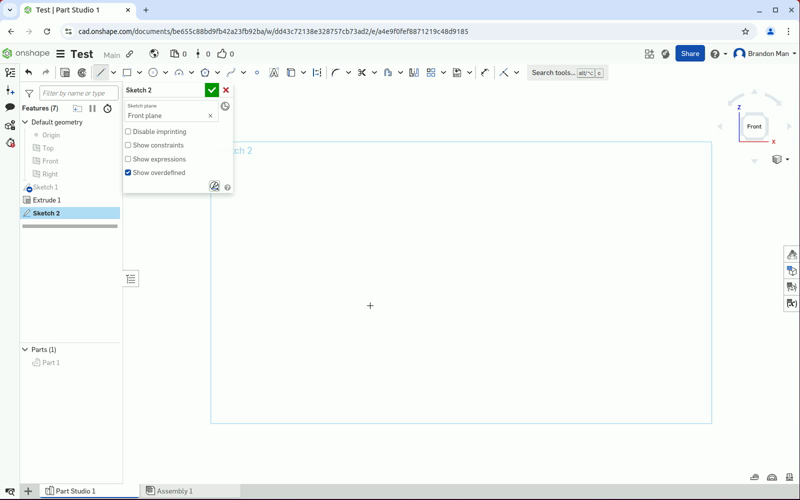
key_up(shift)
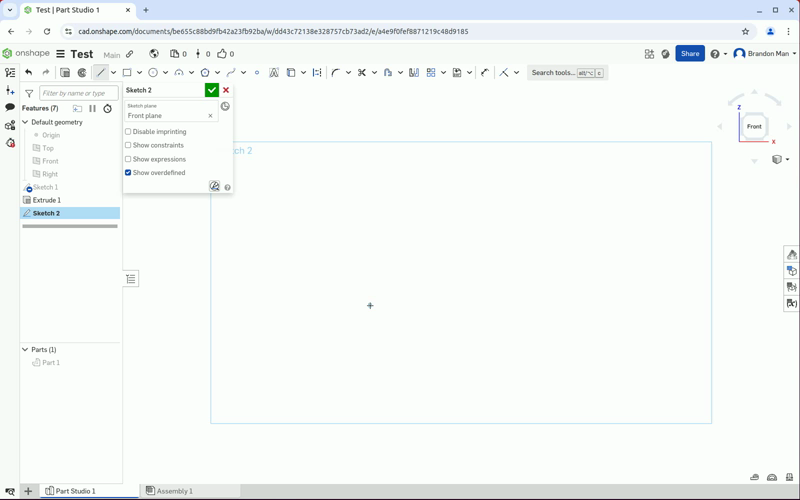
key_down(shift)
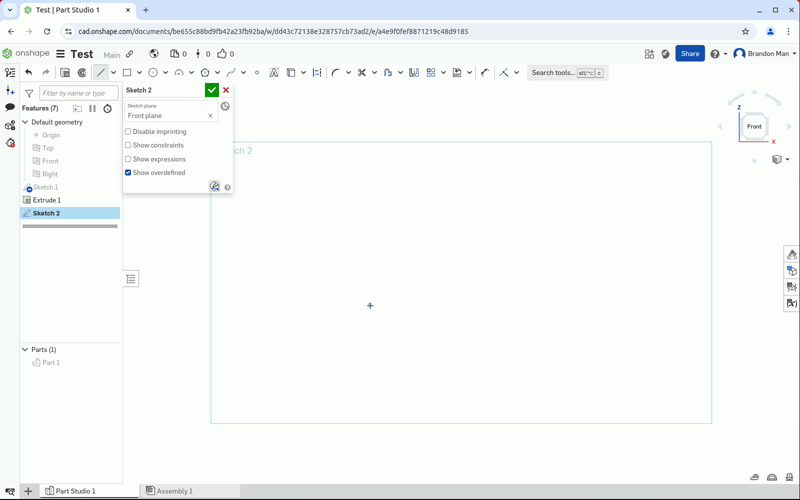
mouse_move(460, 305)
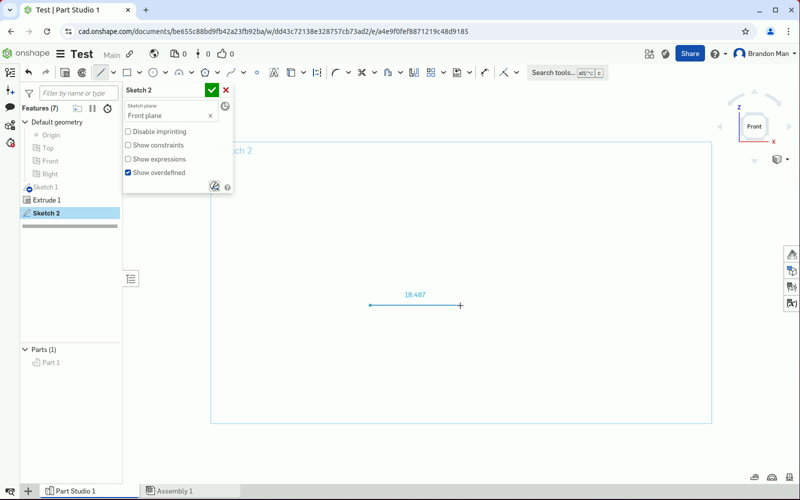
click(460, 305)
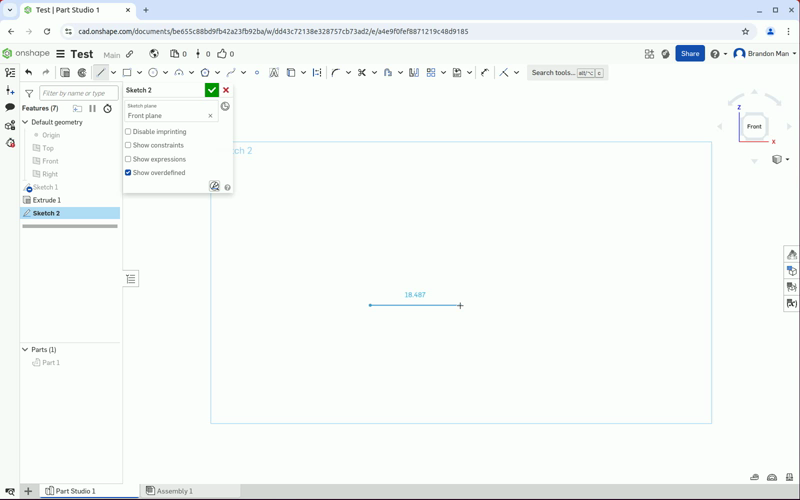
key_up(shift)
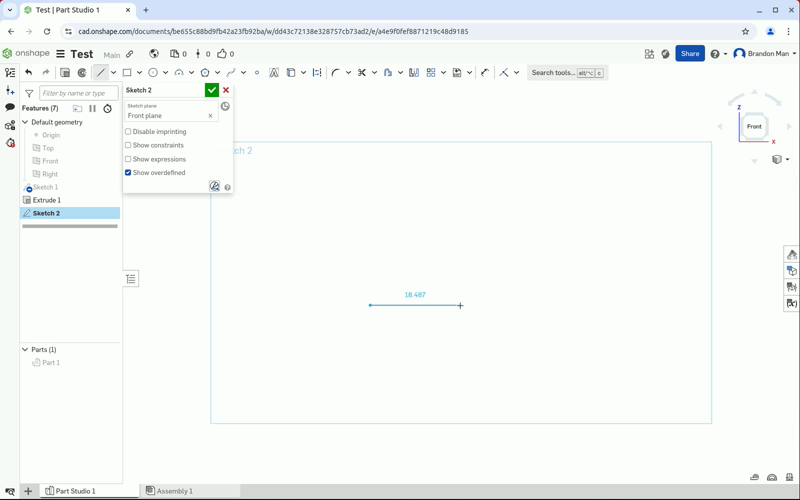
key(esc)
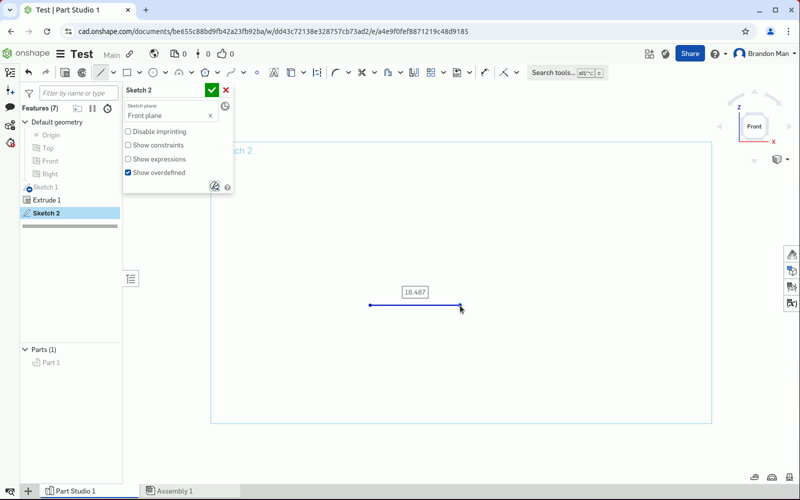
key(a)
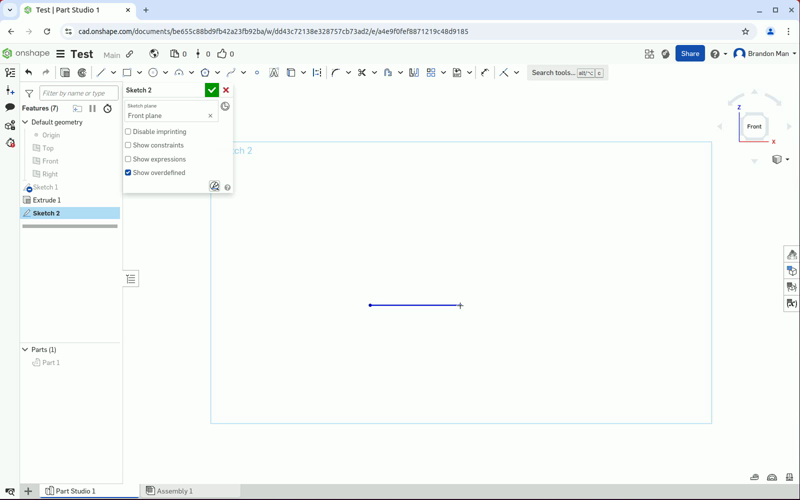
mouse_move(460, 305)
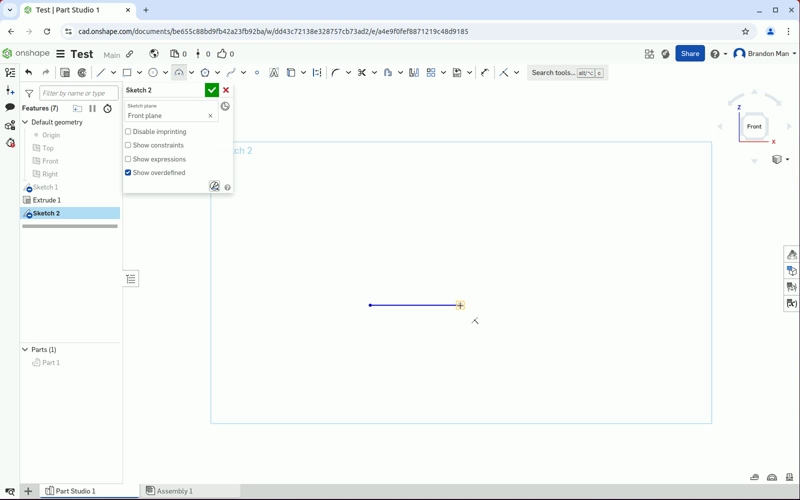
click(460, 305)
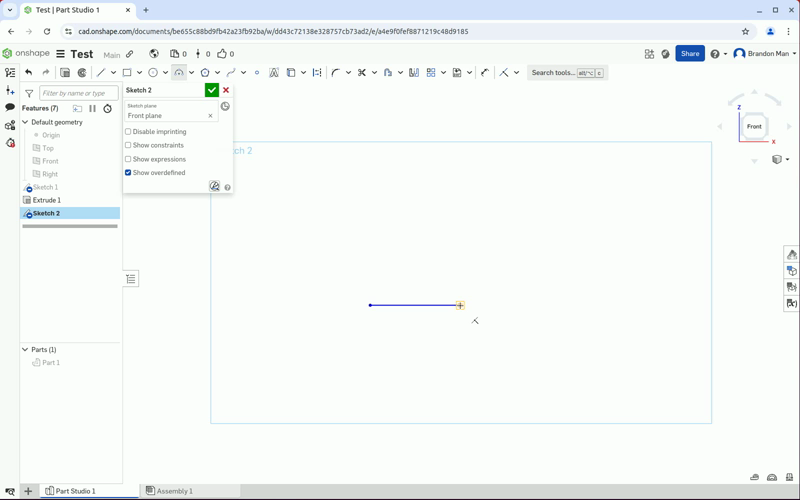
key_down(shift)
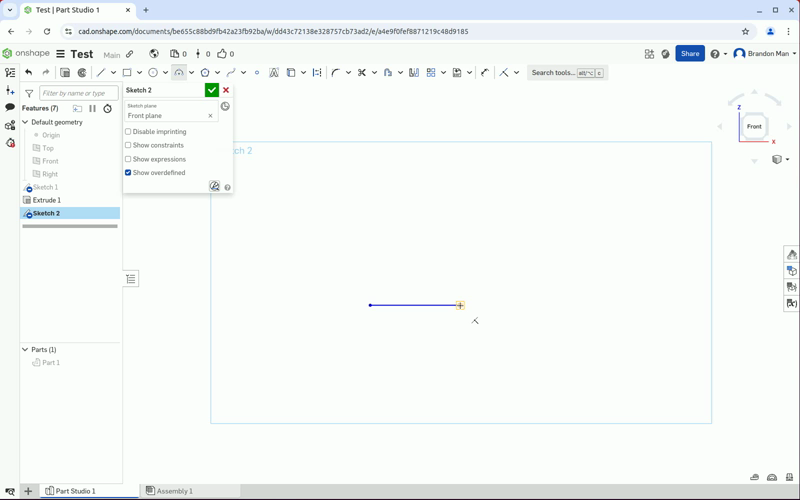
mouse_move(460, 260)
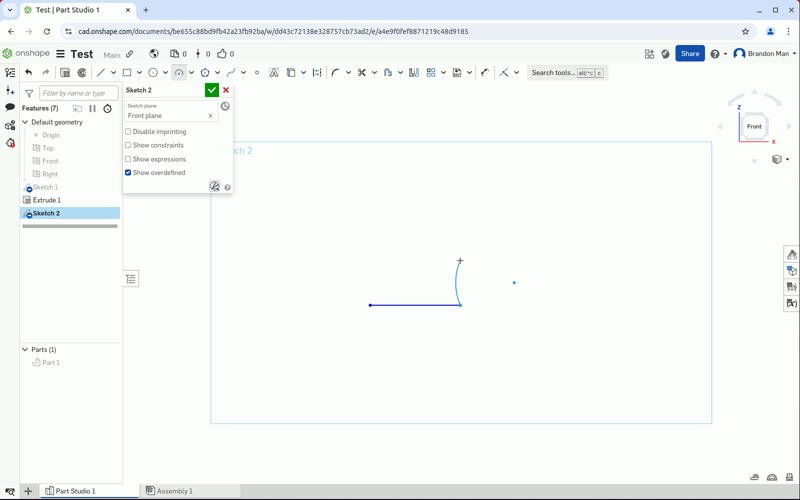
click(460, 260)
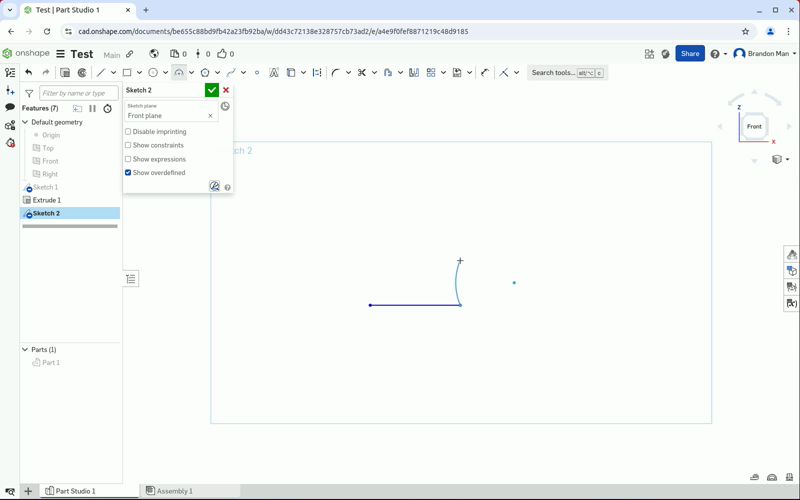
mouse_move(483, 282)
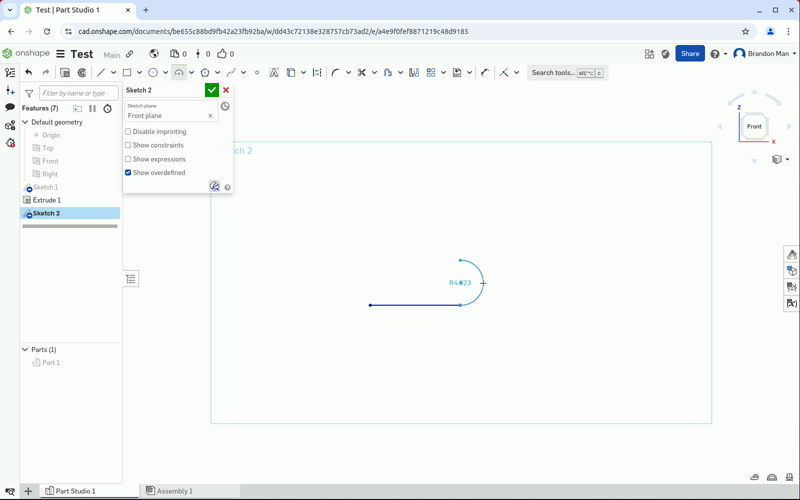
click(483, 282)
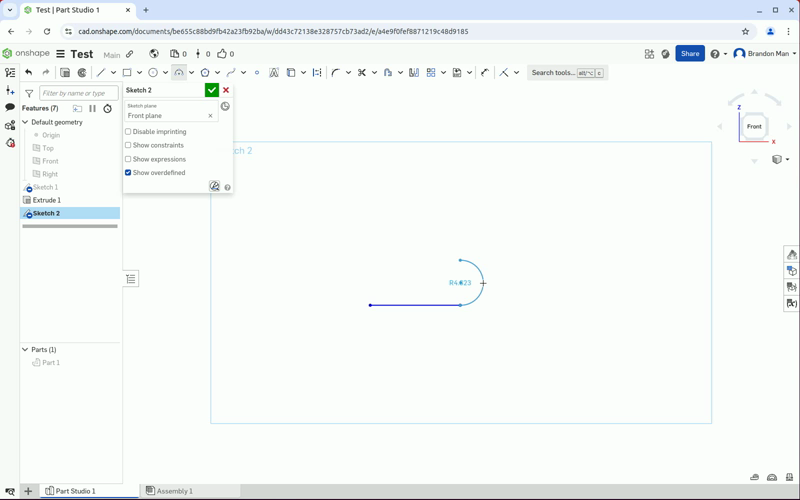
key_up(shift)
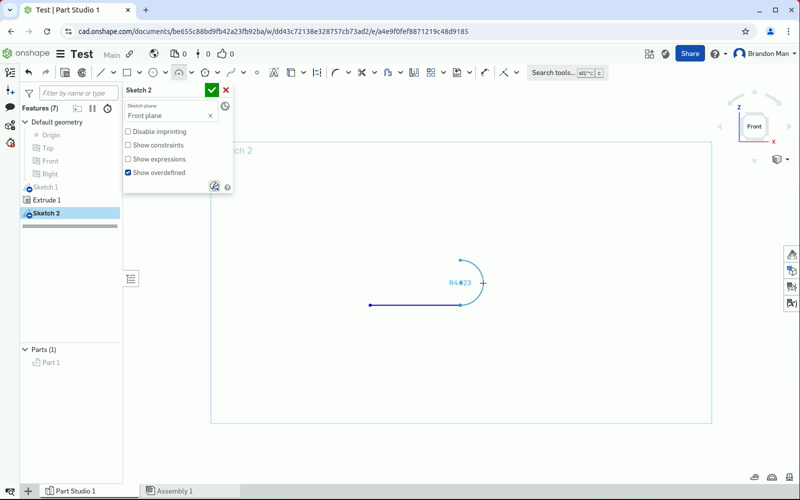
key(esc)
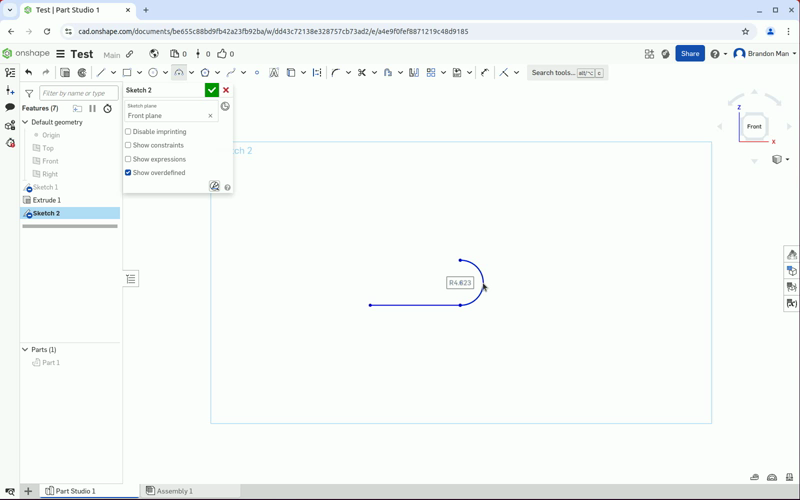
key(l)
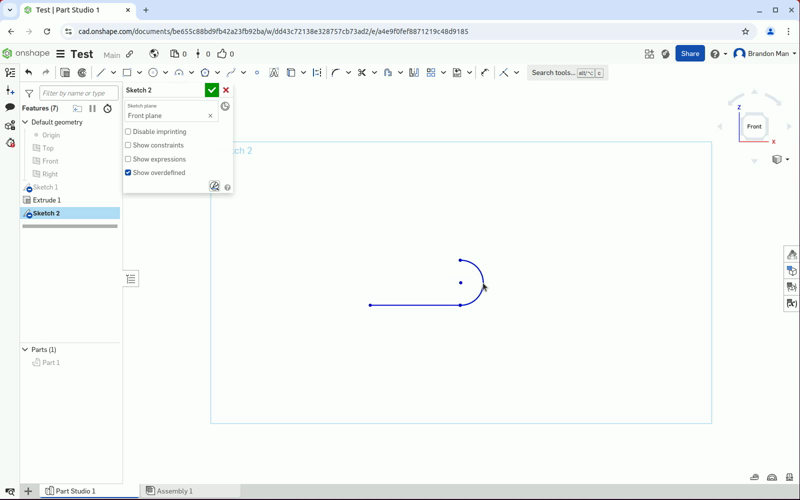
mouse_move(460, 260)
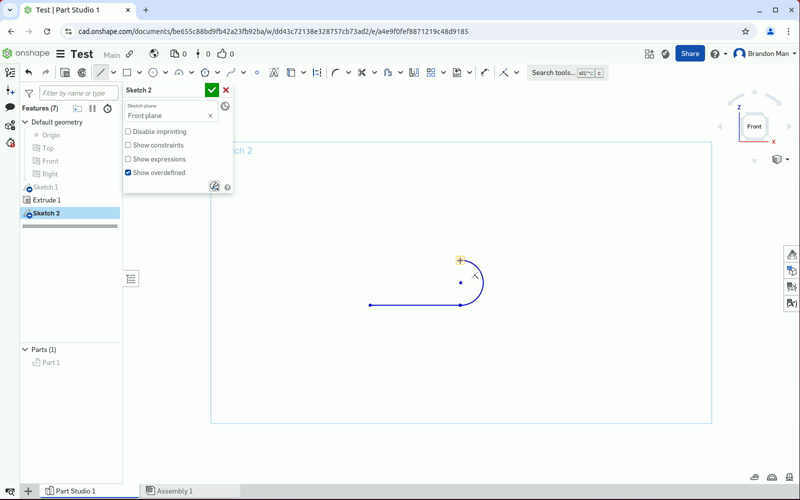
click(460, 260)
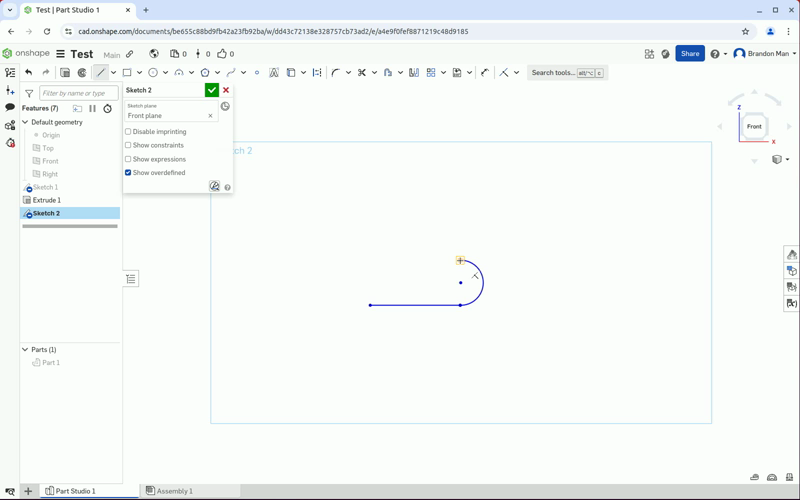
key_down(shift)
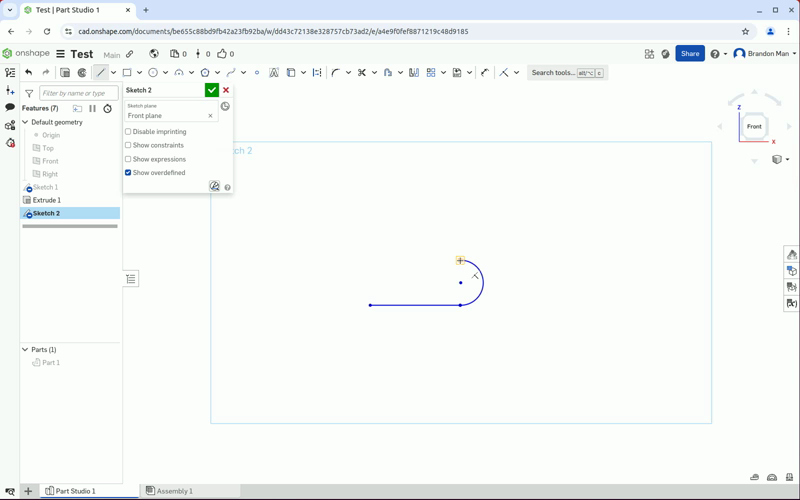
mouse_move(490, 260)
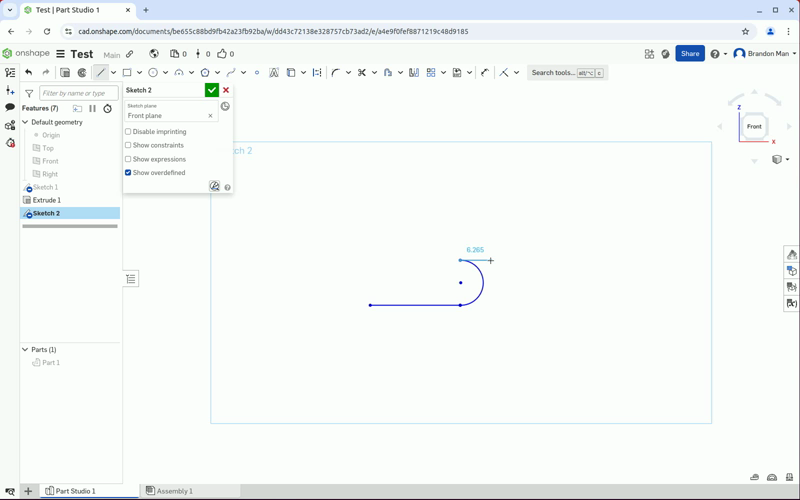
mouse_move(403, 260)
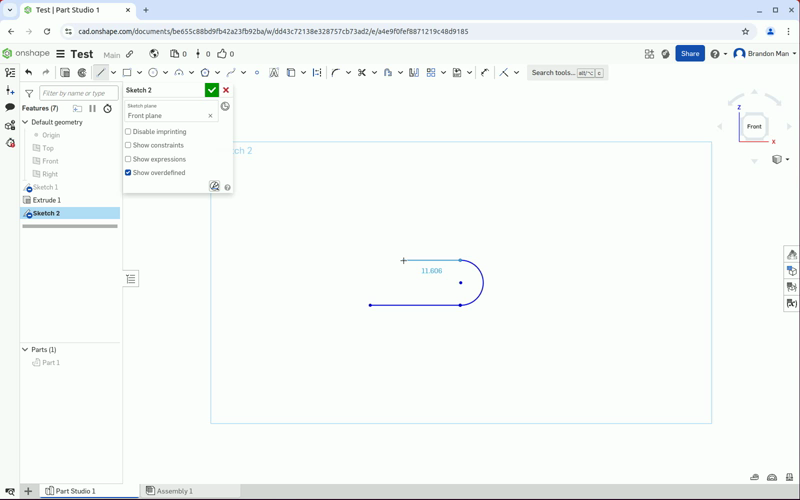
click(403, 260)
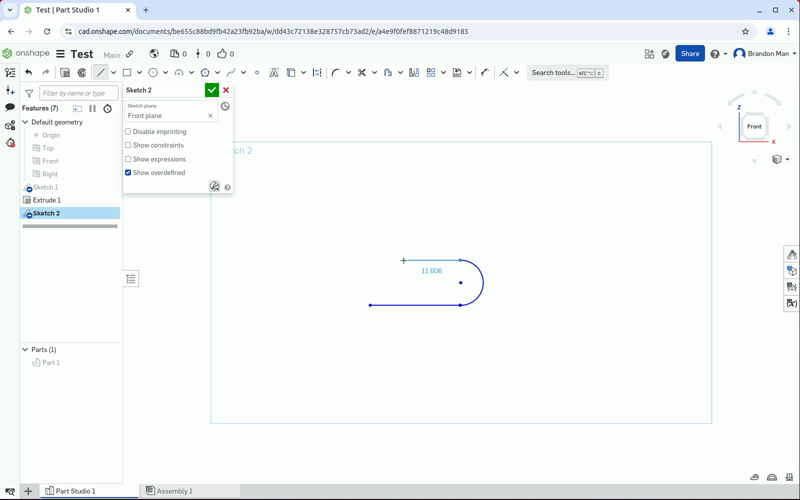
key_up(shift)
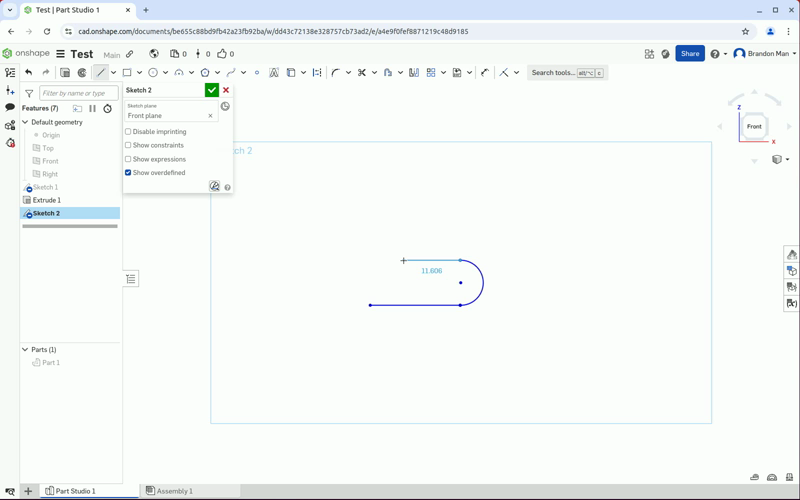
key_down(shift)
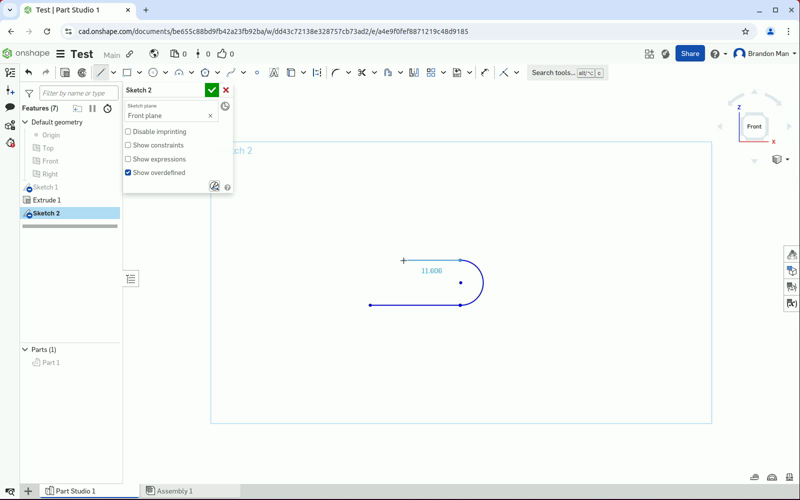
mouse_move(433, 260)
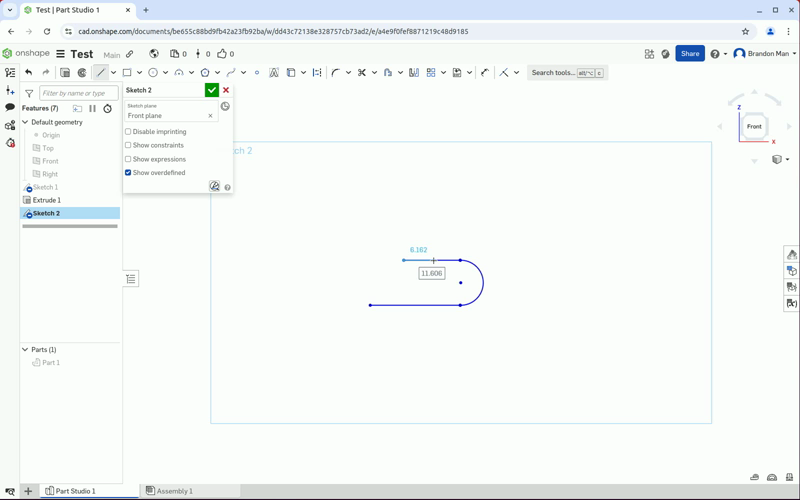
mouse_move(370, 260)
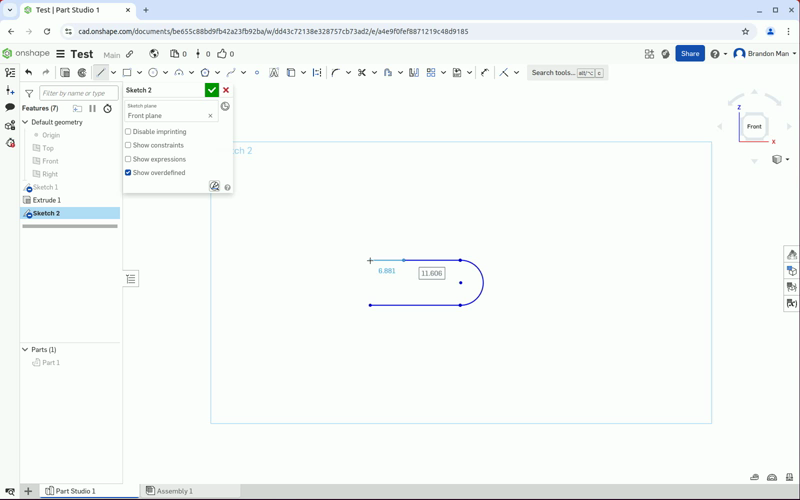
click(370, 260)
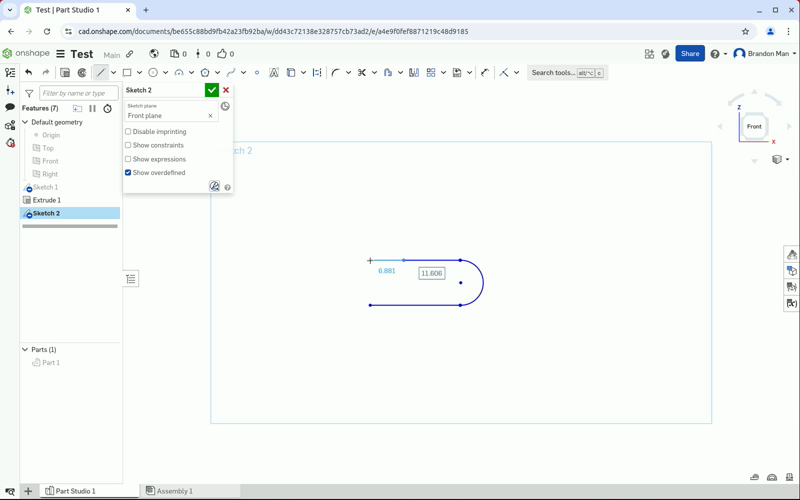
key_up(shift)
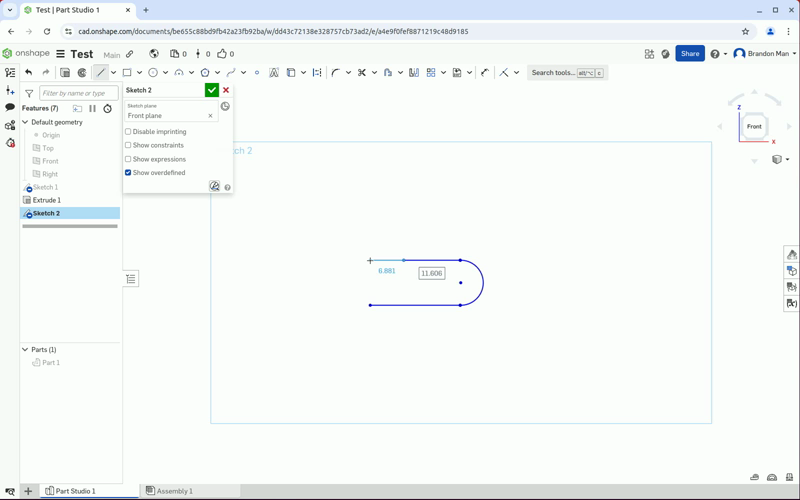
key(esc)
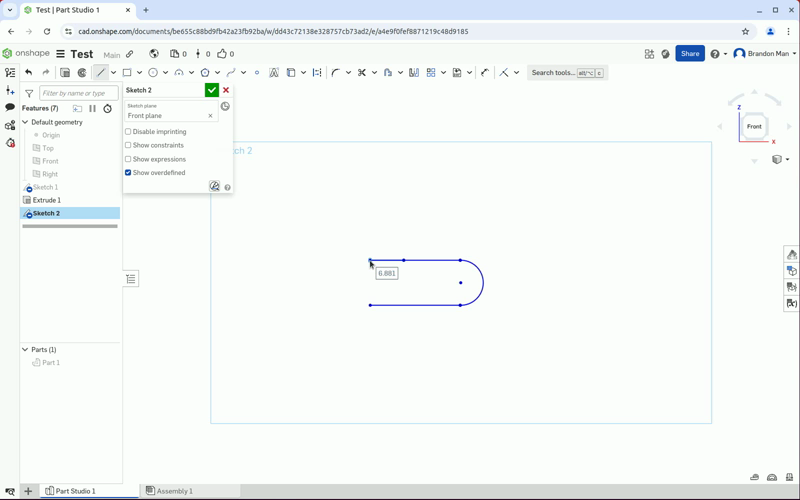
key(a)
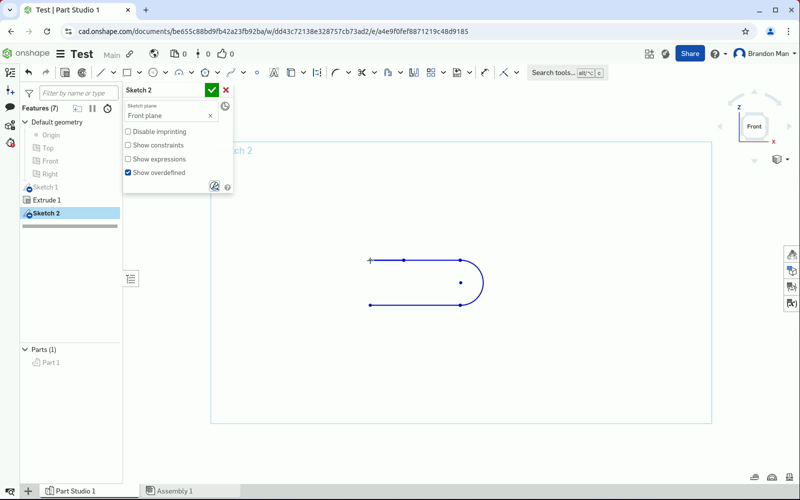
mouse_move(370, 260)
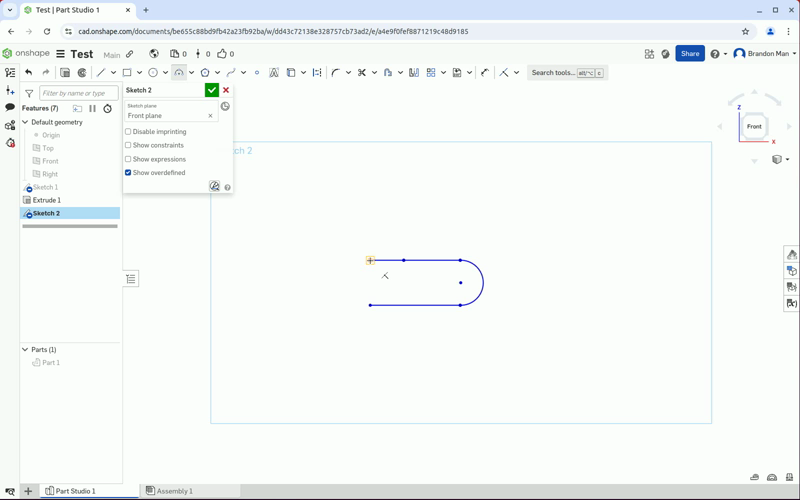
click(370, 260)
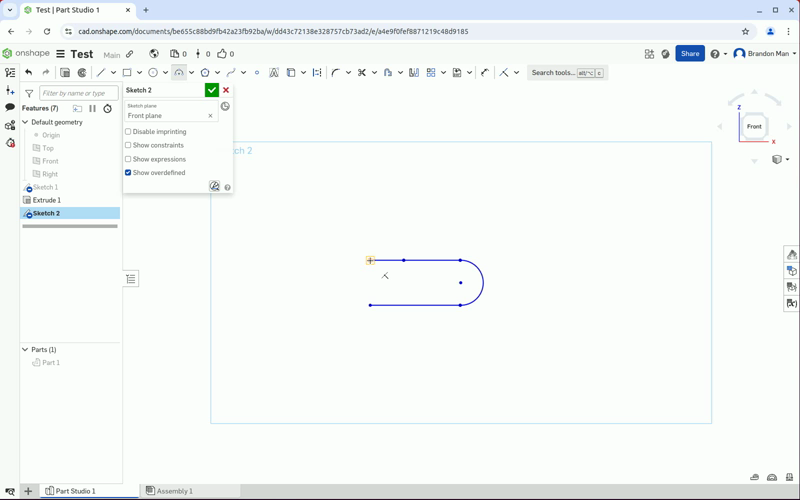
mouse_move(370, 305)
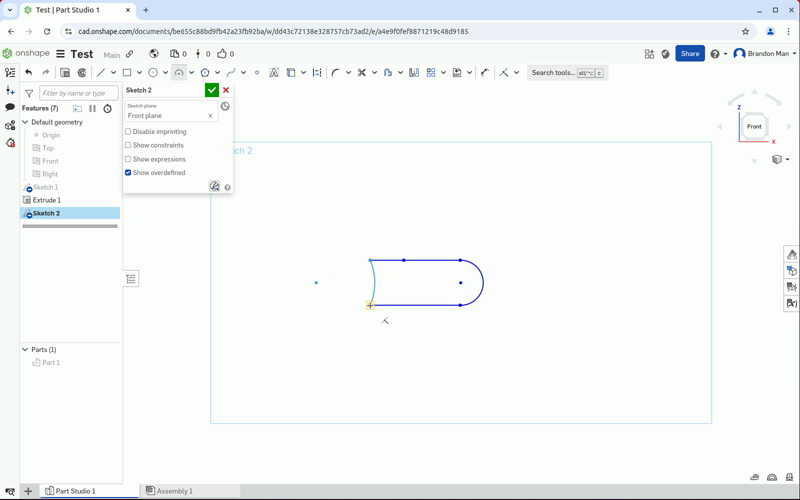
click(370, 305)
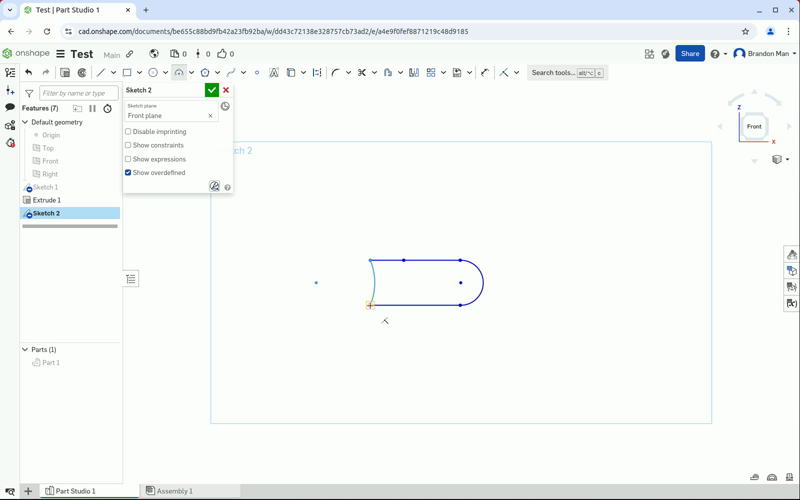
key_down(shift)
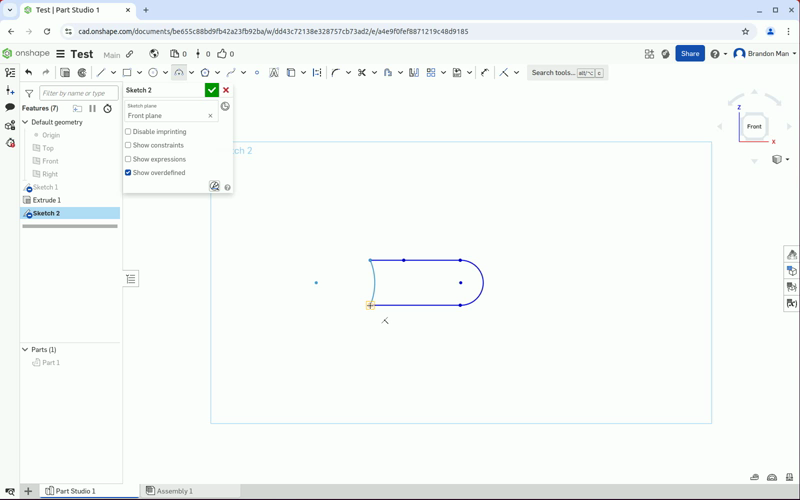
mouse_move(347, 282)
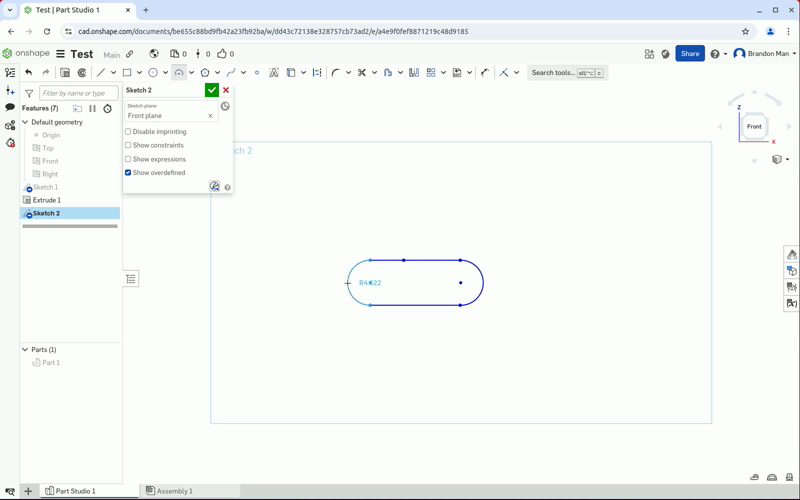
click(347, 282)
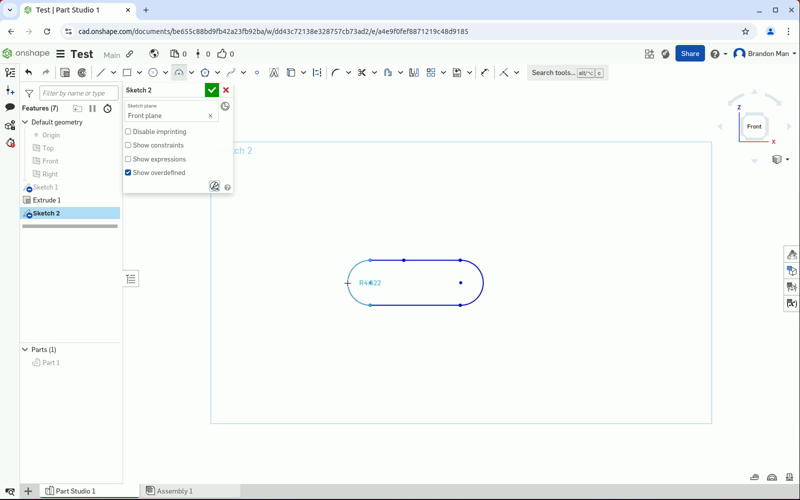
key_up(shift)
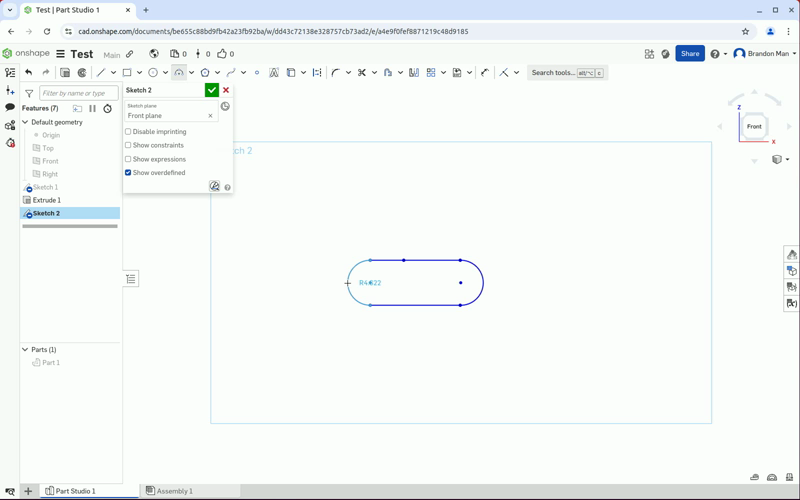
key(esc)
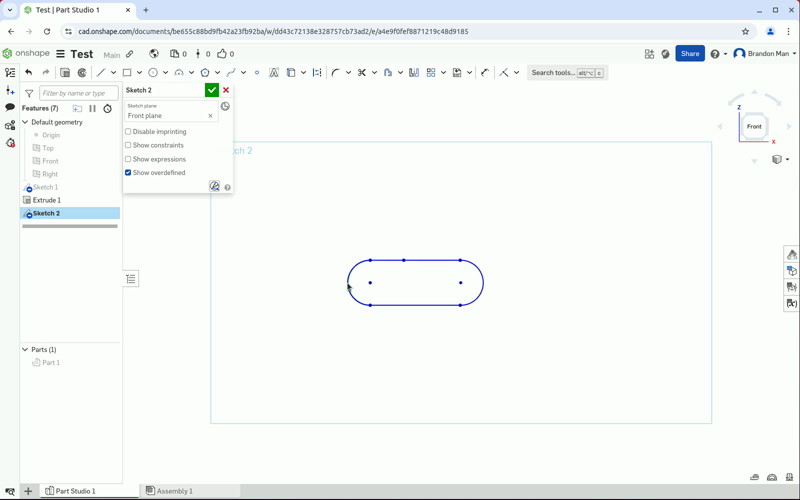
key(c)
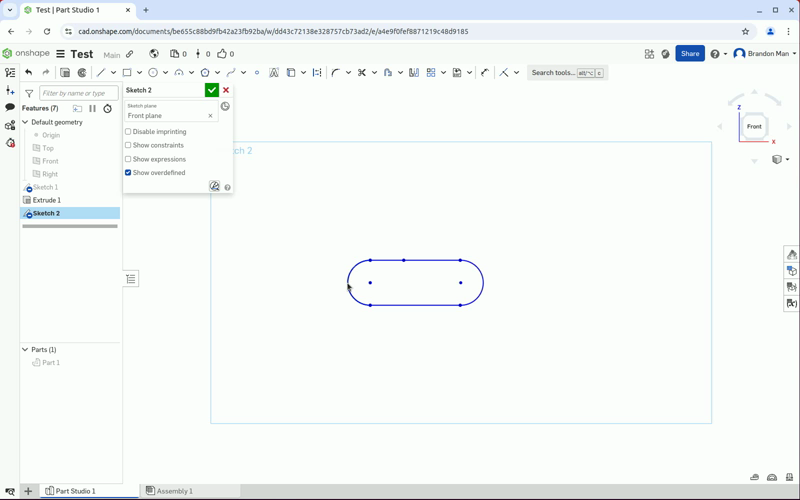
key_down(shift)
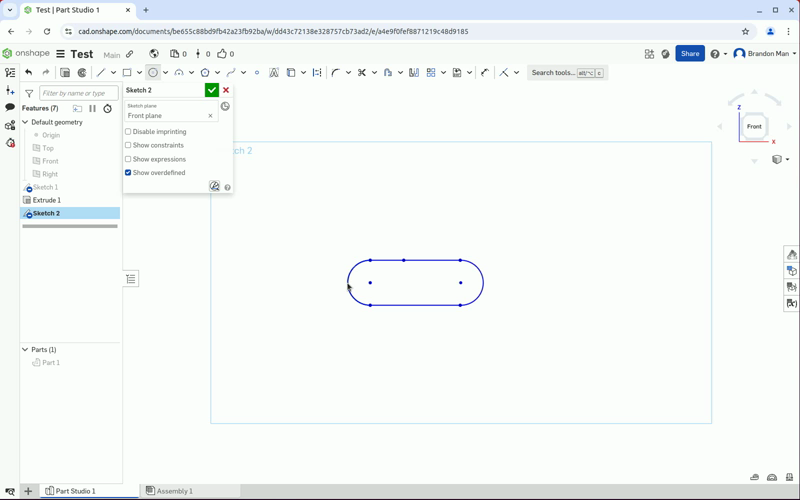
mouse_move(370, 282)
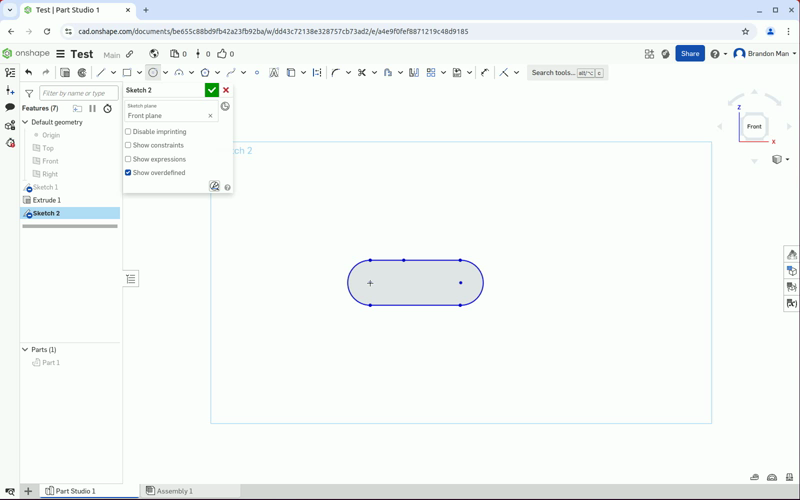
click(370, 282)
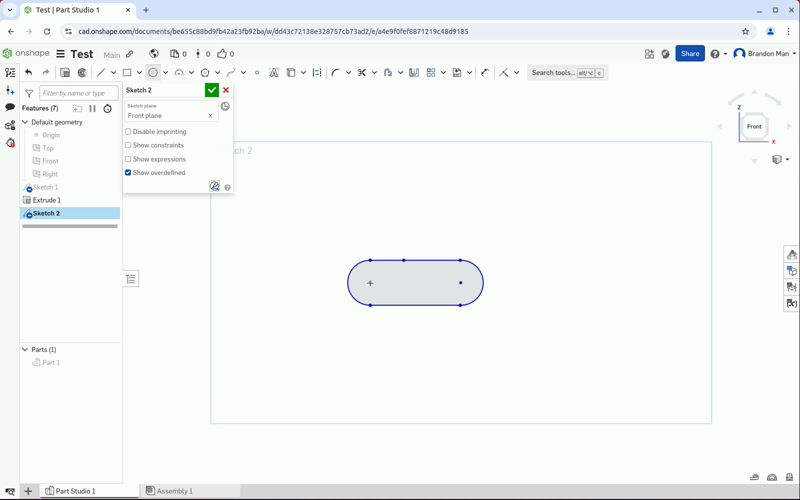
key_up(shift)
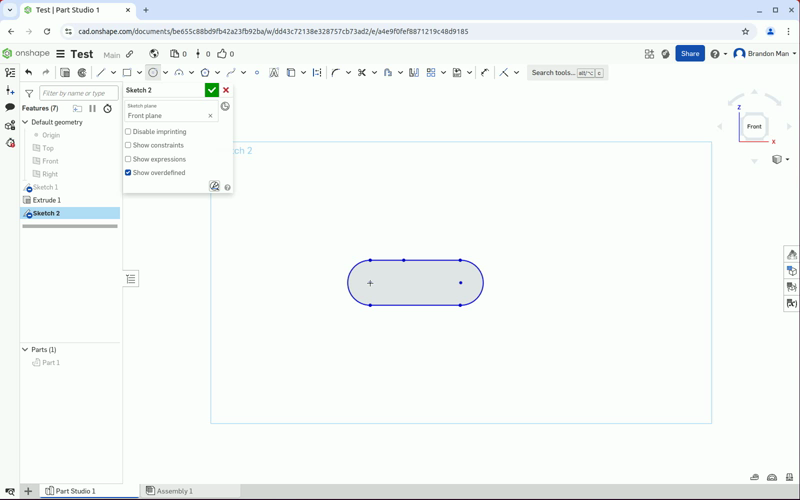
mouse_move(378, 282)
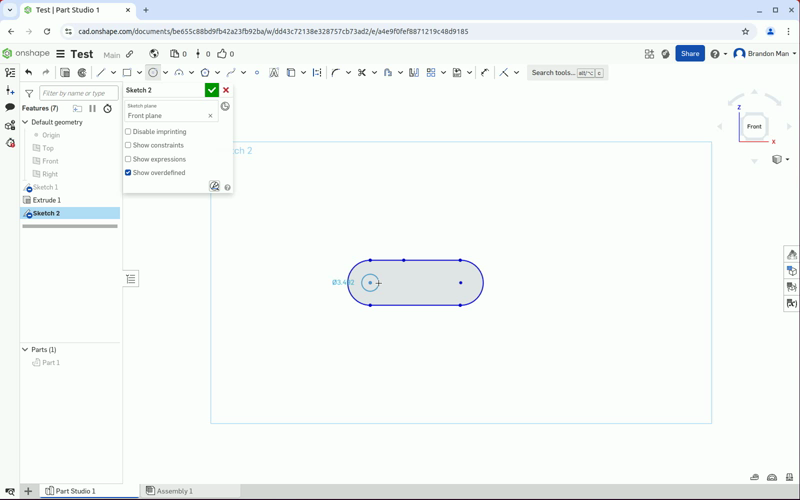
click(378, 282)
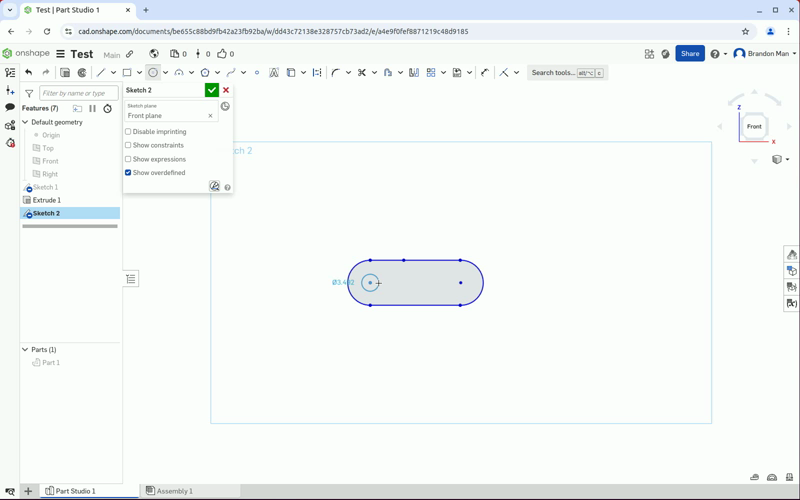
key(esc)
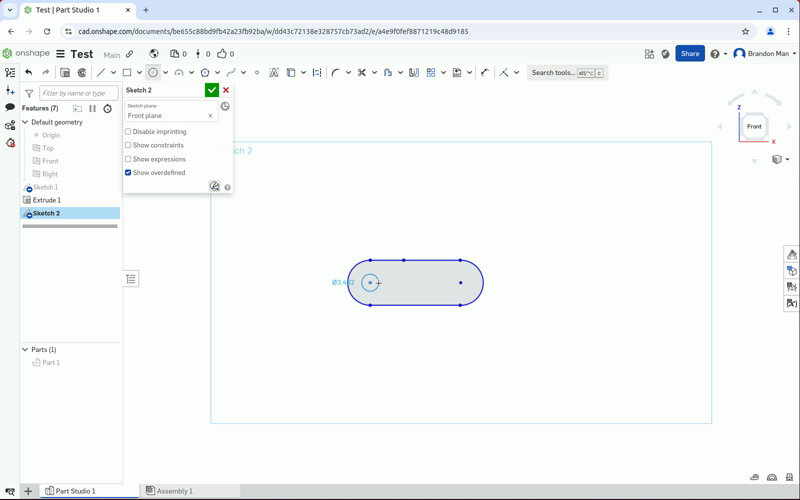
key(c)
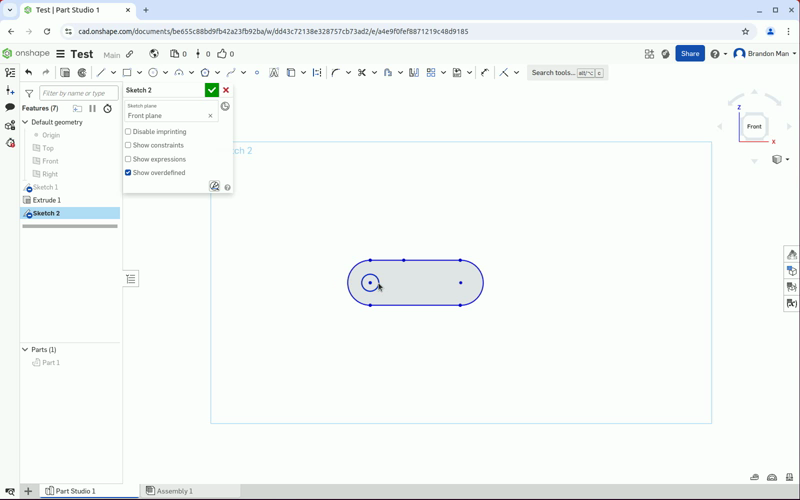
key_down(shift)
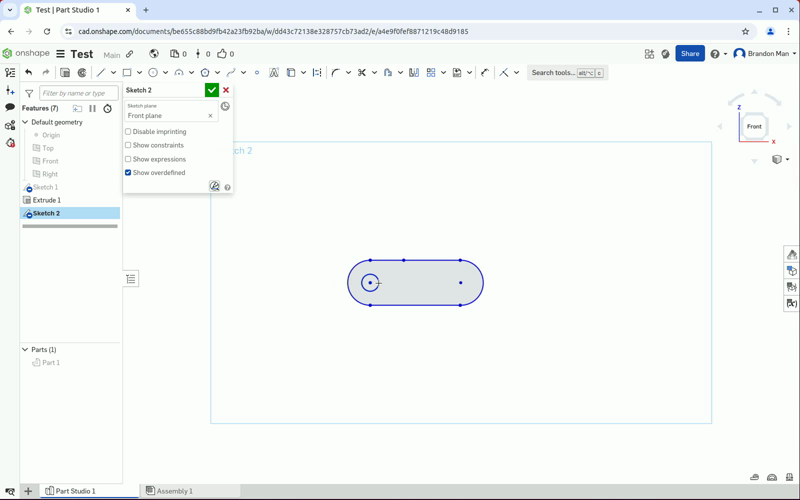
mouse_move(460, 282)
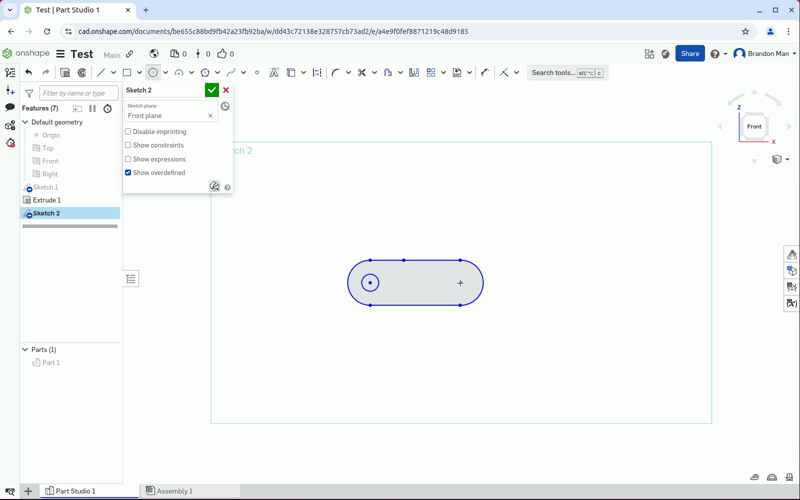
click(460, 282)
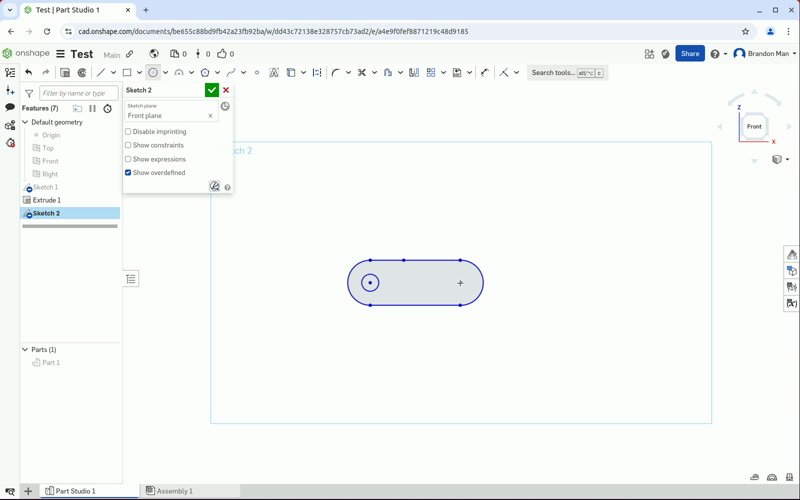
key_up(shift)
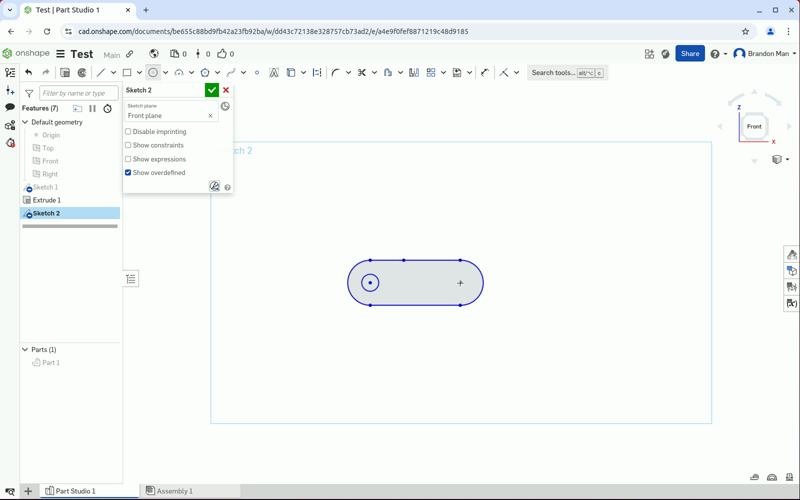
mouse_move(468, 282)
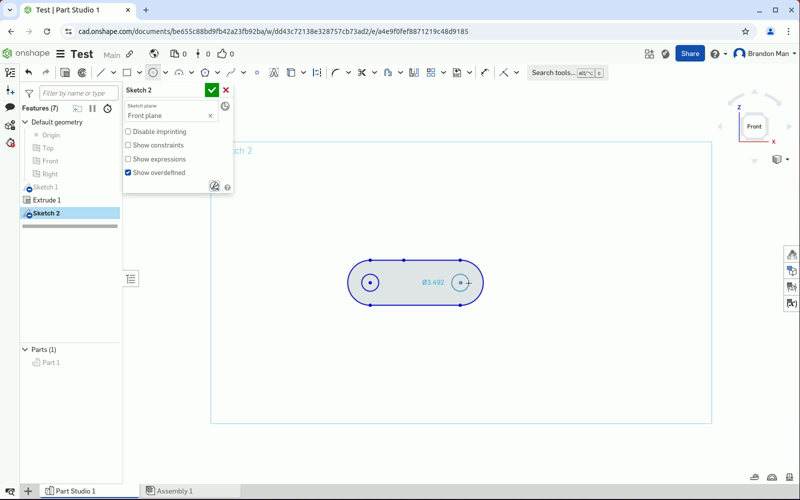
click(468, 282)
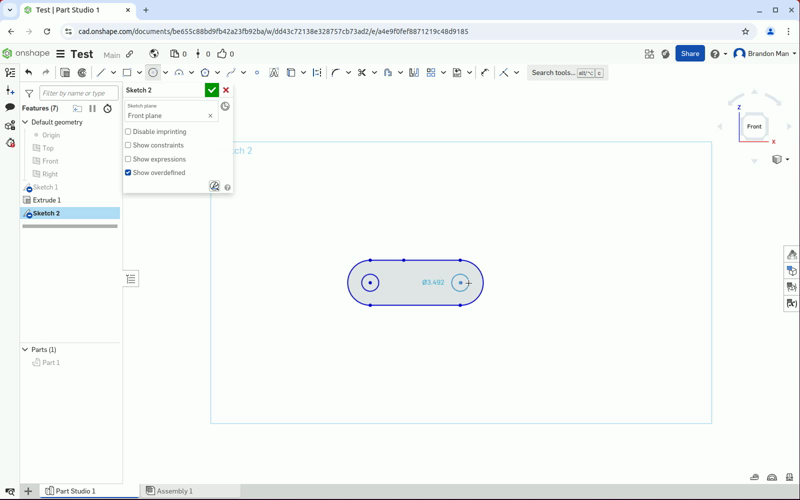
key(esc)
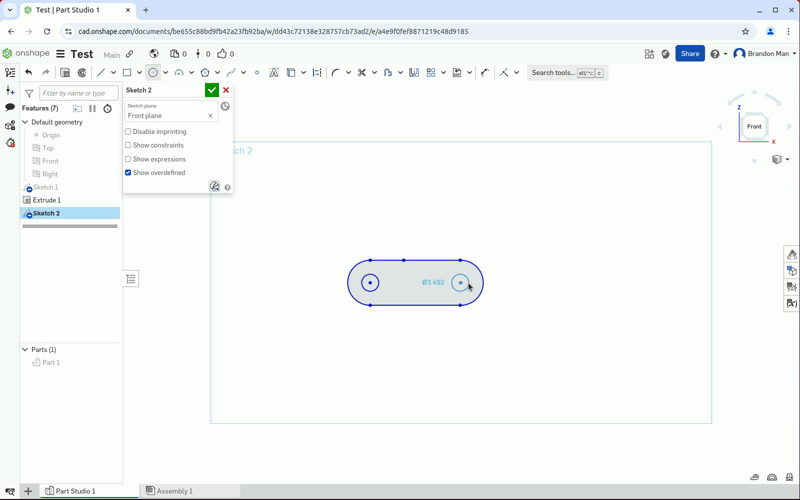
mouse_move(420, 292)
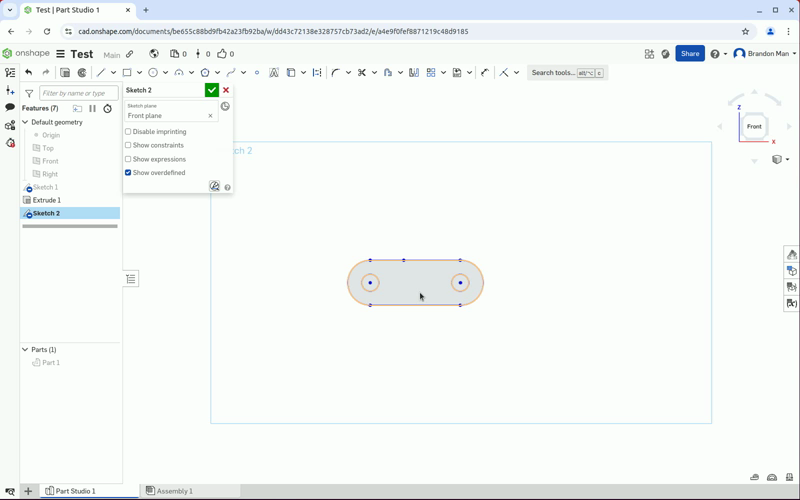
click(420, 292)
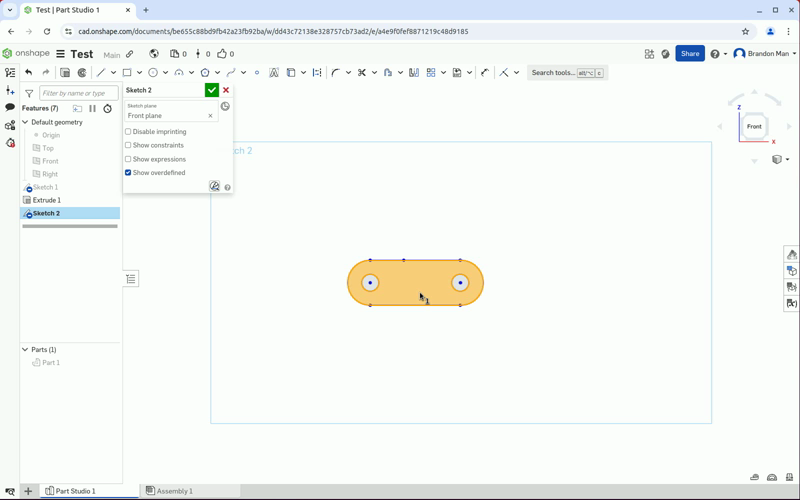
mouse_move(73, 352)
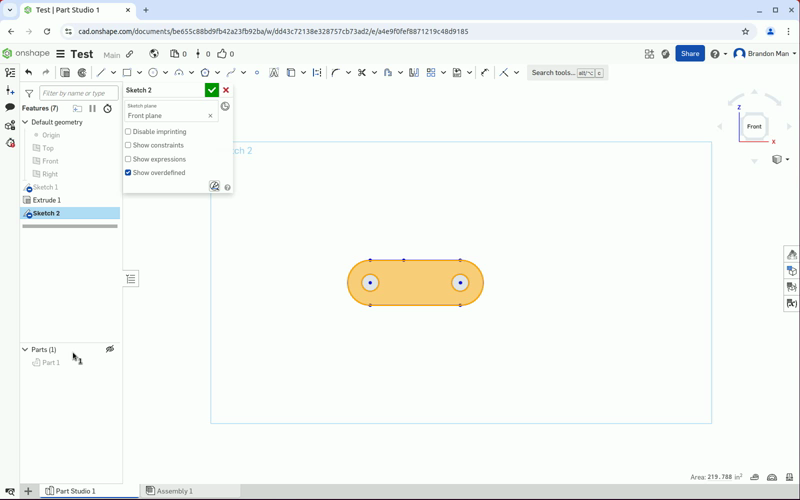
key(shift+y)
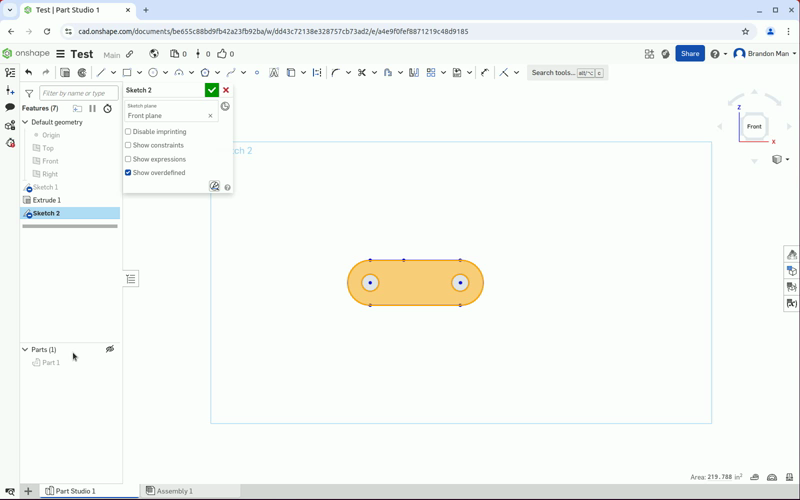
key(shift+e)
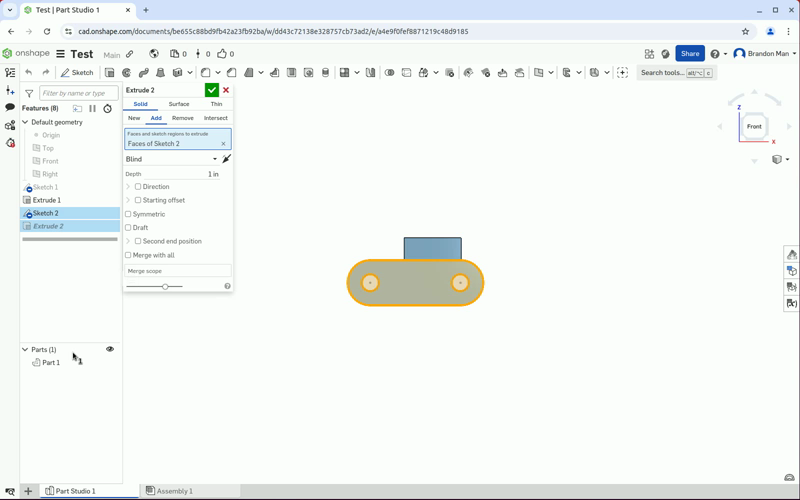
mouse_move(143, 106)
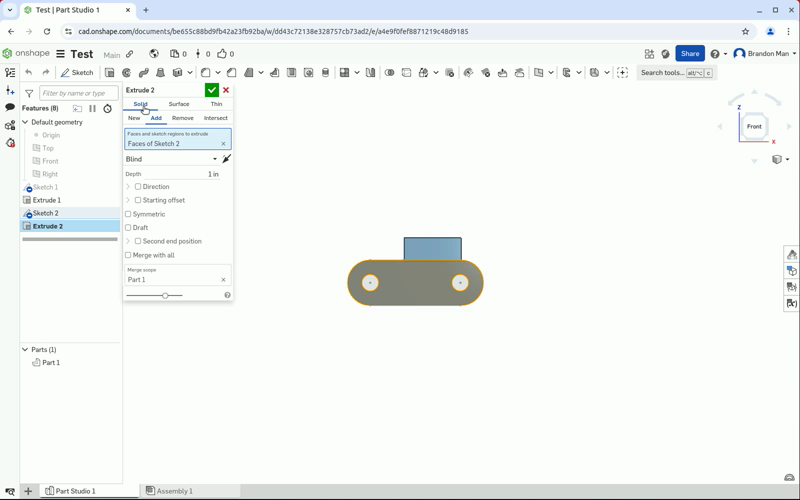
click(143, 106)
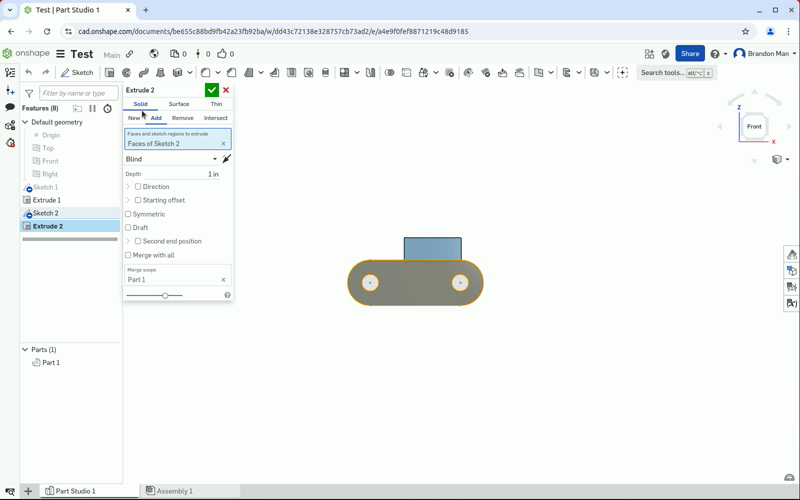
mouse_move(137, 120)
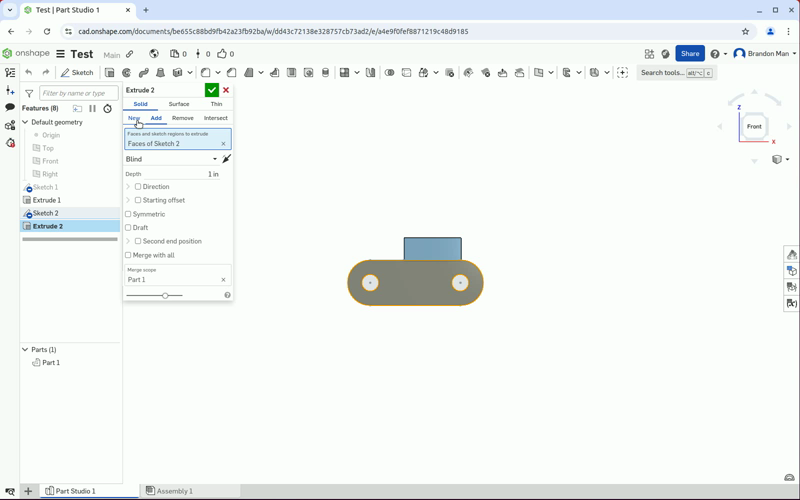
click(137, 120)
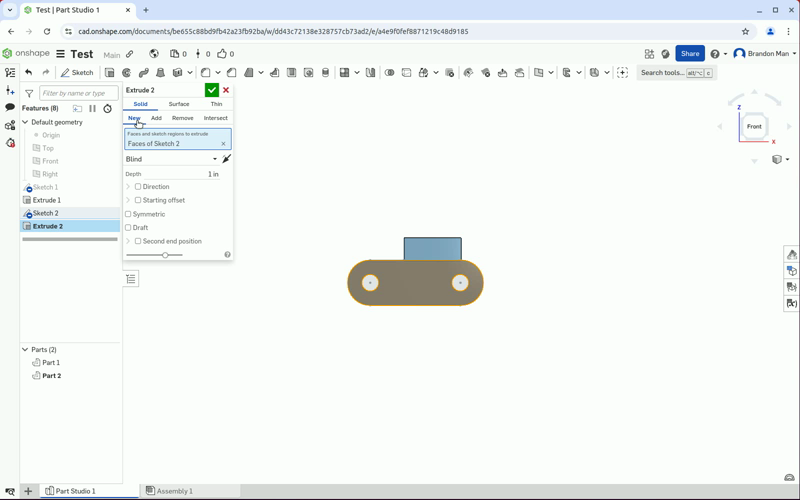
key(tab, 4)
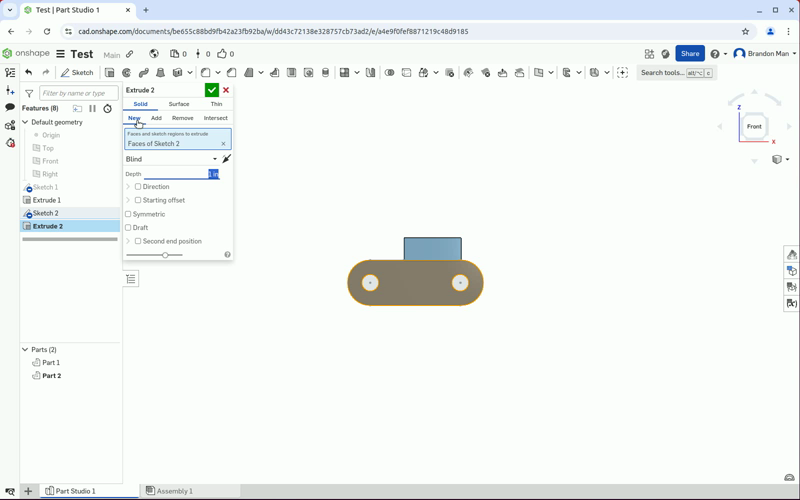
text(8.184)
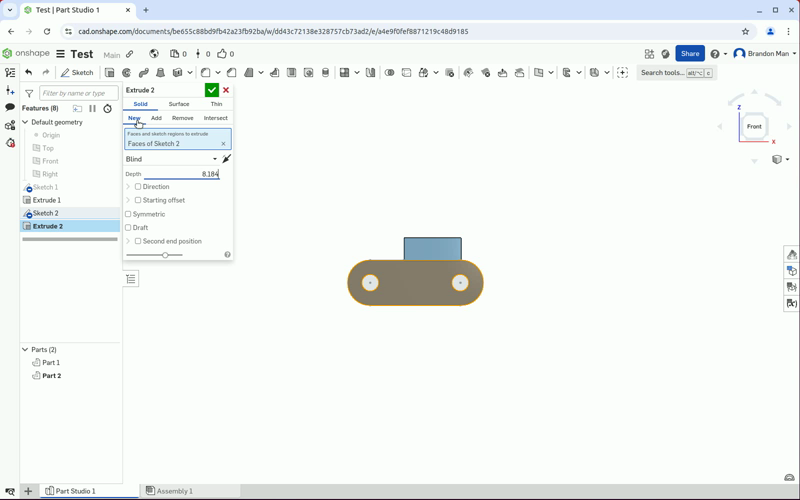
key(tab, 3)
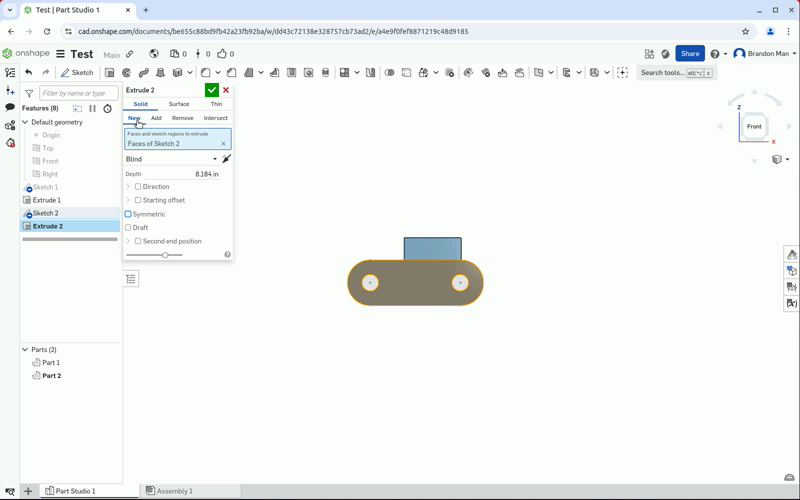
key(space)
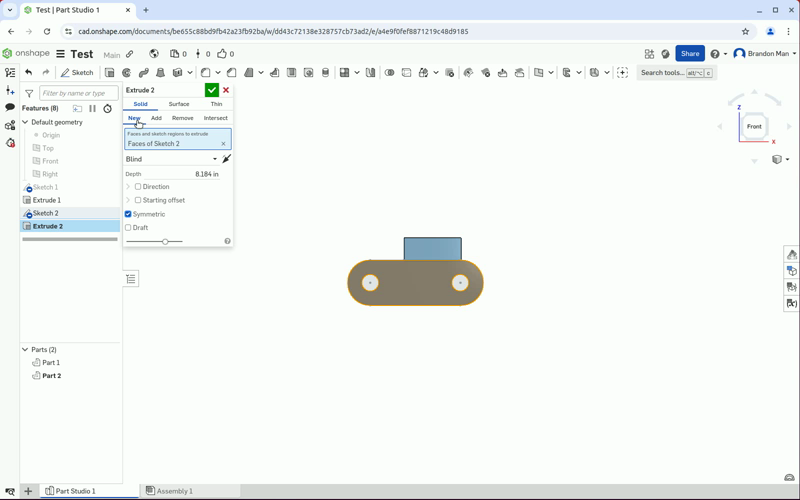
key(enter)
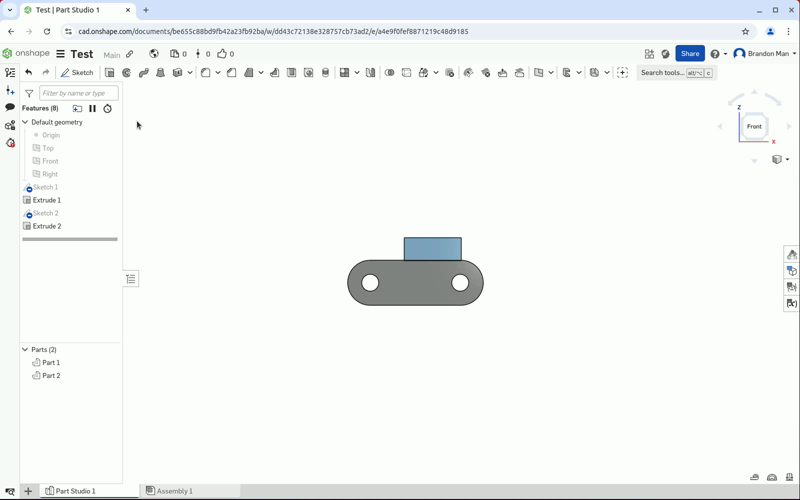
key(shift+h)
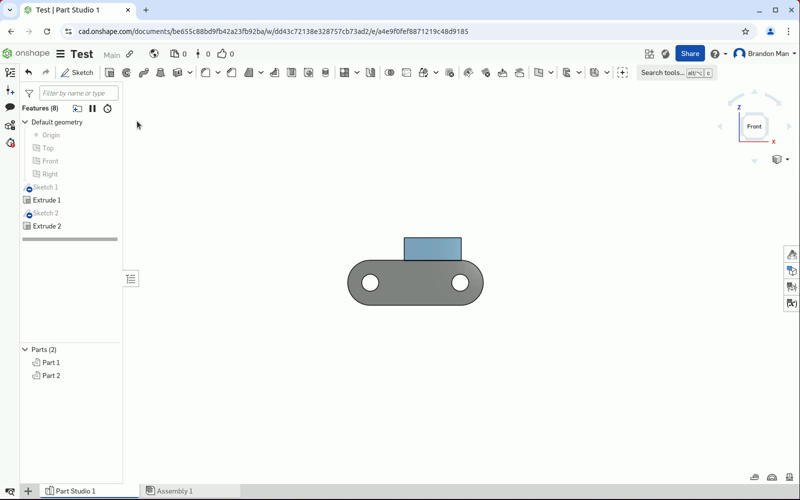
key(shift+h)
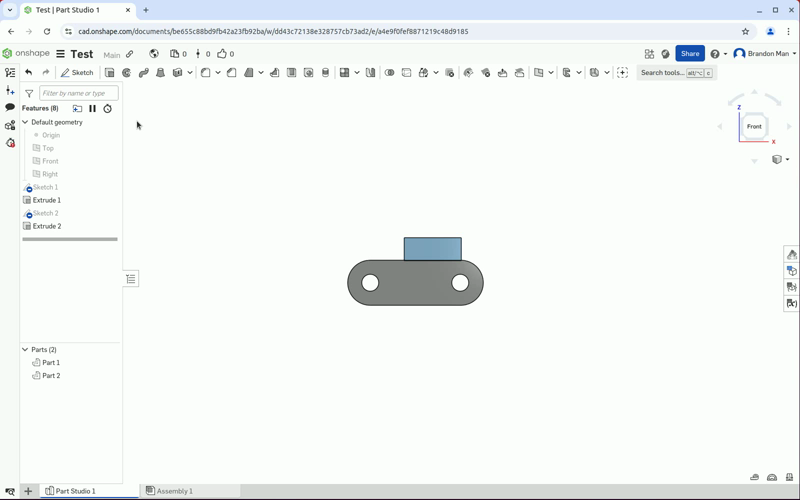
mouse_move(73, 189)
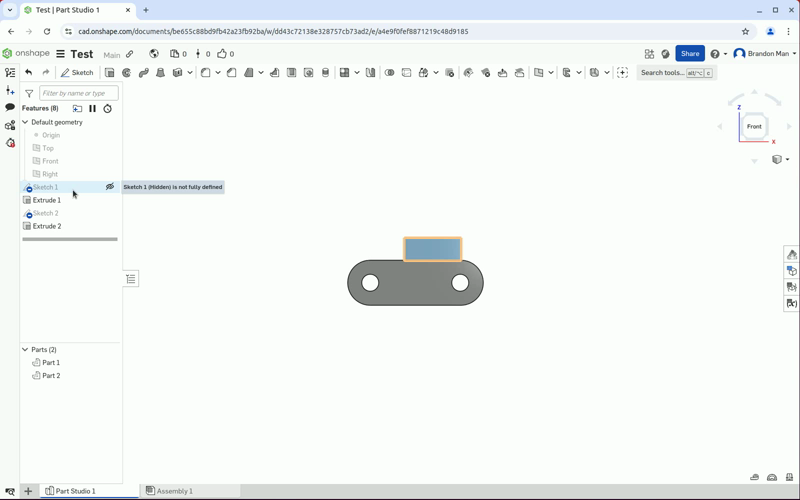
click(73, 189)
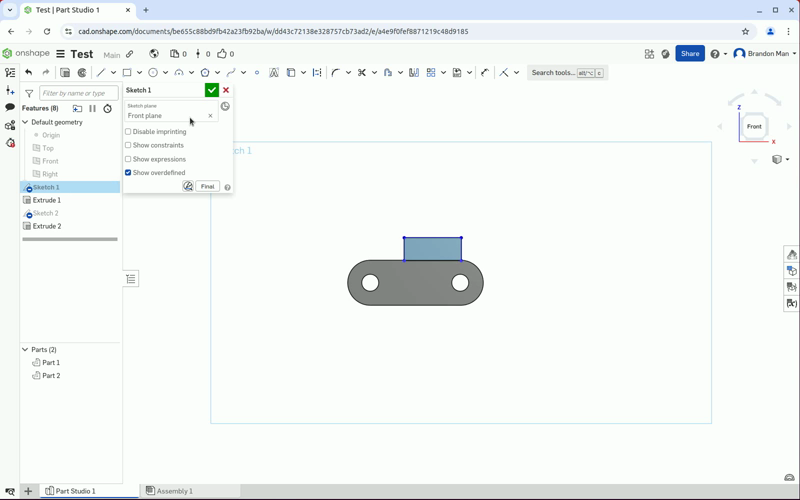
mouse_move(229, 92)
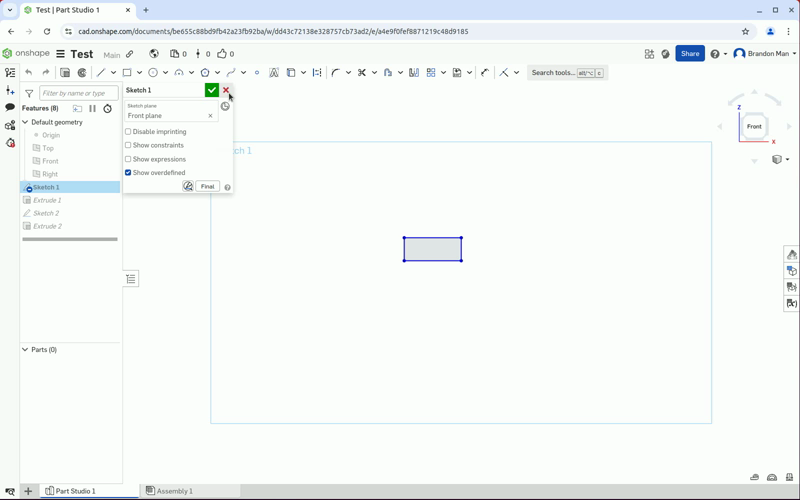
click(229, 92)
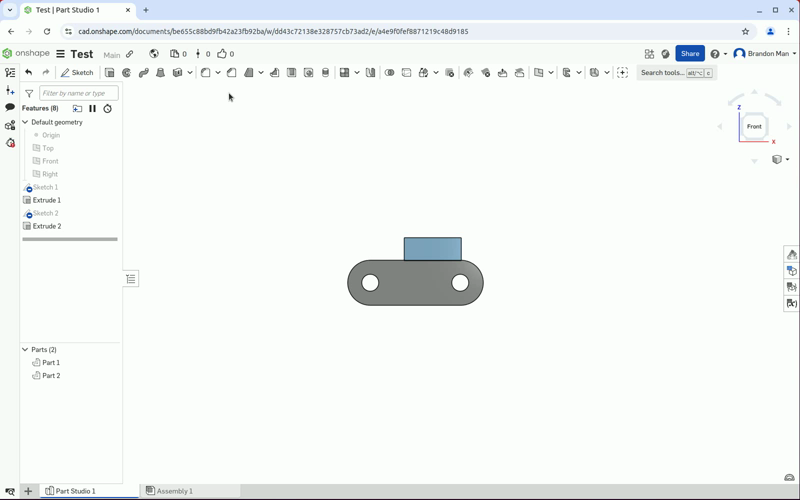
mouse_move(73, 352)
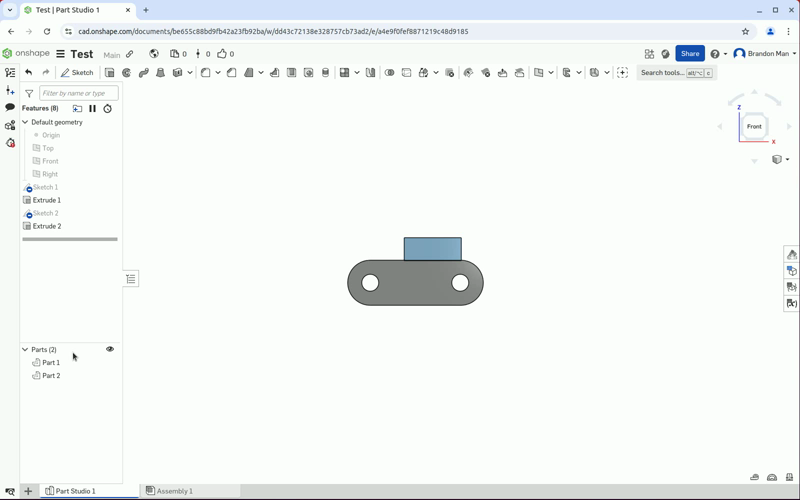
key(y)
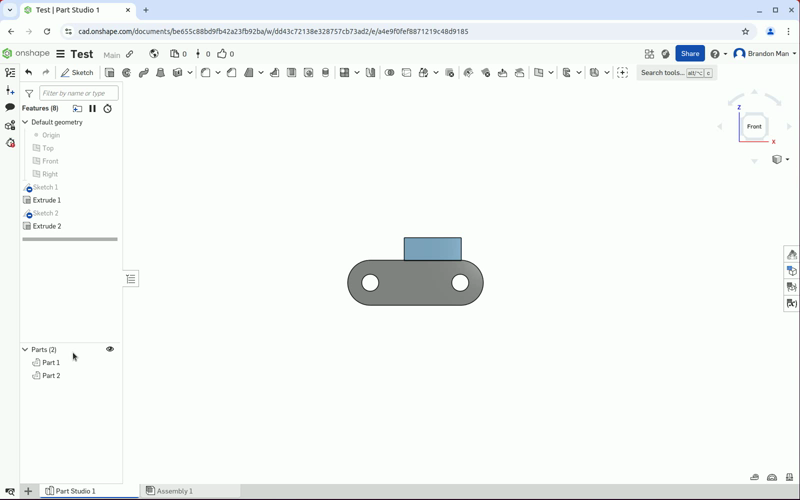
key(shift+p)
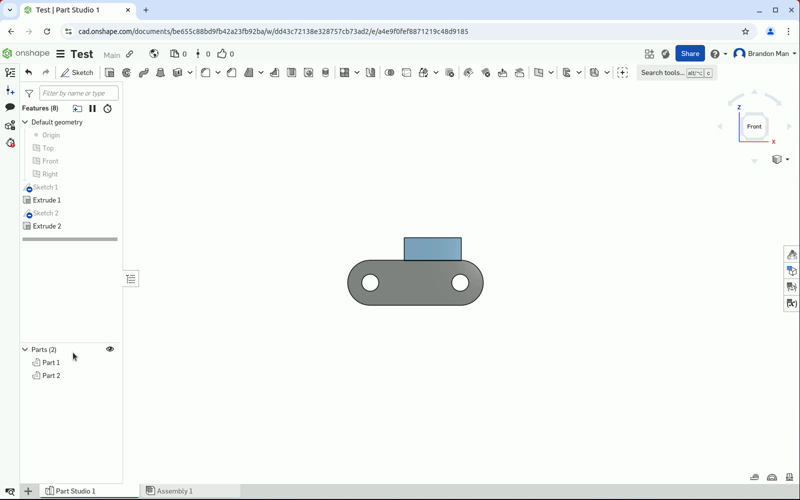
key(space)
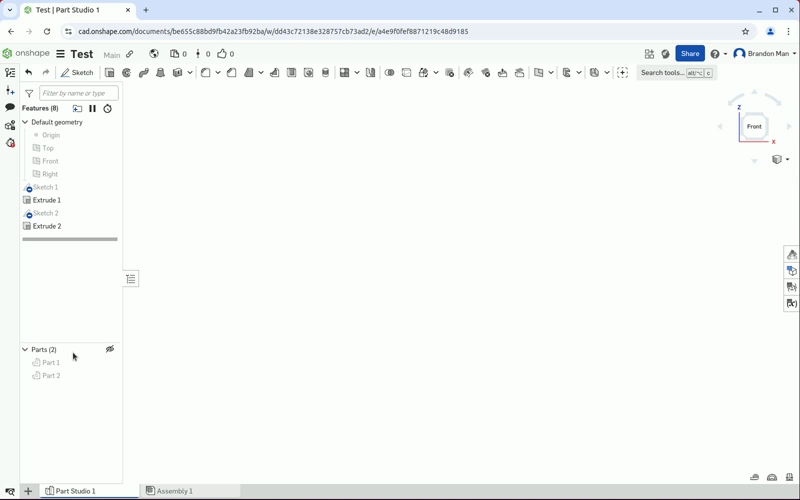
key_down(shift)
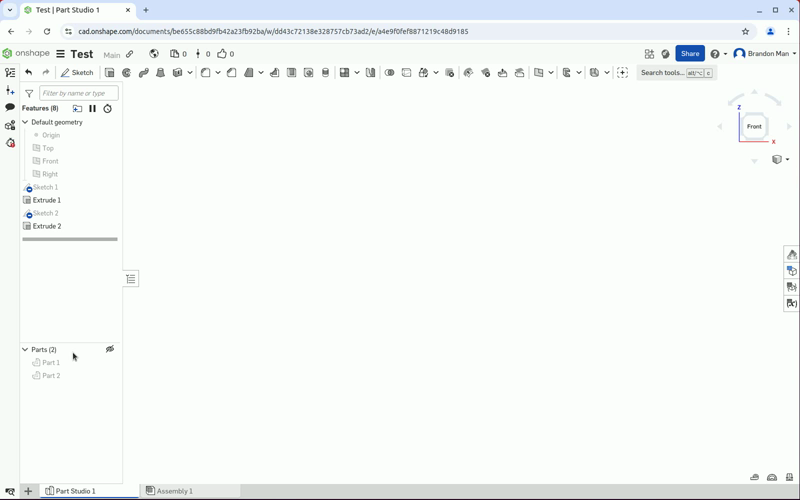
key(left)
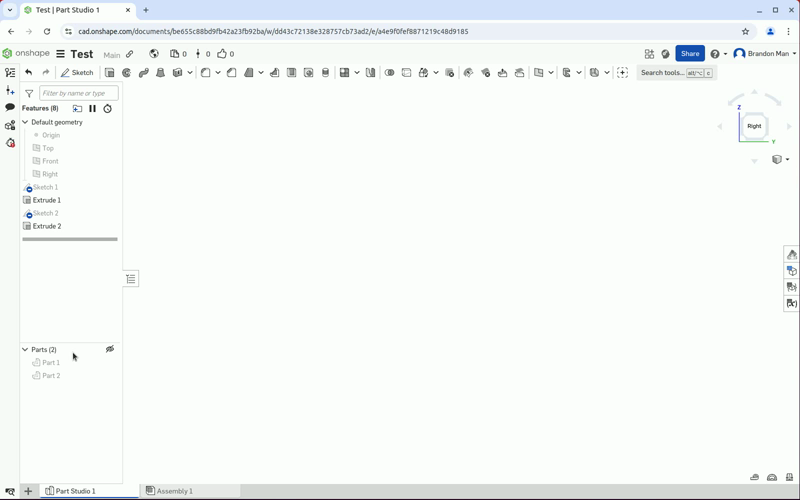
key_up(shift)
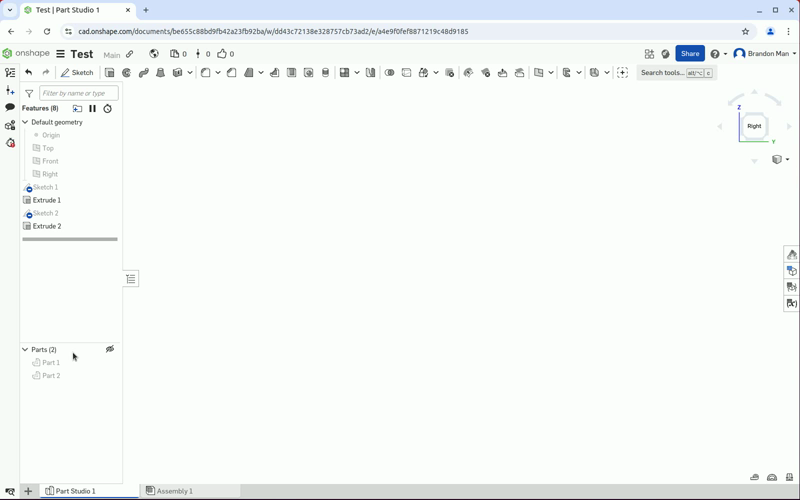
mouse_move(73, 352)
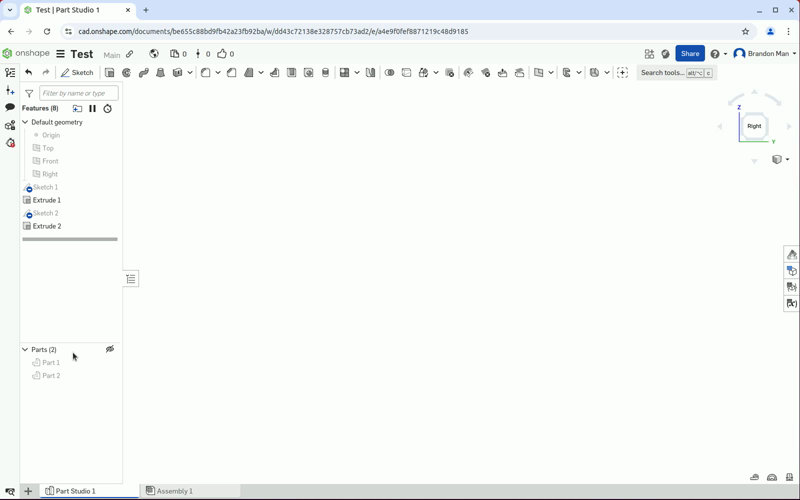
key(shift+y)
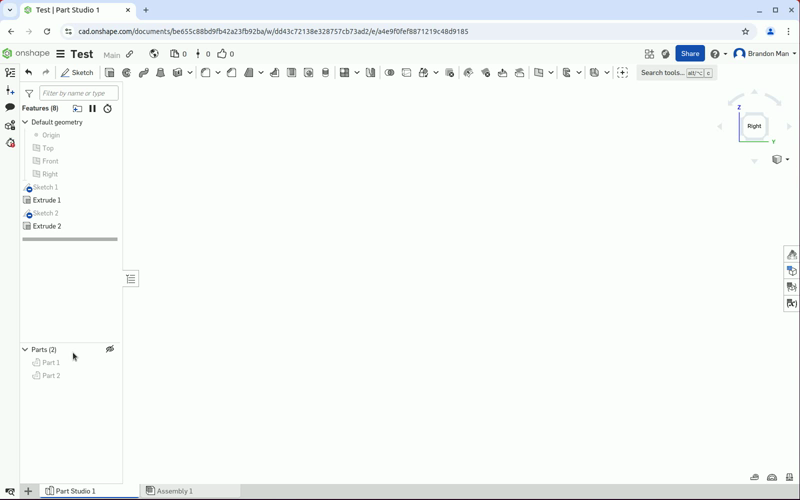
key(shift+s)
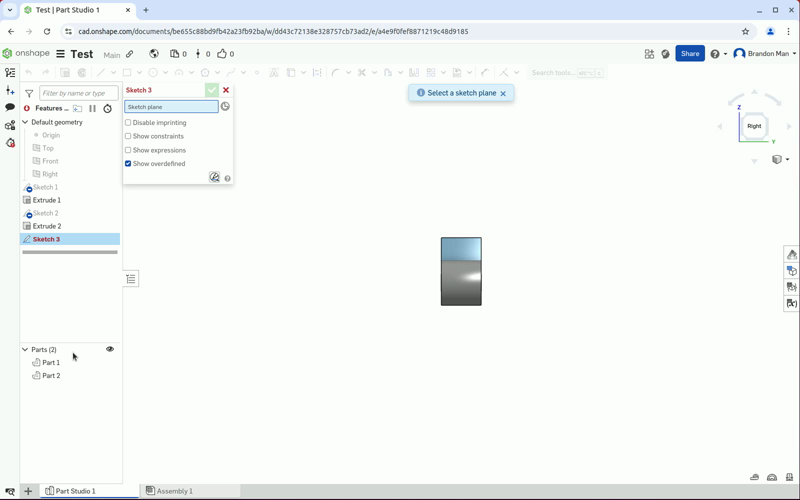
mouse_move(73, 176)
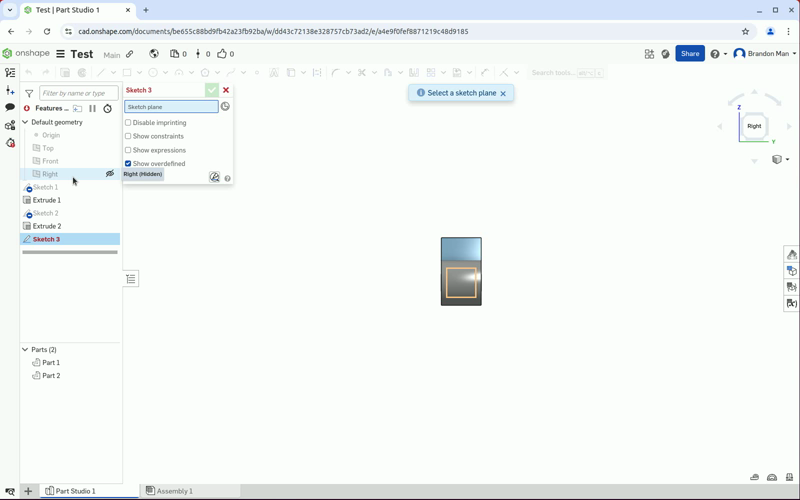
click(73, 176)
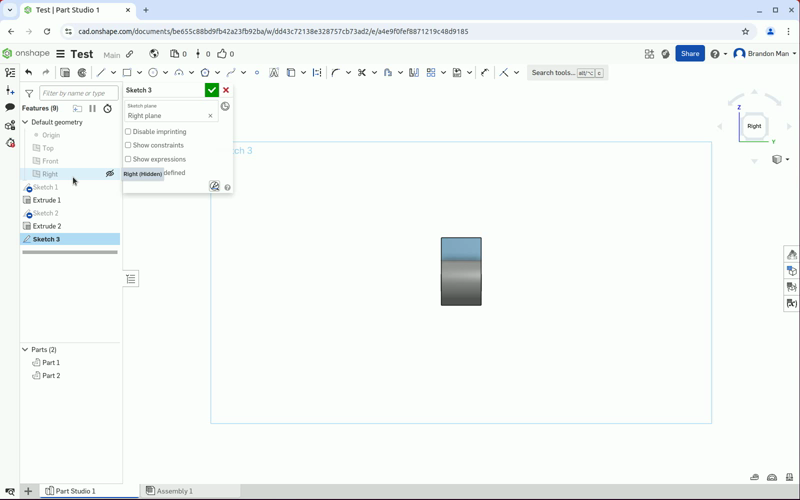
mouse_move(73, 352)
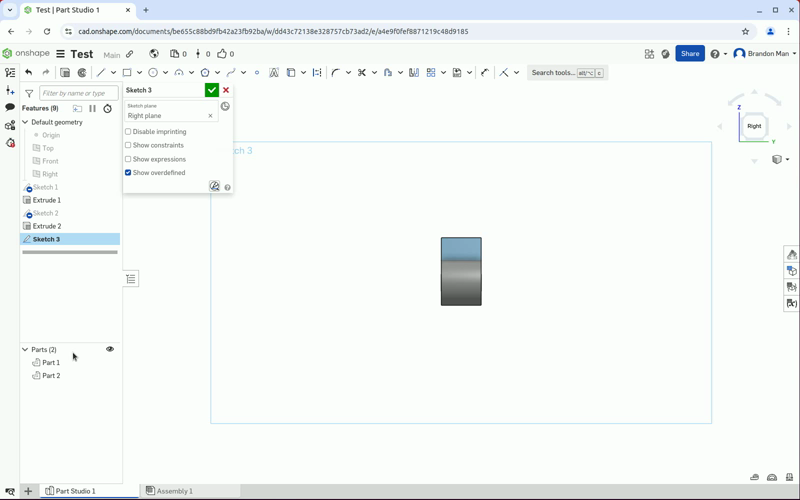
key(y)
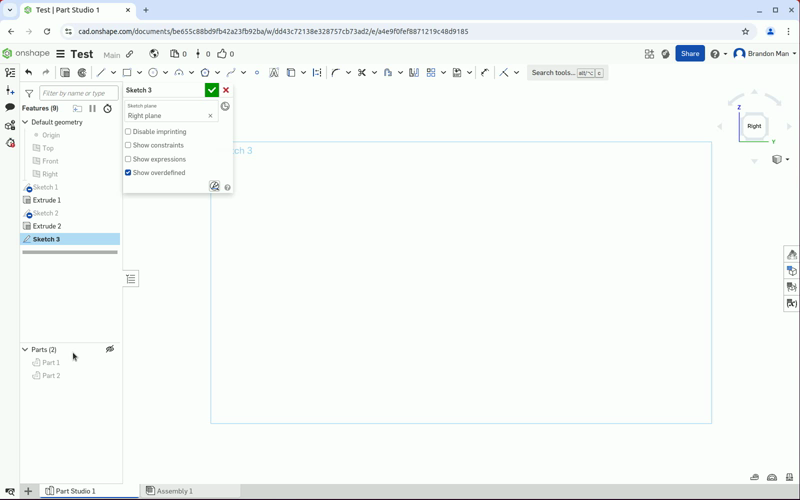
key(l)
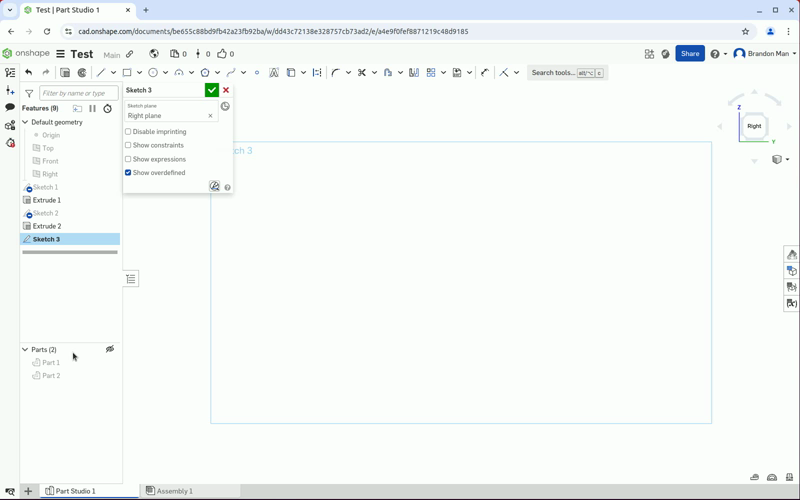
key_down(shift)
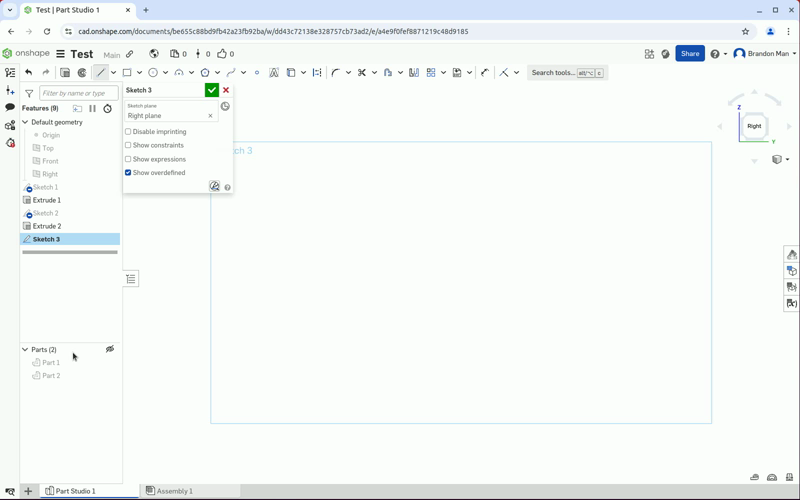
mouse_move(449, 319)
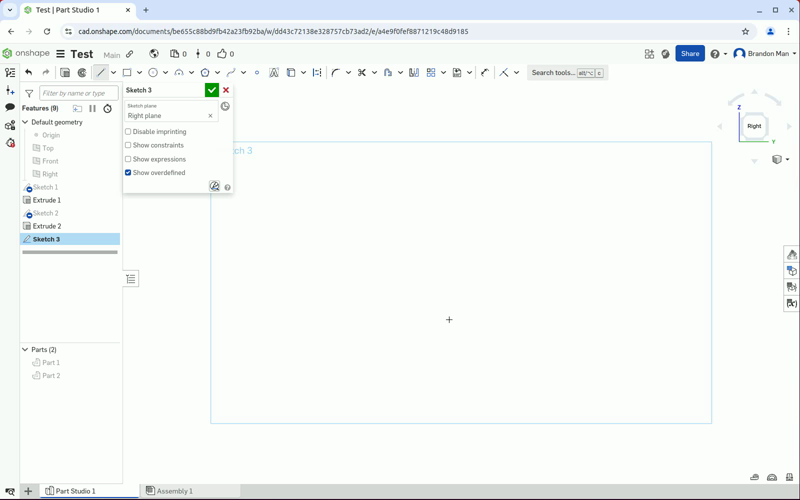
click(449, 319)
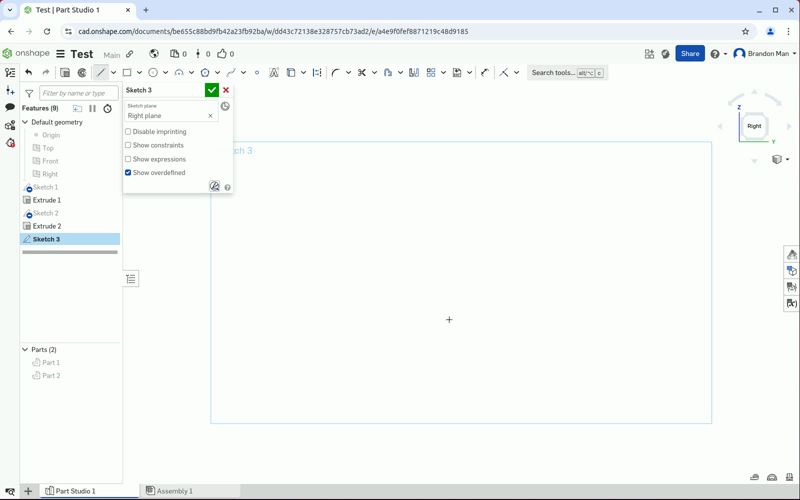
key_up(shift)
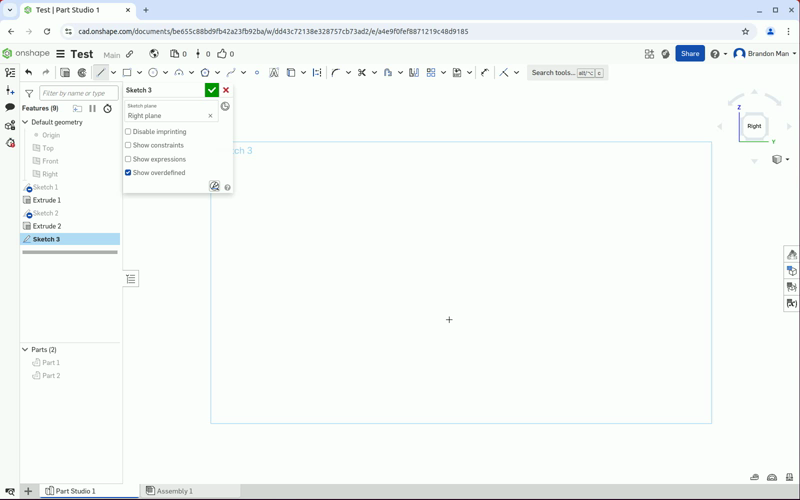
key_down(shift)
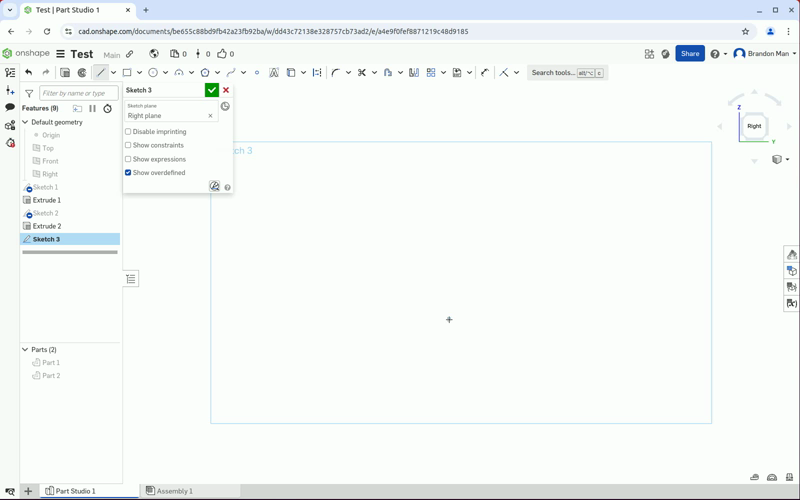
mouse_move(479, 319)
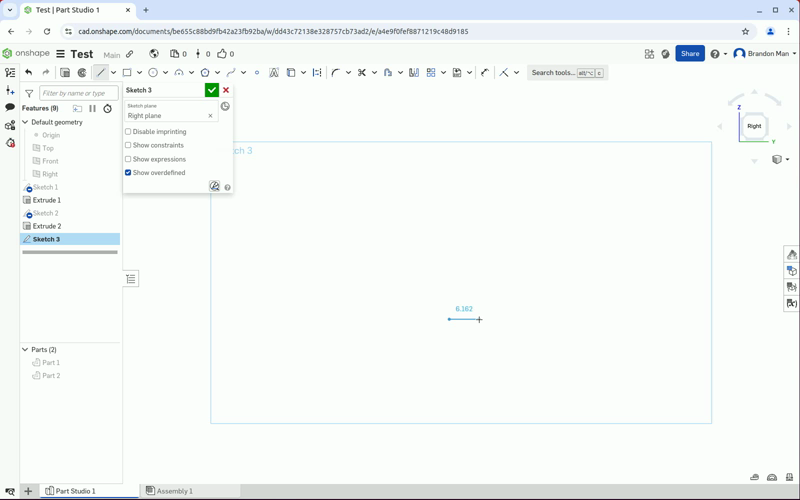
mouse_move(471, 319)
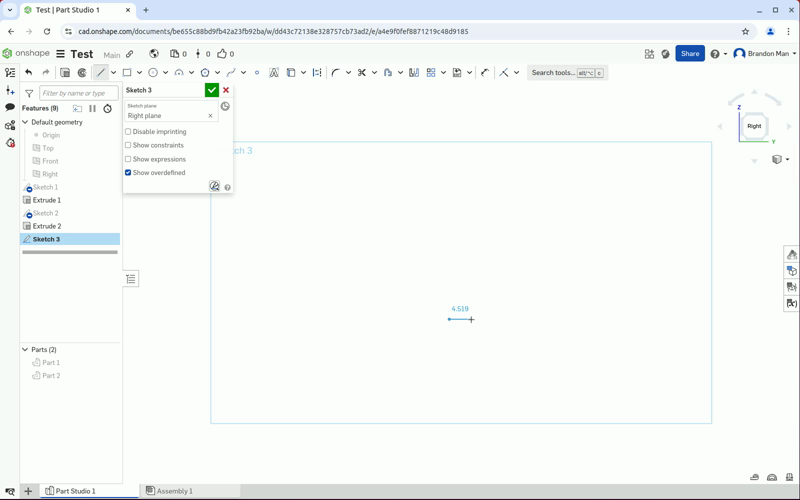
click(471, 319)
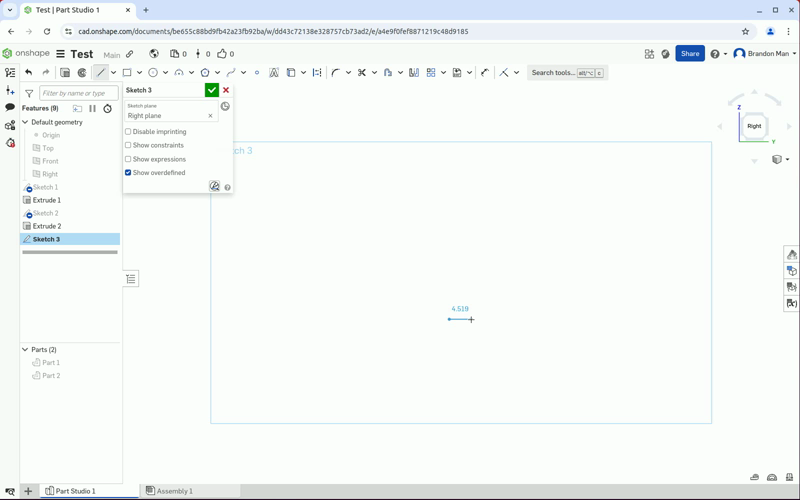
key_up(shift)
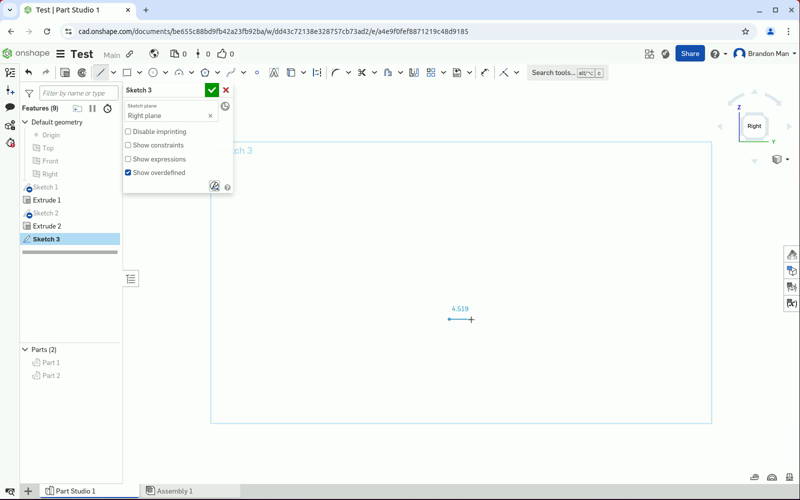
key_down(shift)
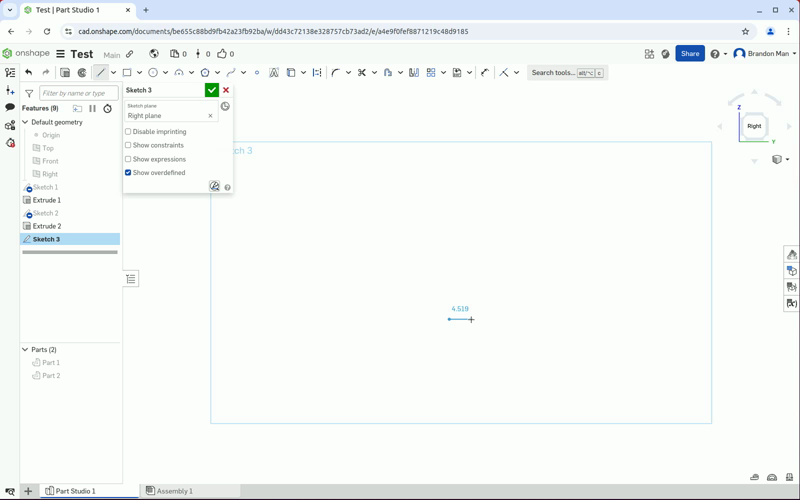
mouse_move(471, 246)
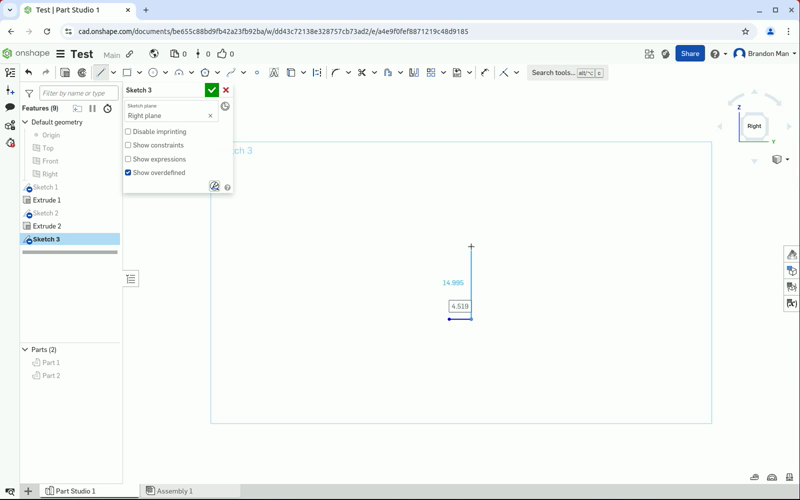
click(471, 246)
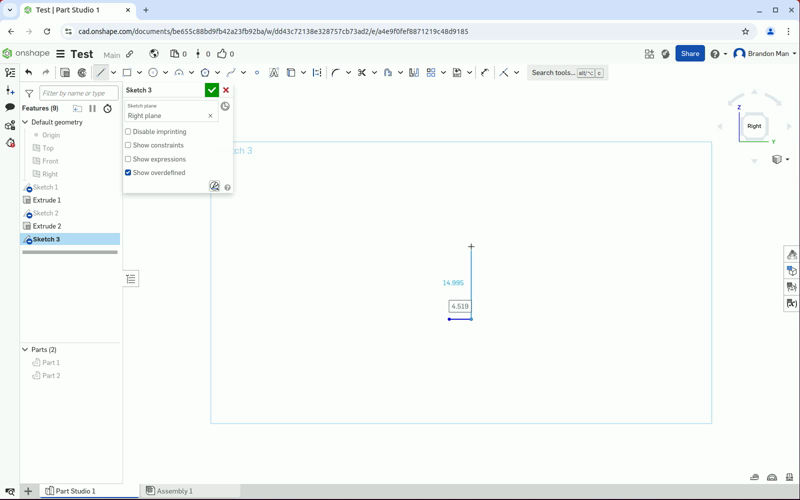
key_up(shift)
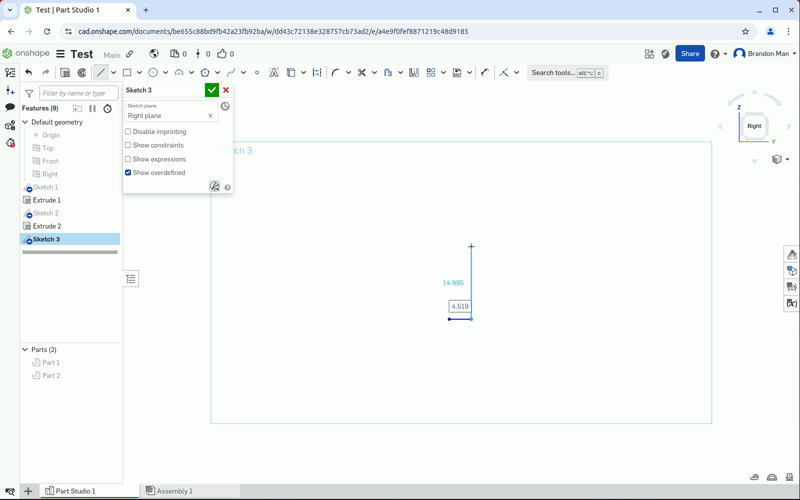
key_down(shift)
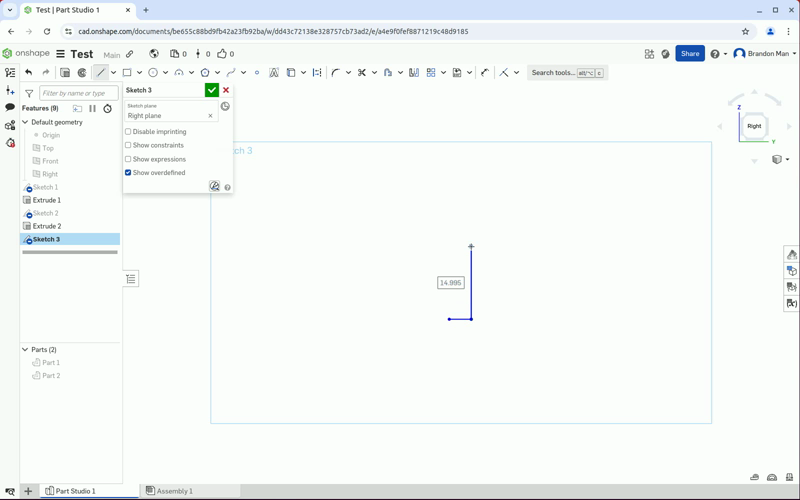
mouse_move(501, 246)
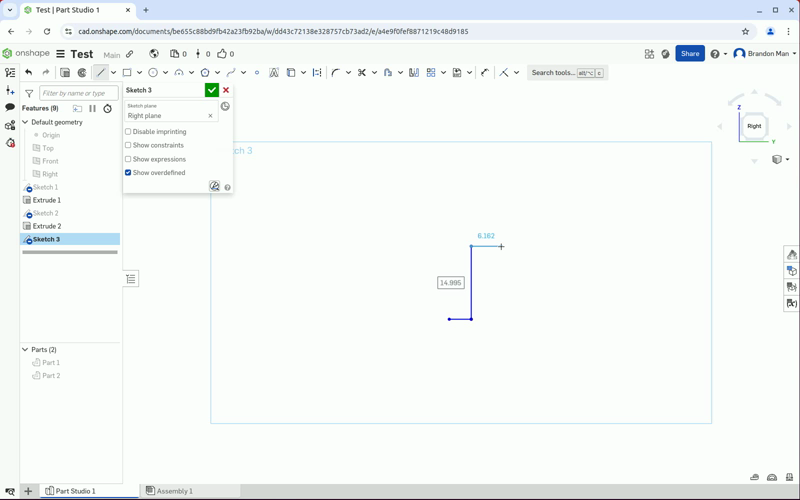
mouse_move(449, 246)
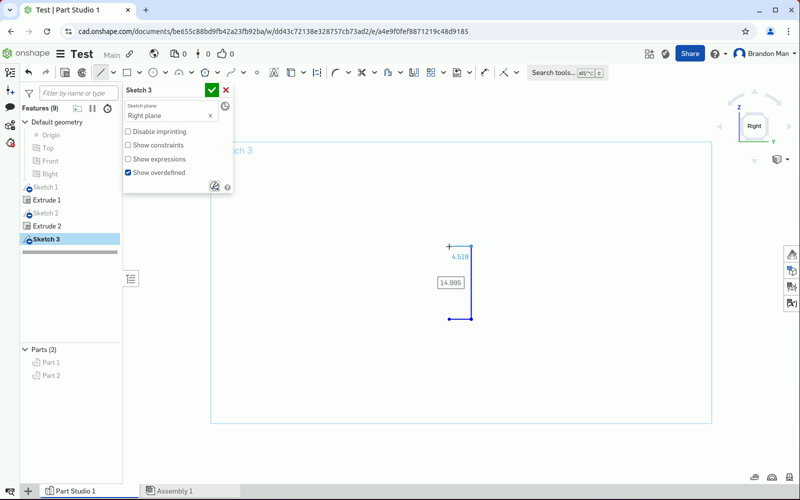
click(449, 246)
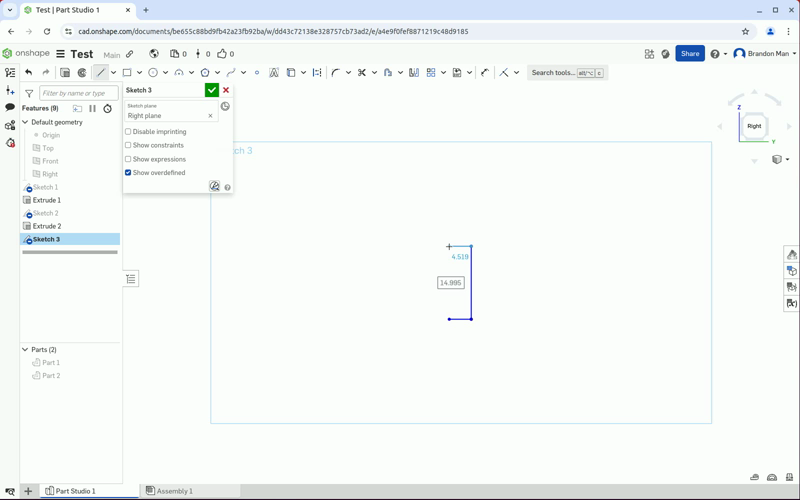
key_up(shift)
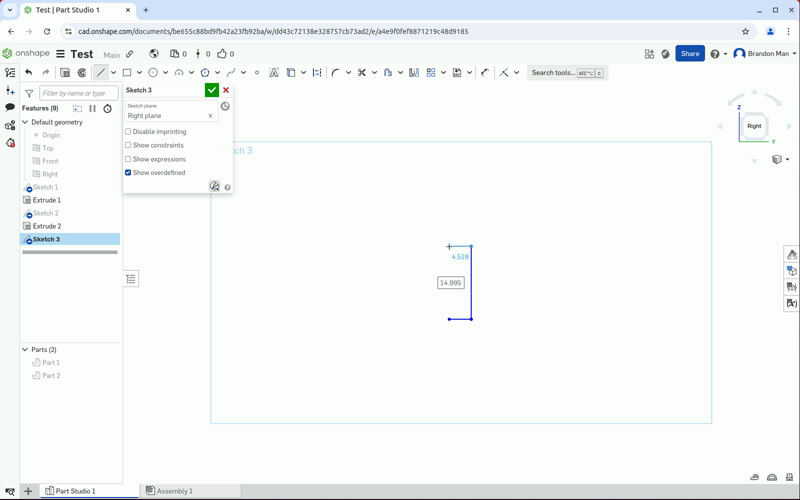
key_down(shift)
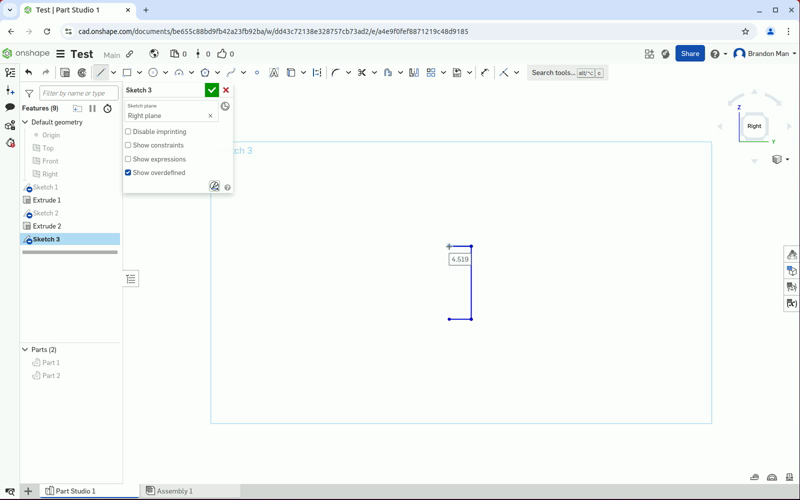
mouse_move(449, 319)
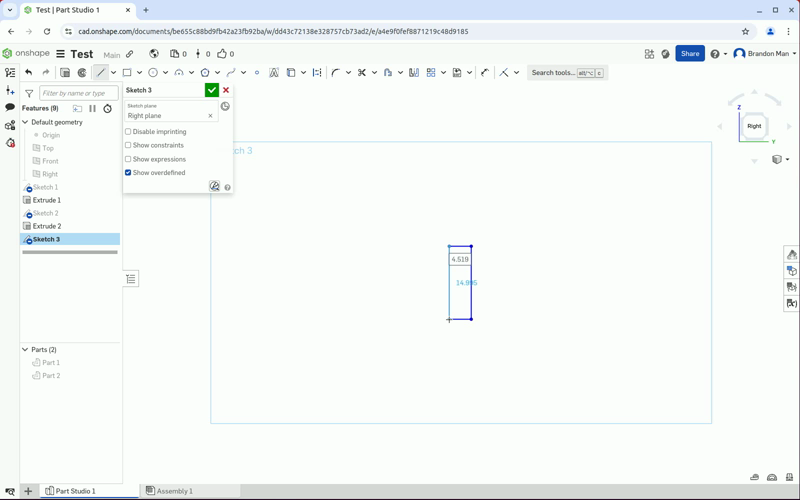
key_up(shift)
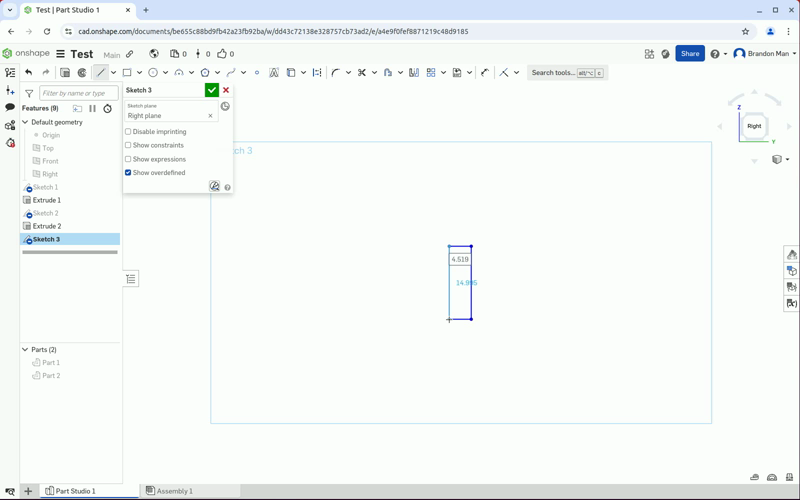
click(449, 319)
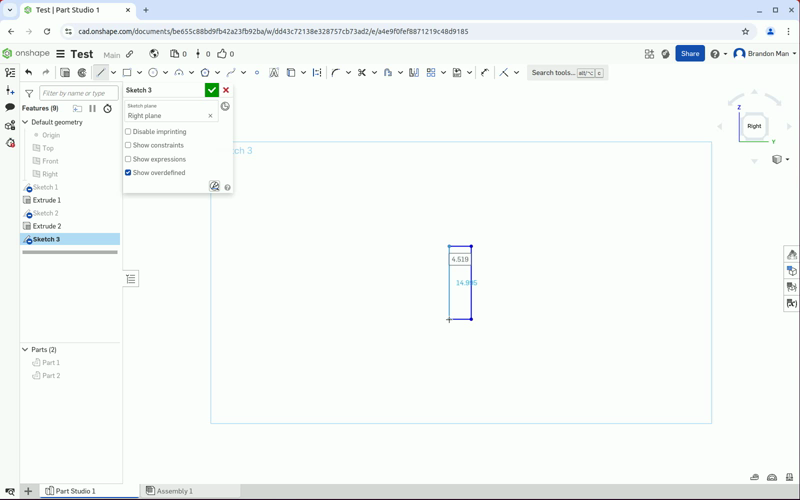
key(esc)
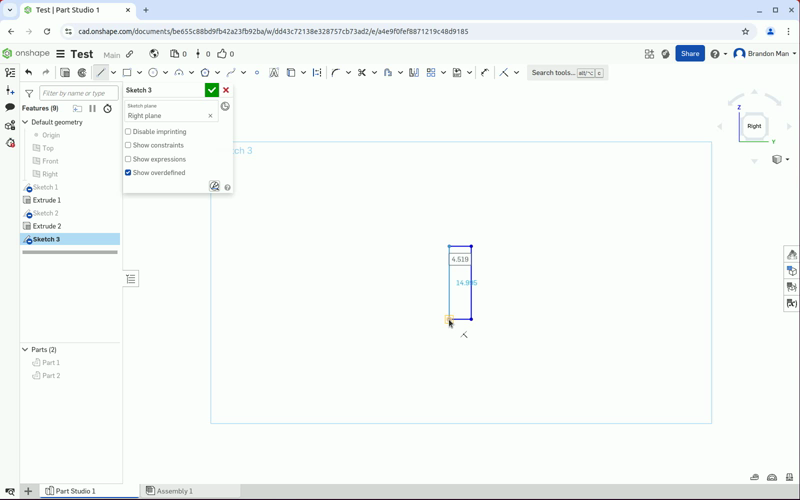
mouse_move(464, 300)
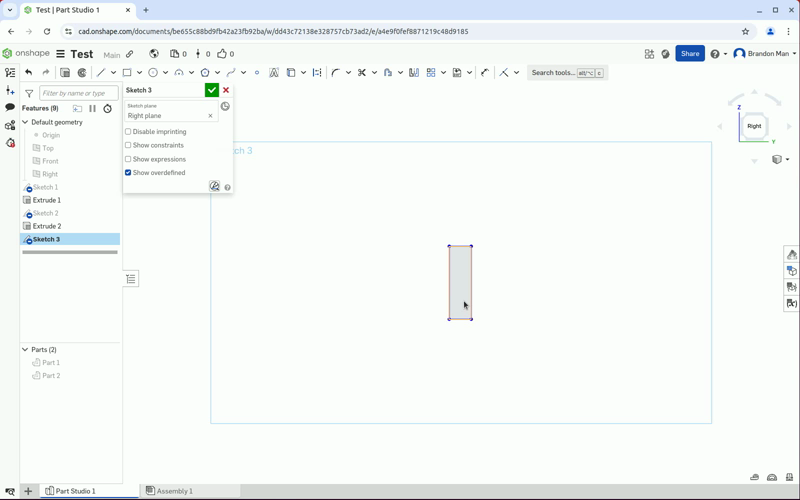
scroll(6)
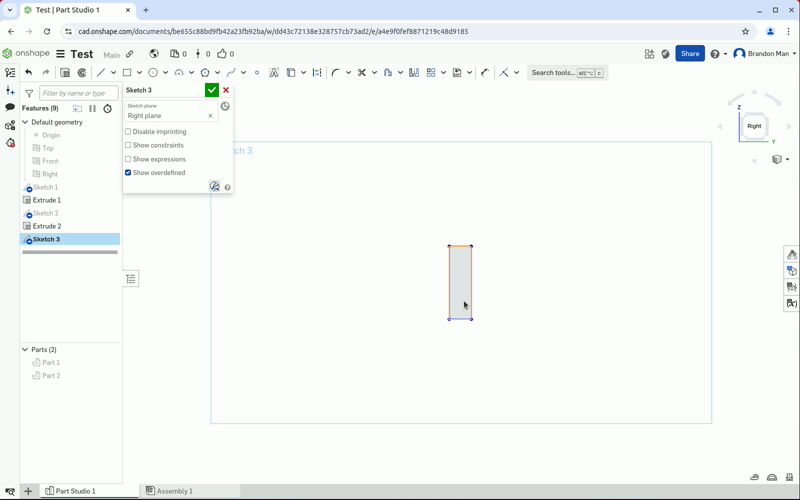
scroll(6)
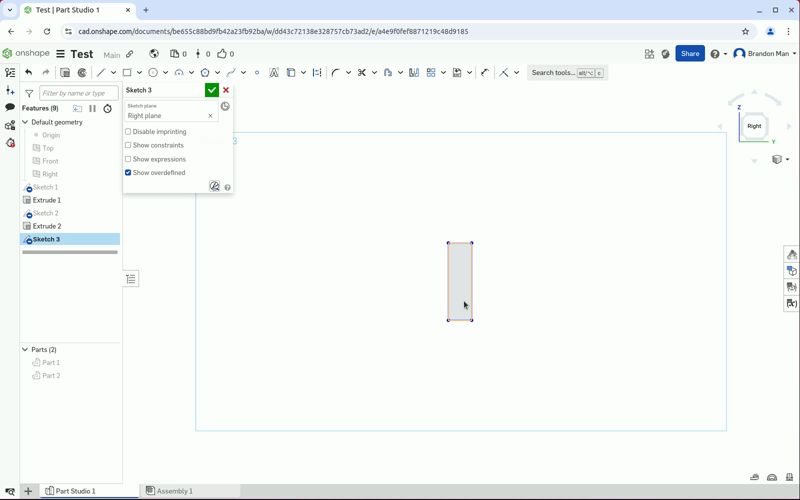
scroll(6)
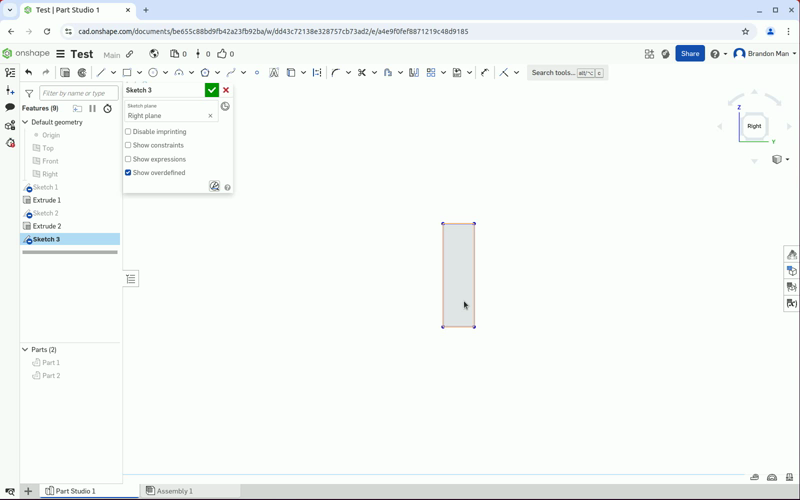
scroll(6)
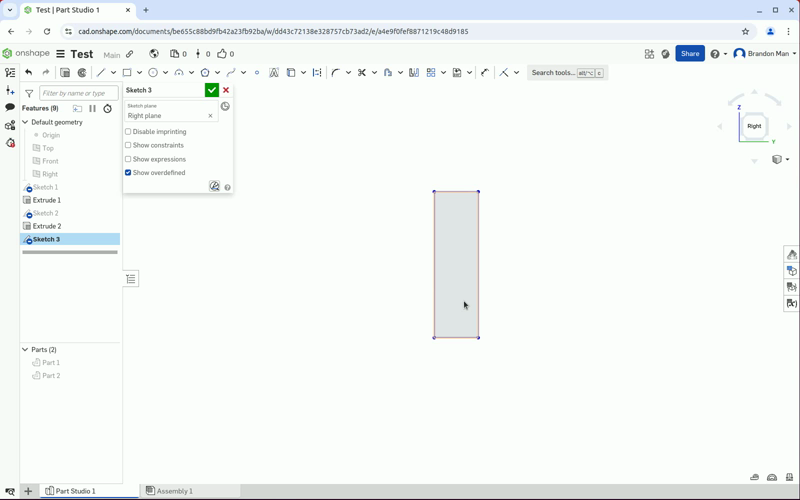
scroll(6)
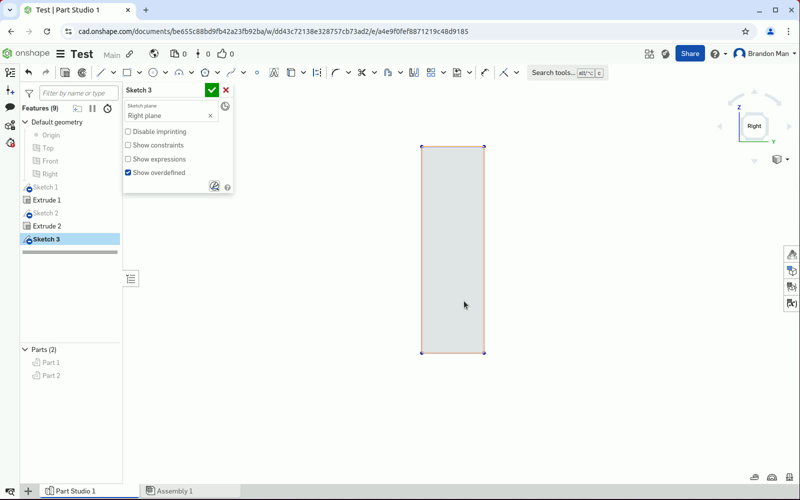
scroll(6)
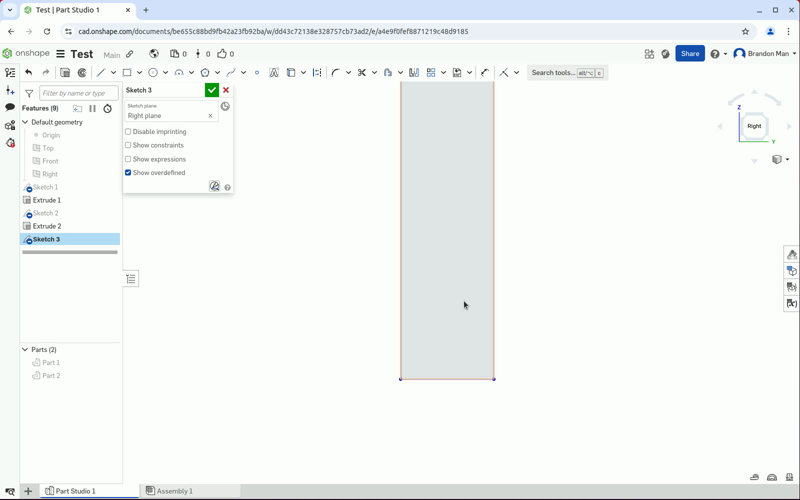
scroll(6)
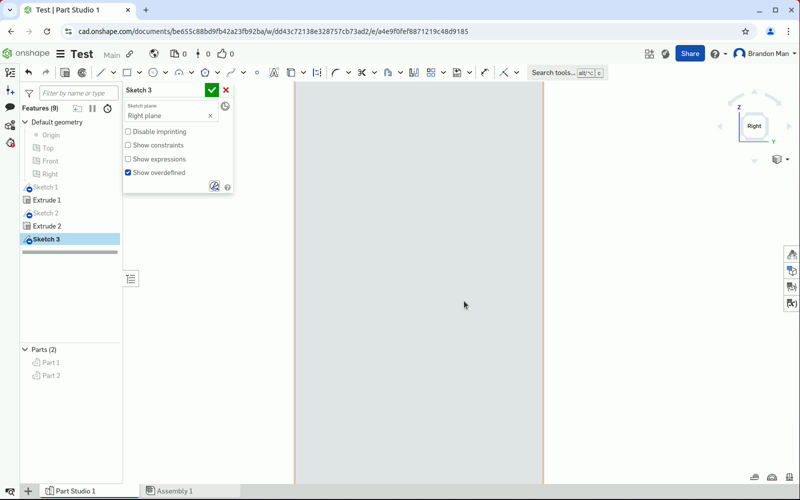
click(464, 300)
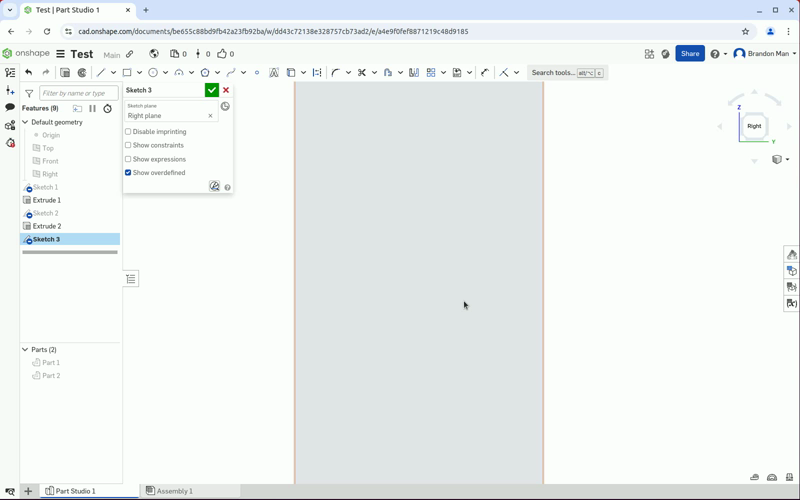
scroll(-6)
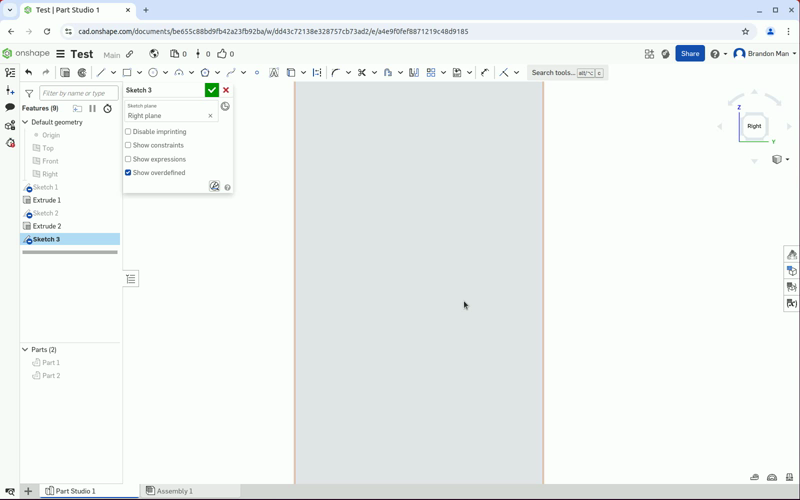
scroll(-6)
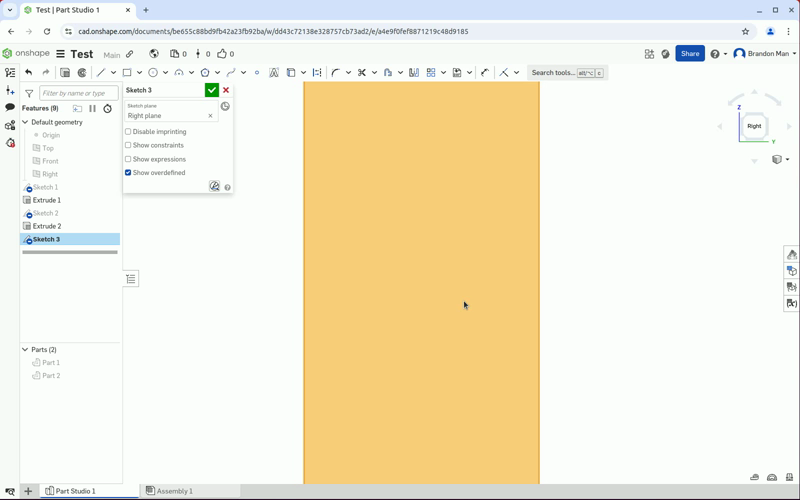
scroll(-6)
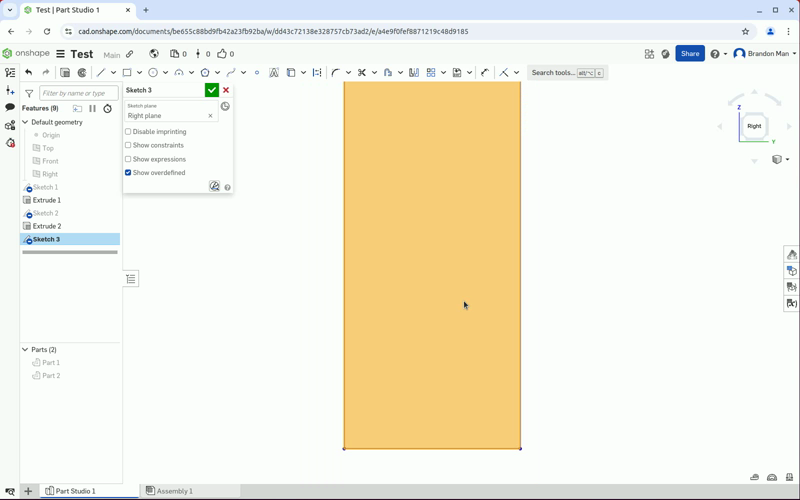
scroll(-6)
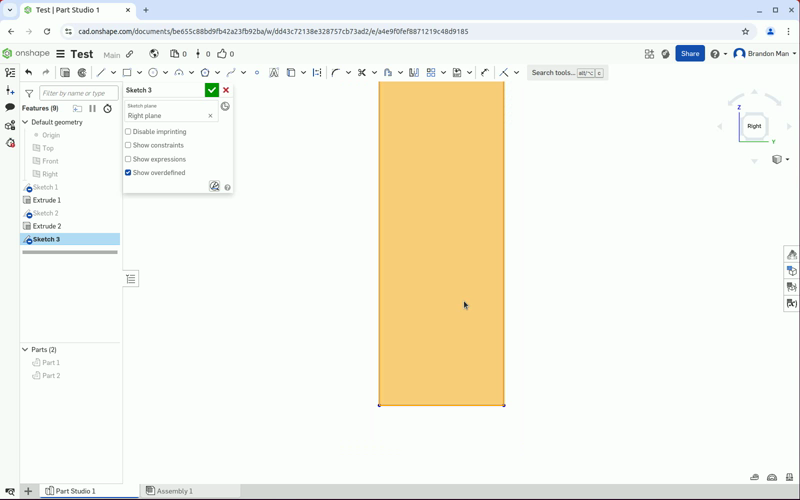
scroll(-6)
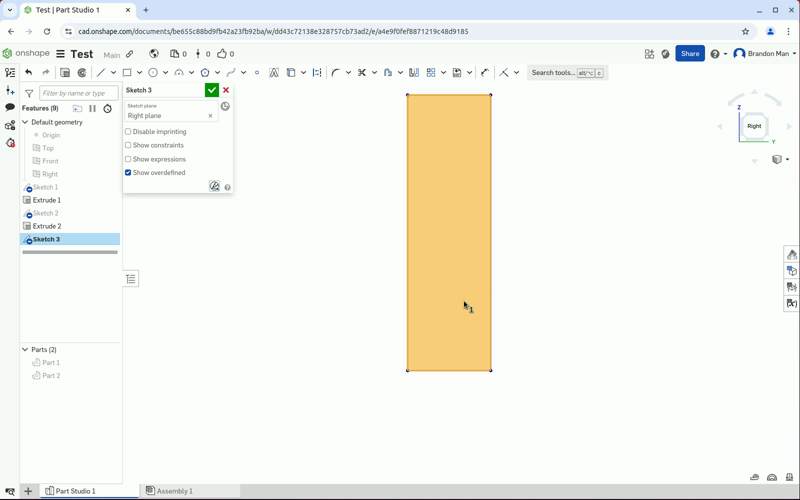
scroll(-6)
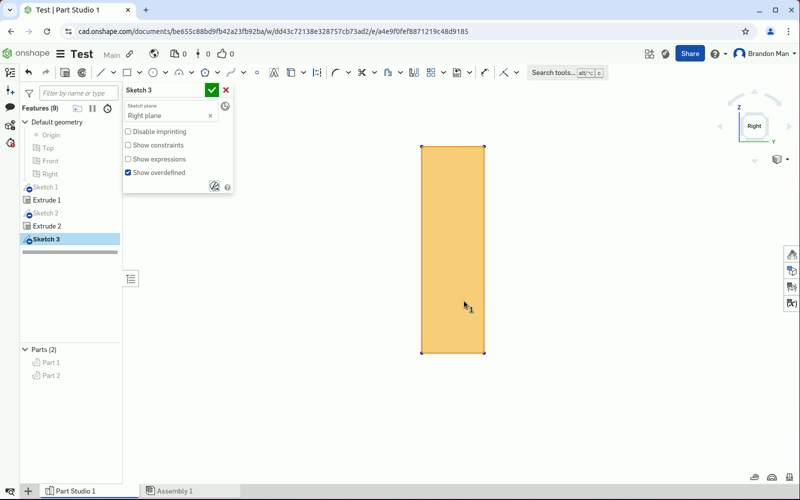
scroll(-6)
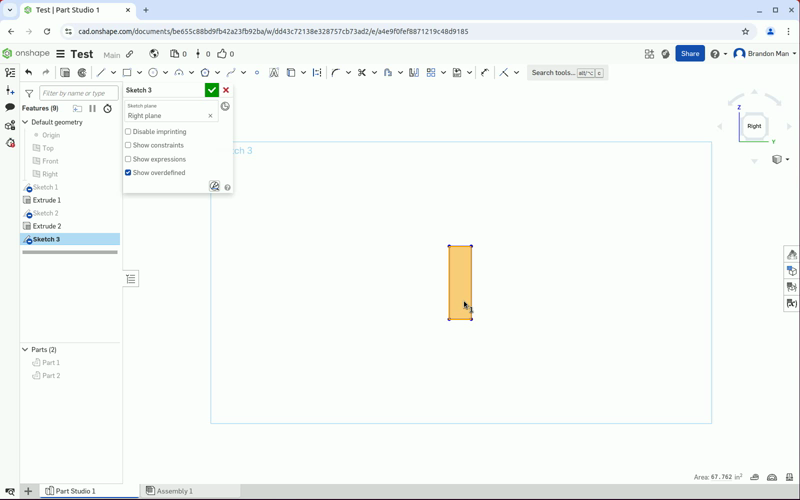
mouse_move(73, 352)
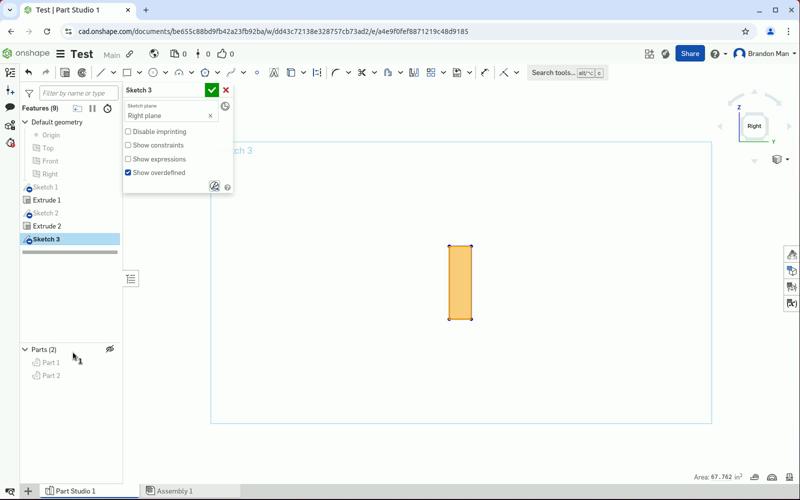
key(shift+y)
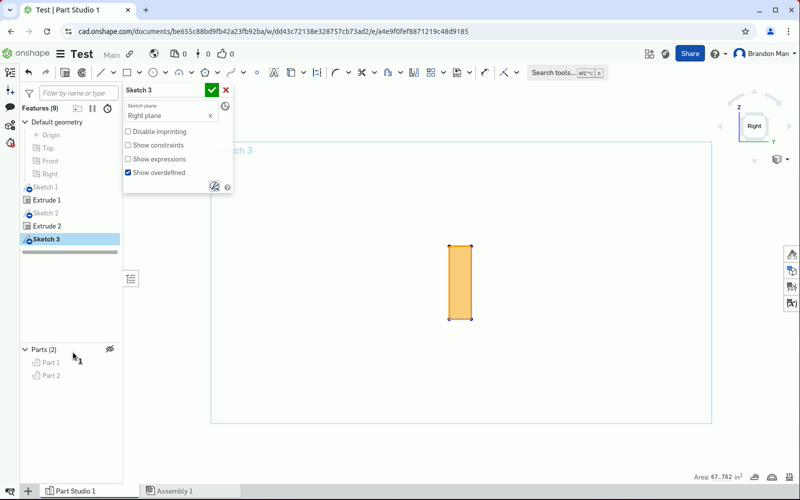
key(shift+e)
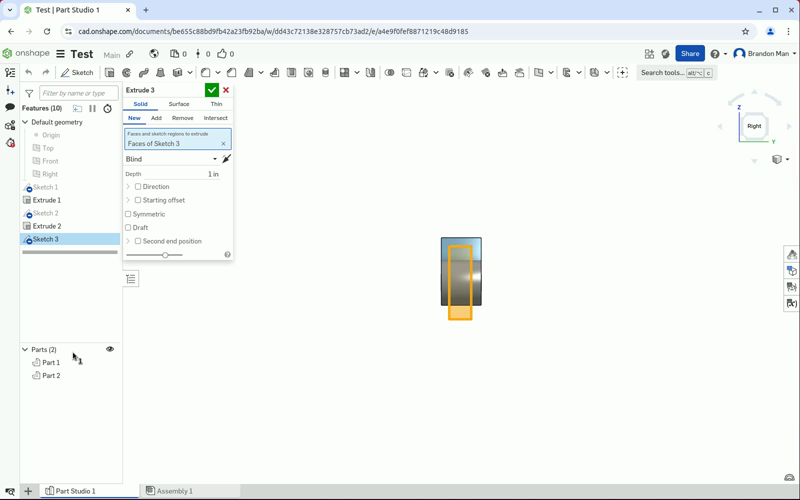
mouse_move(143, 106)
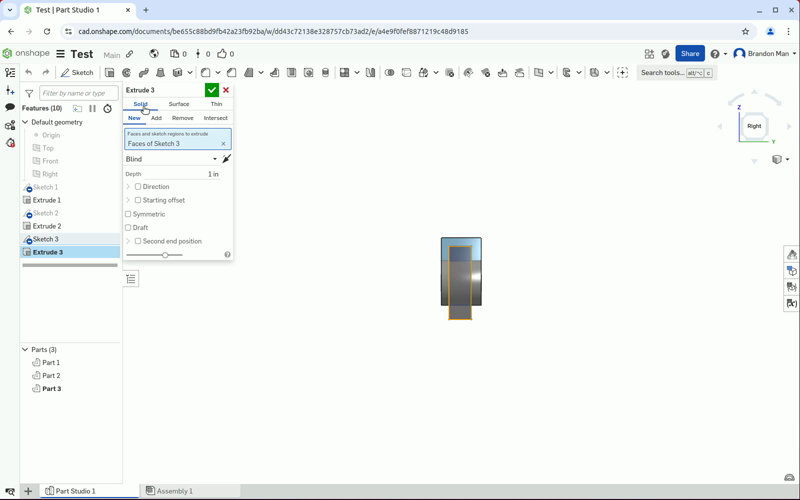
click(143, 106)
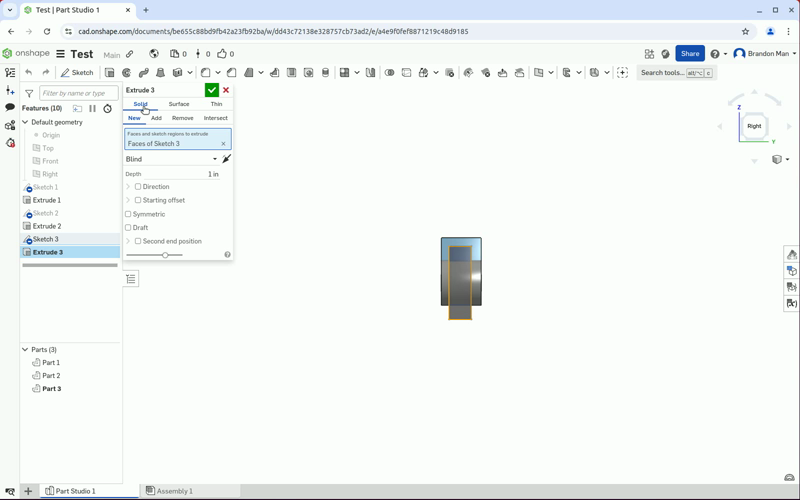
mouse_move(186, 120)
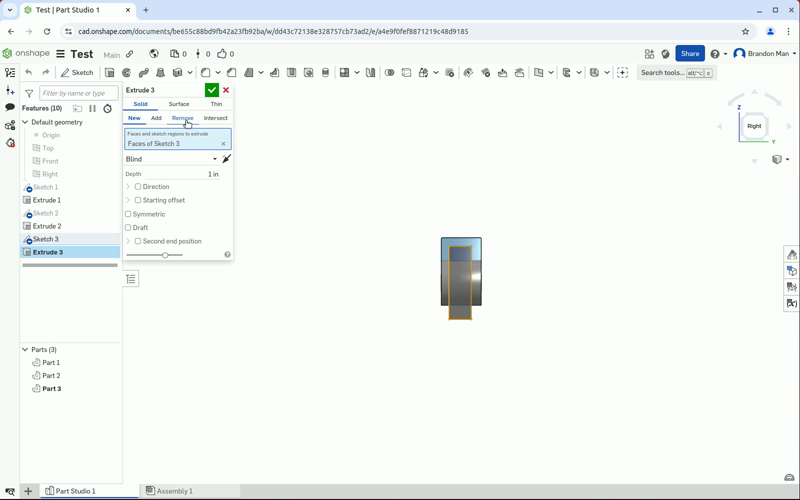
click(186, 120)
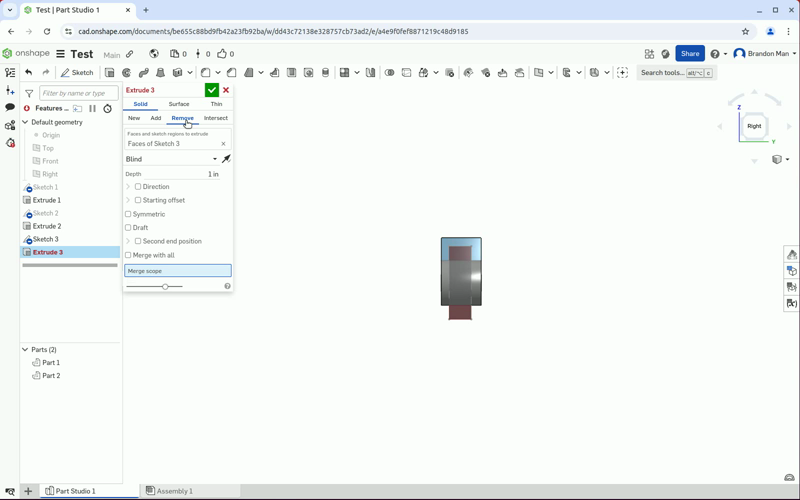
key(tab, 4)
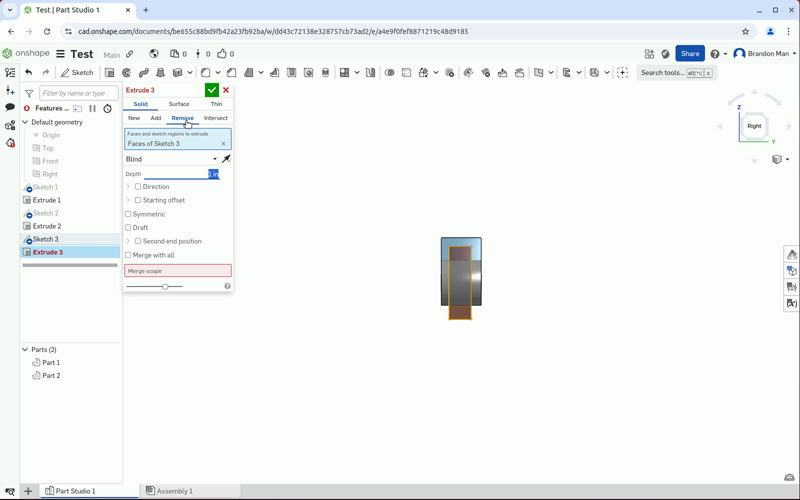
text(61.622)
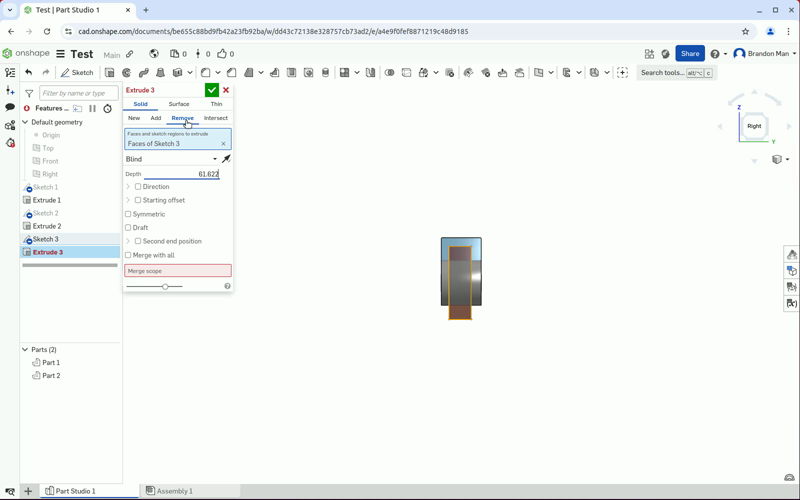
key(tab, 3)
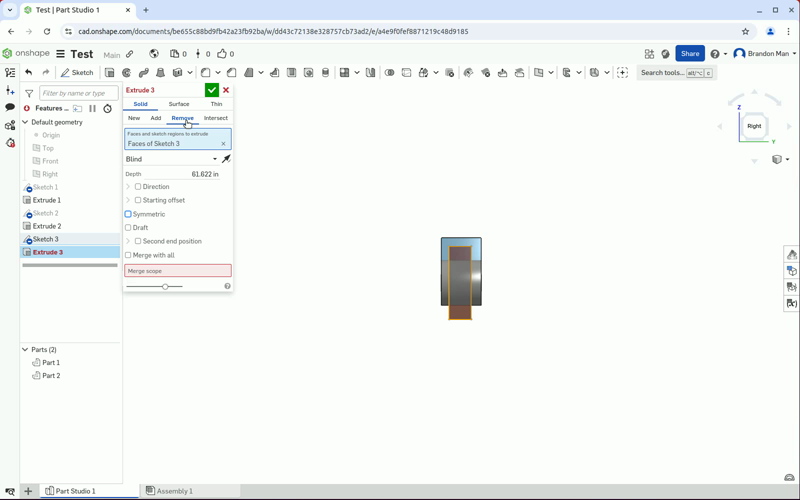
key(space)
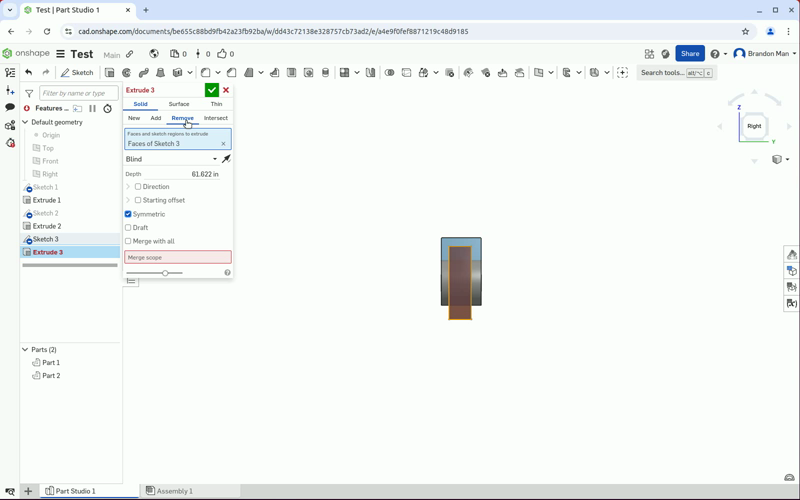
key(tab, 2)
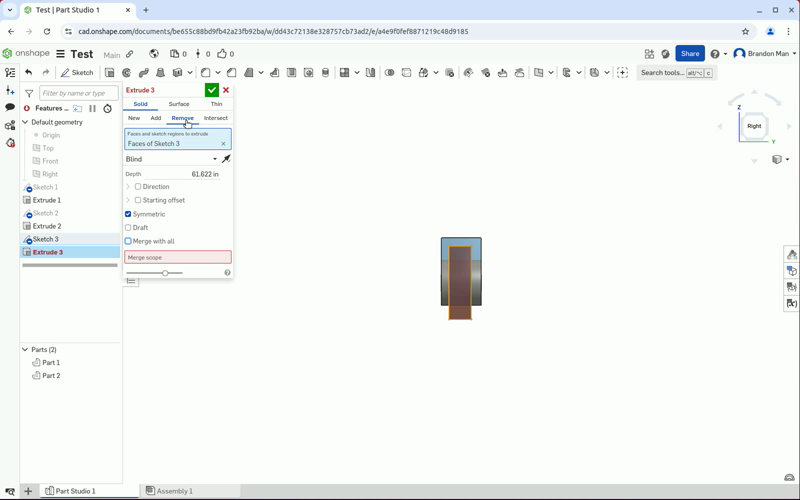
key(space)
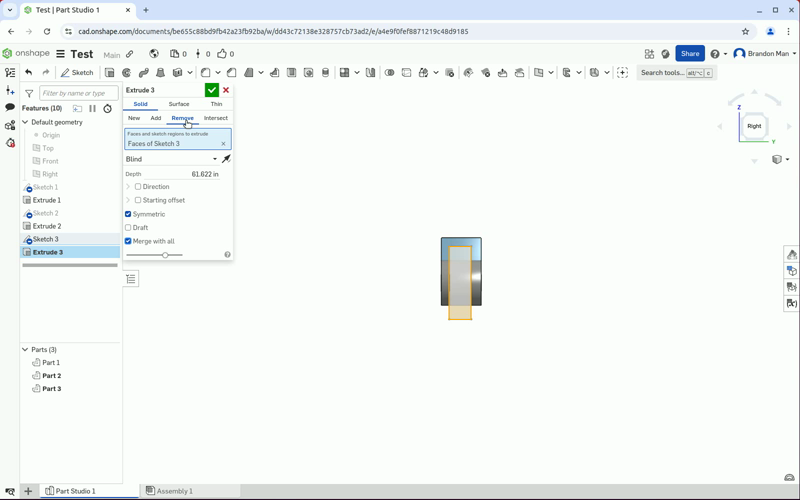
key(enter)
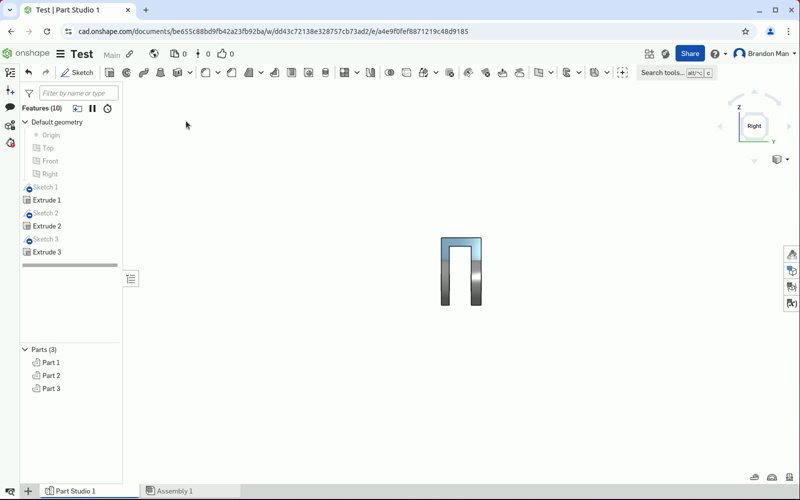
key(shift+h)
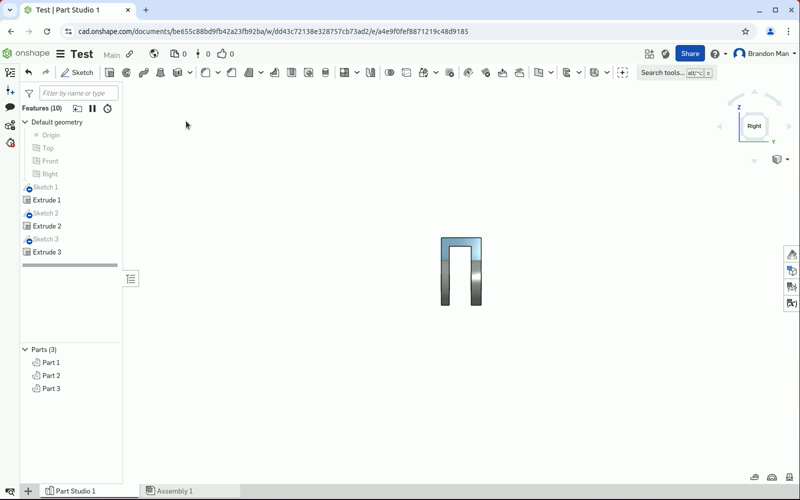
key(shift+h)
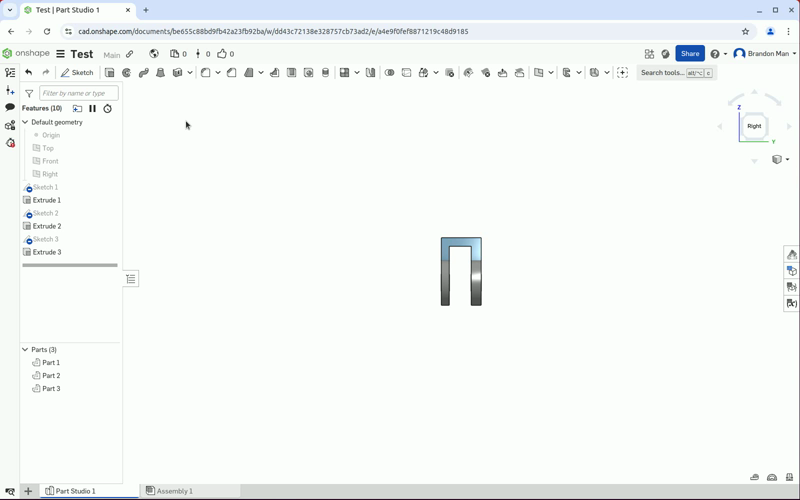
key(shift+7)
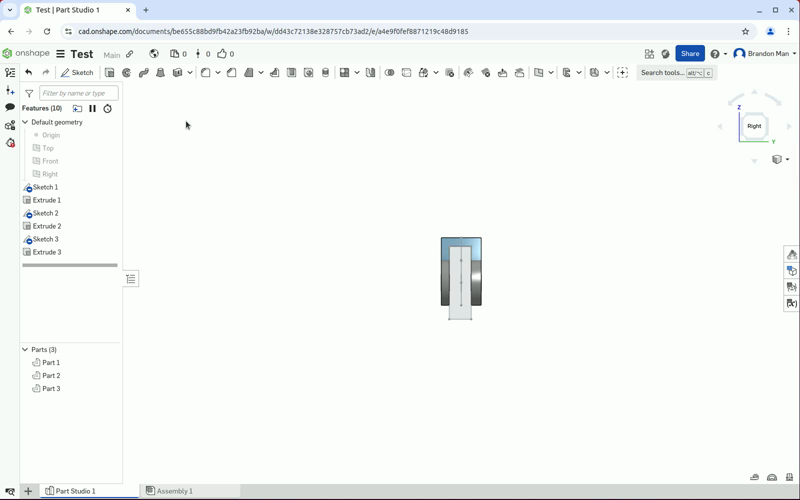
key(right, 2)
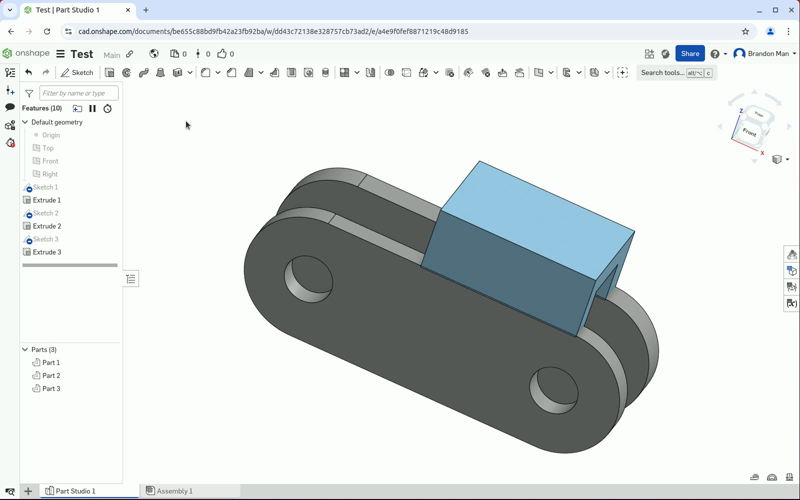
key(down, 2)
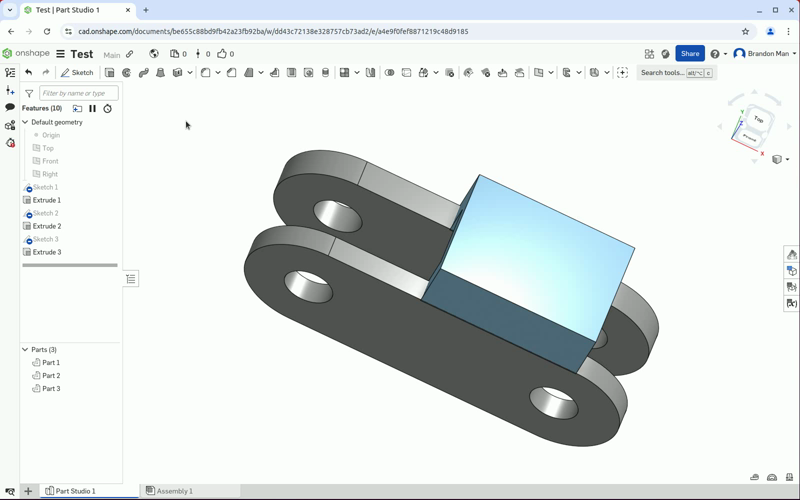
key(up, 2)
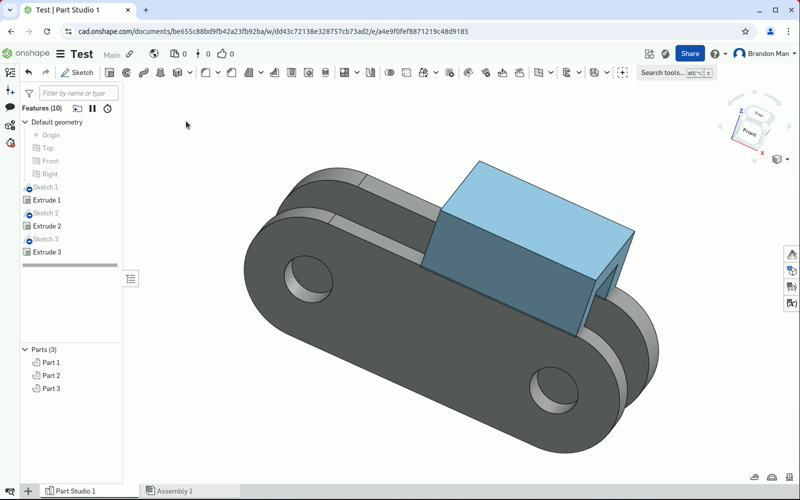
key(left, 2)
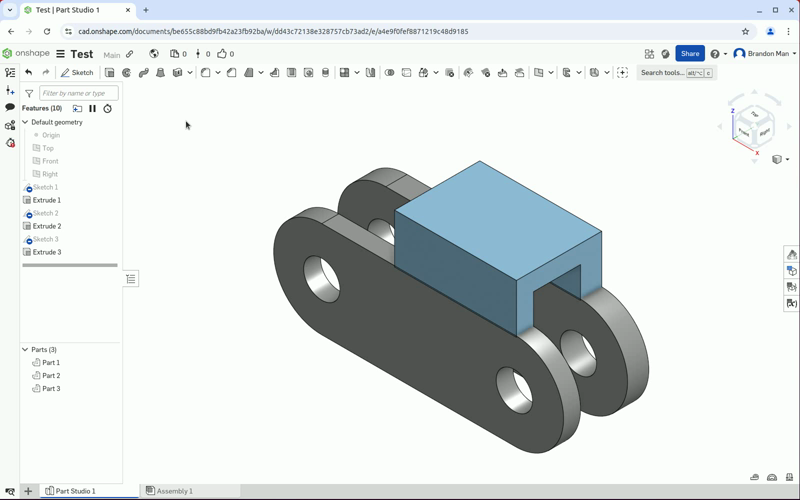
mouse_move(73, 189)
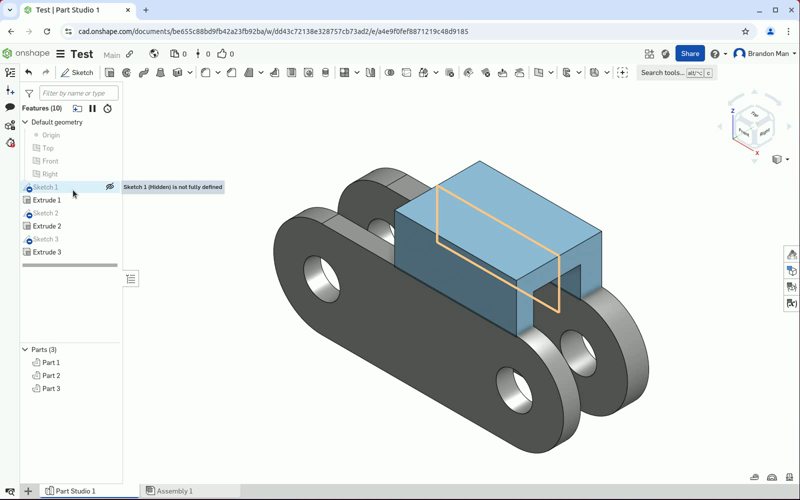
click(73, 189)